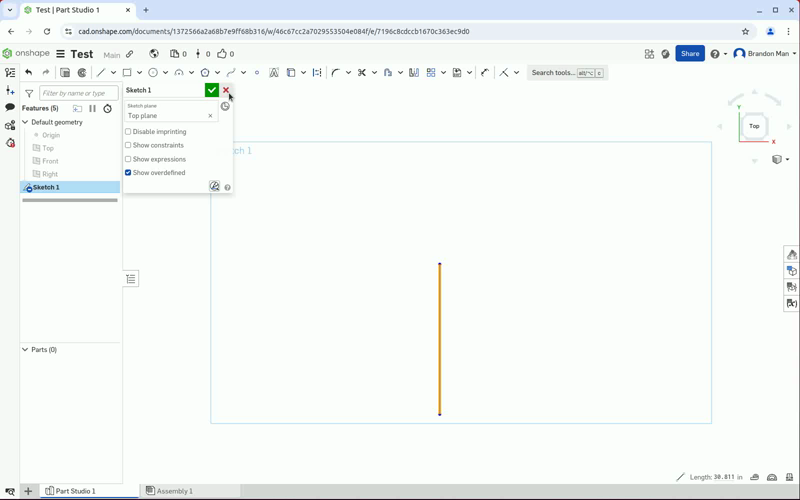
key(shift+h)
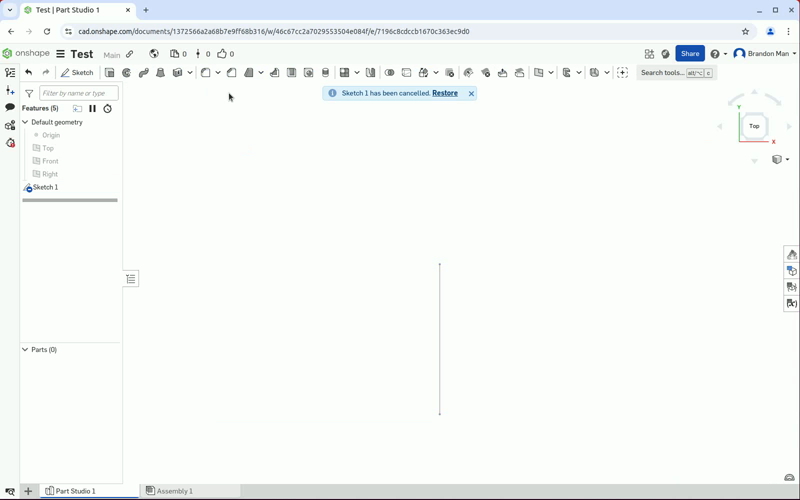
key(shift+s)
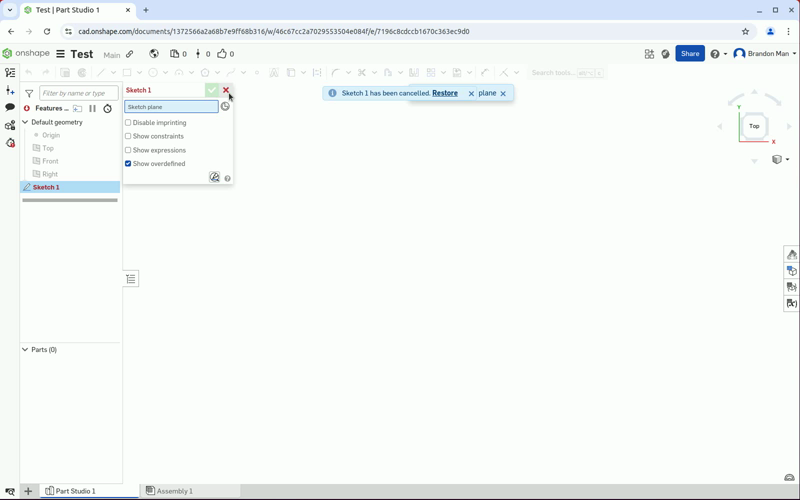
mouse_move(73, 150)
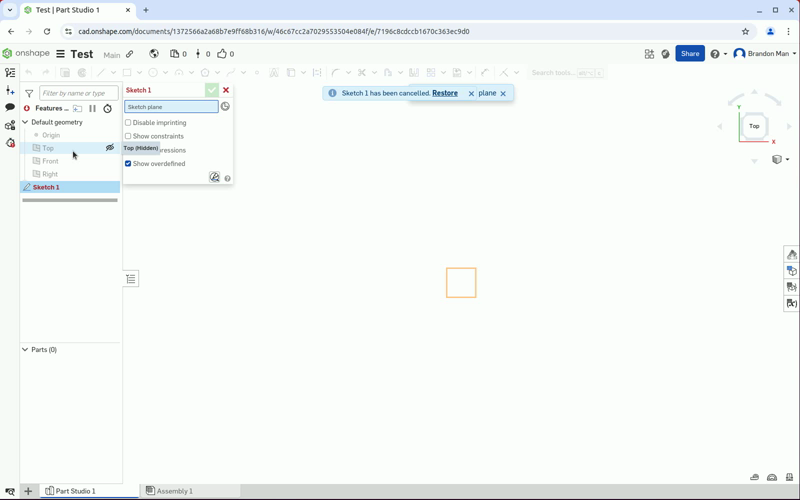
click(73, 150)
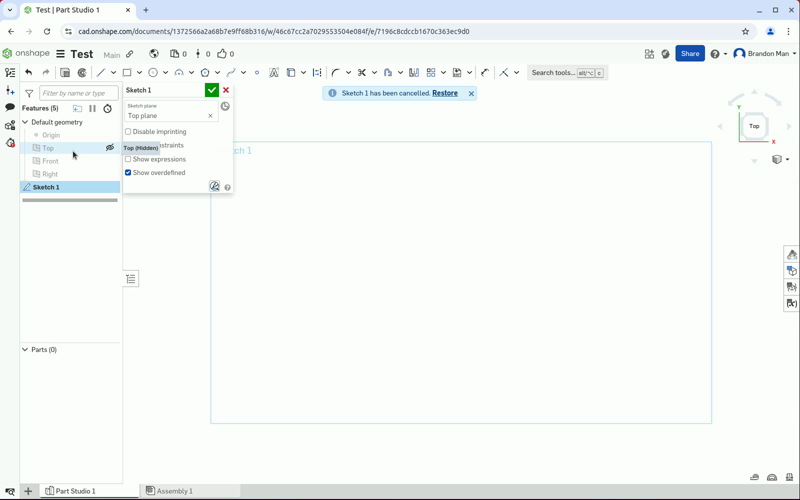
mouse_move(73, 352)
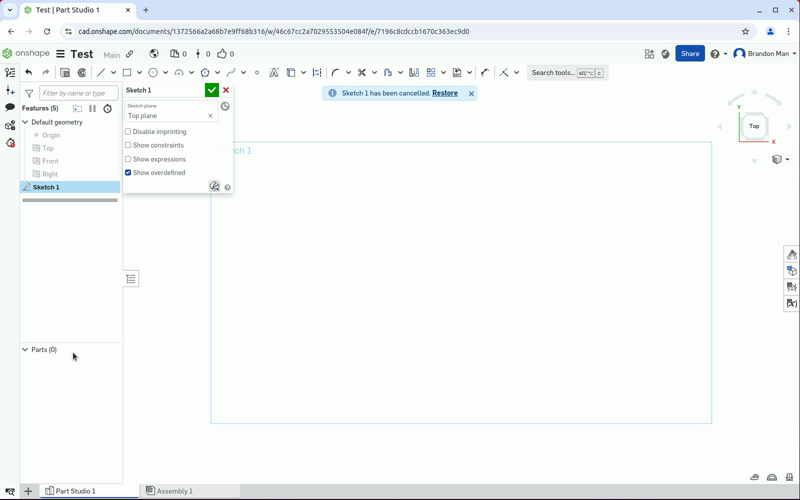
key(y)
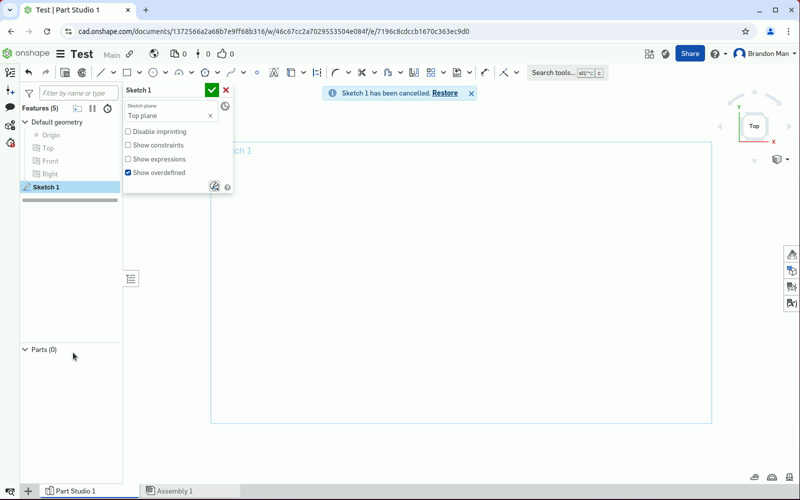
key(l)
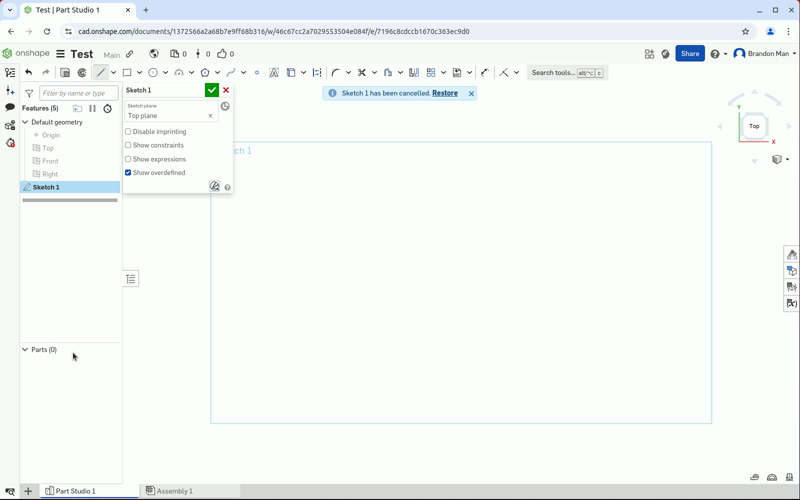
key_down(shift)
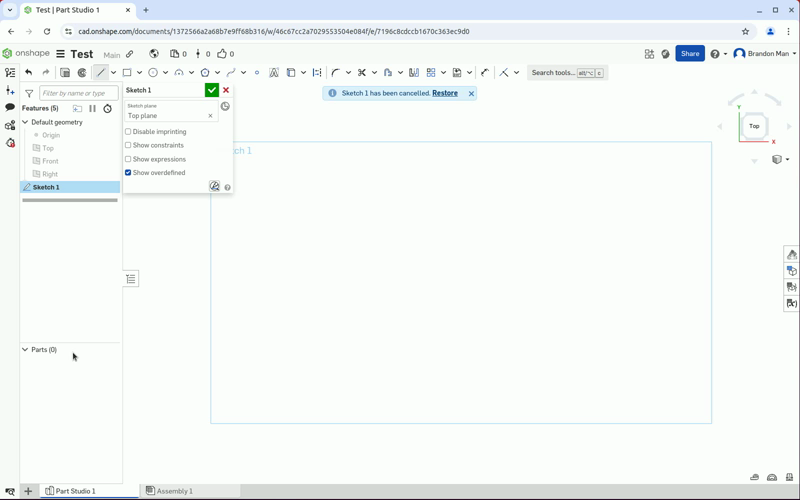
mouse_move(348, 318)
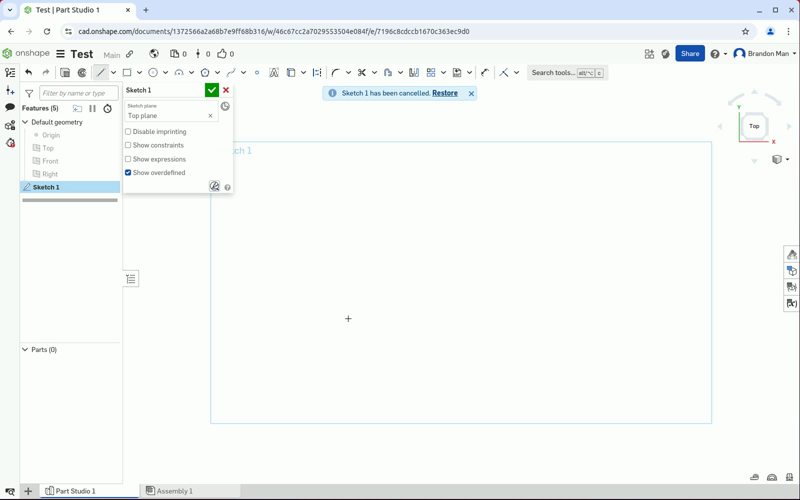
click(348, 318)
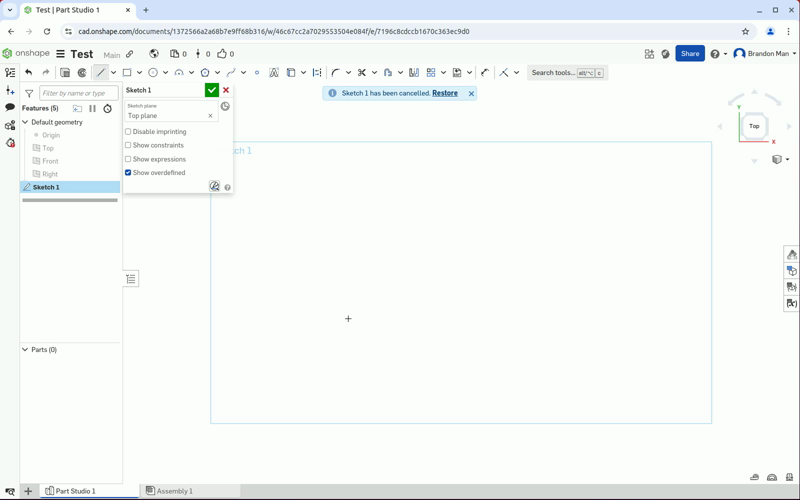
key_up(shift)
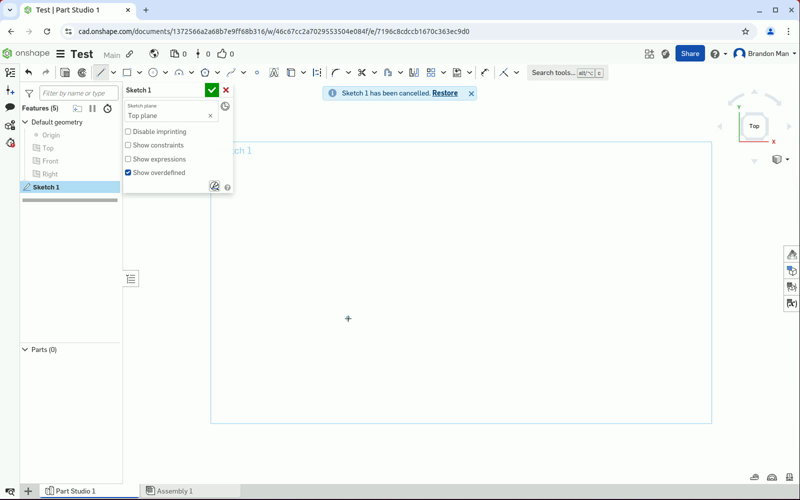
key_down(shift)
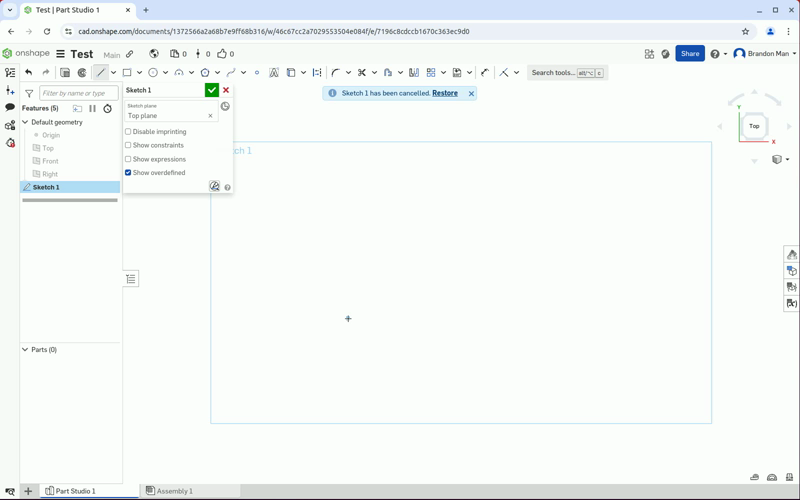
mouse_move(572, 318)
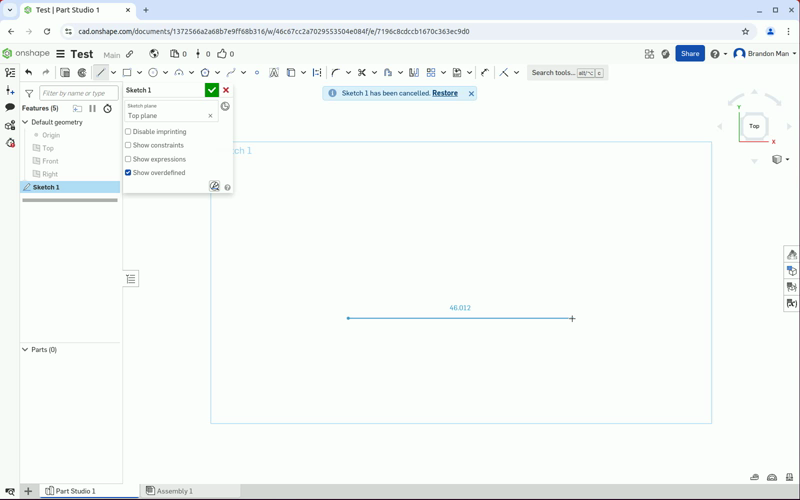
click(572, 318)
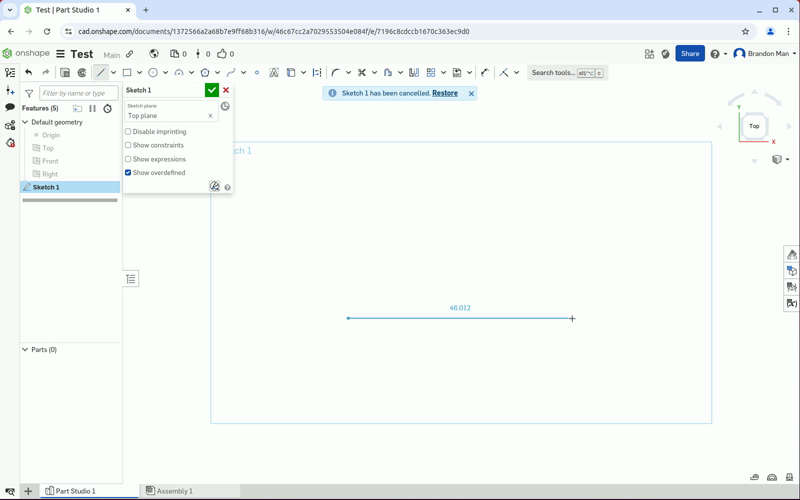
key_up(shift)
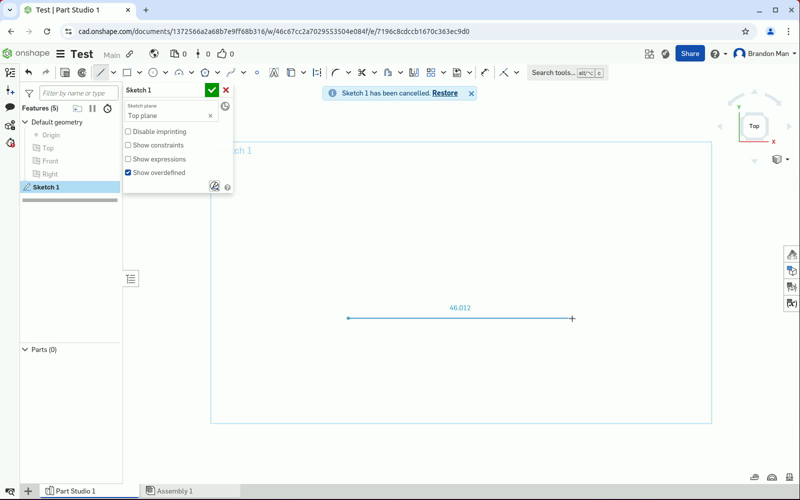
key_down(shift)
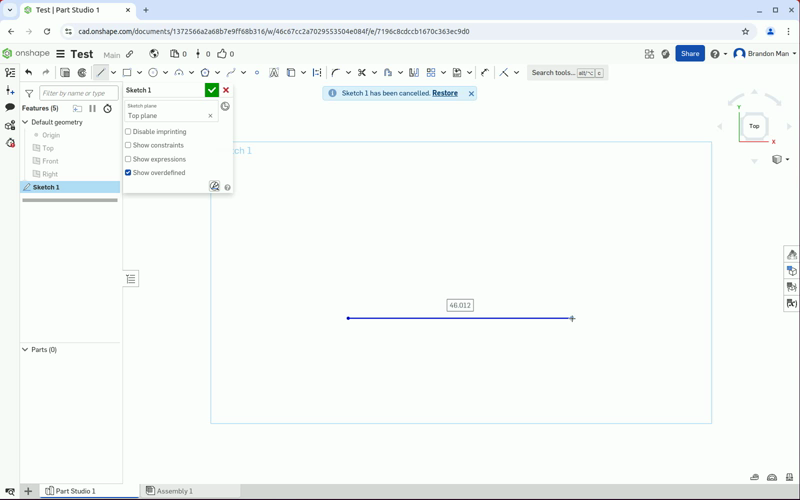
mouse_move(572, 249)
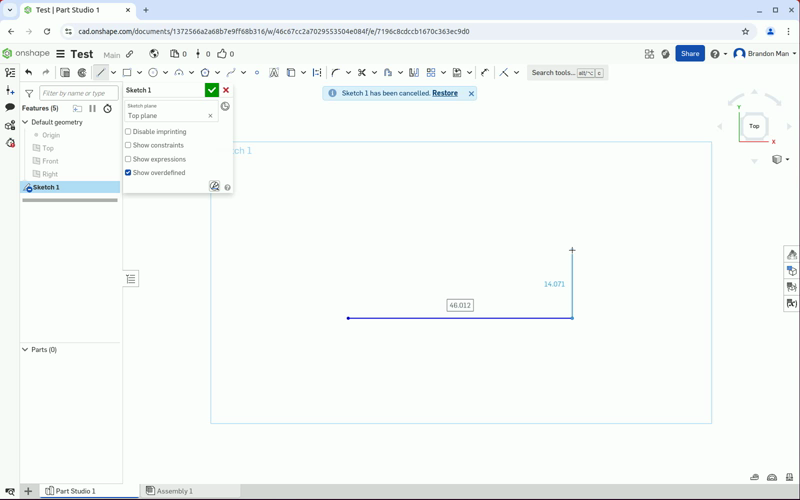
click(572, 249)
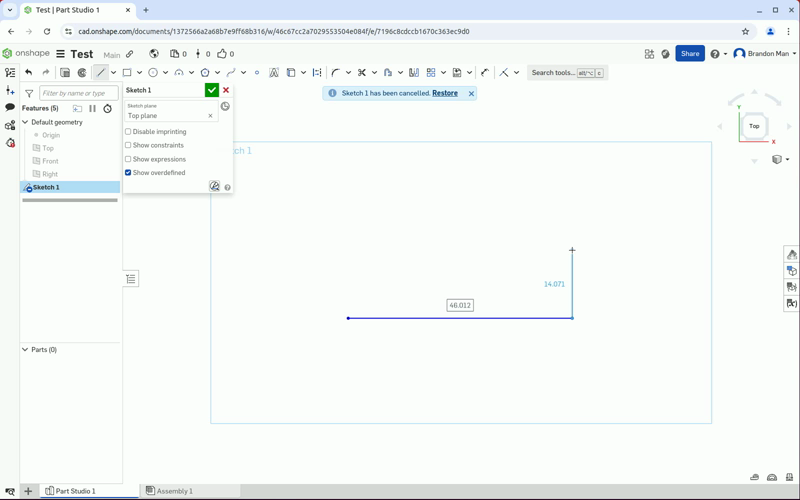
key_up(shift)
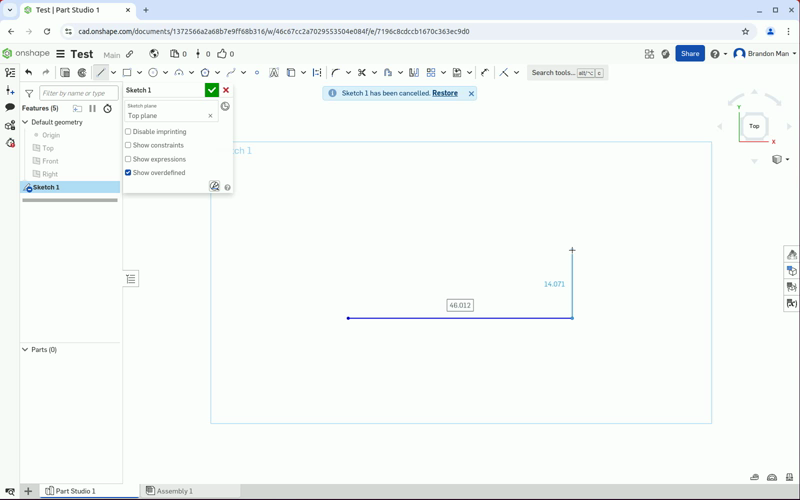
key_down(shift)
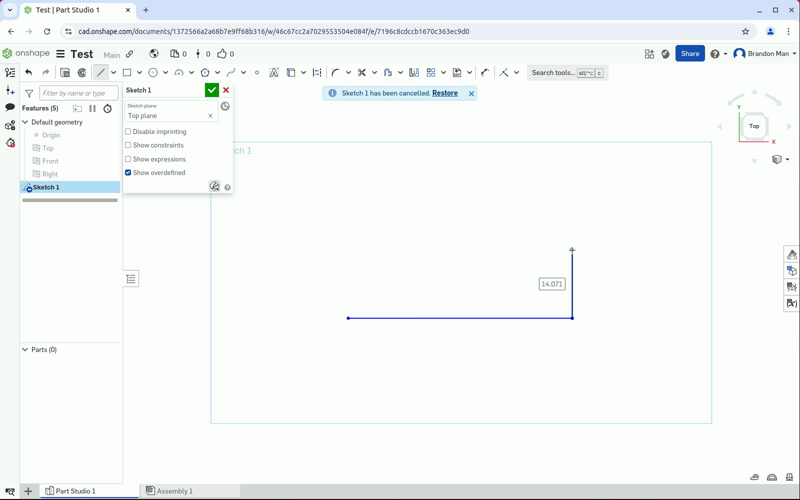
mouse_move(348, 249)
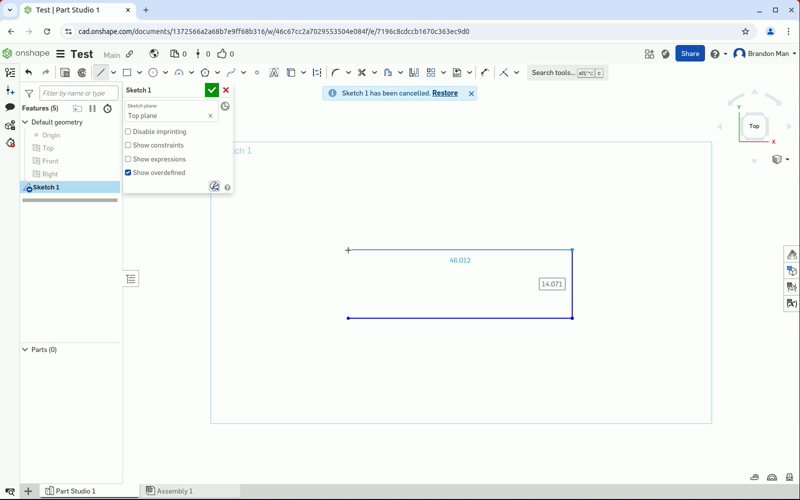
click(348, 249)
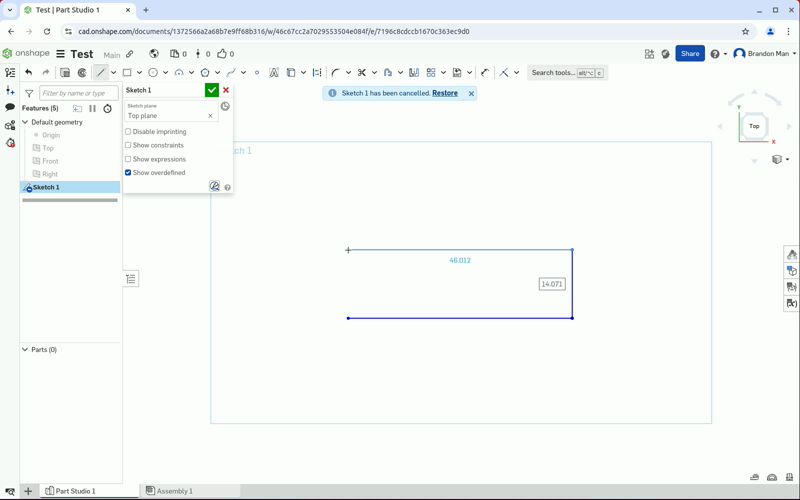
key_up(shift)
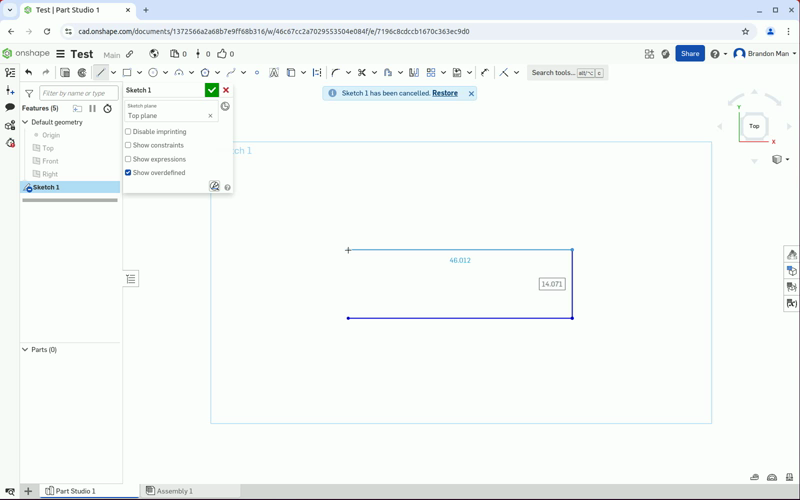
key_down(shift)
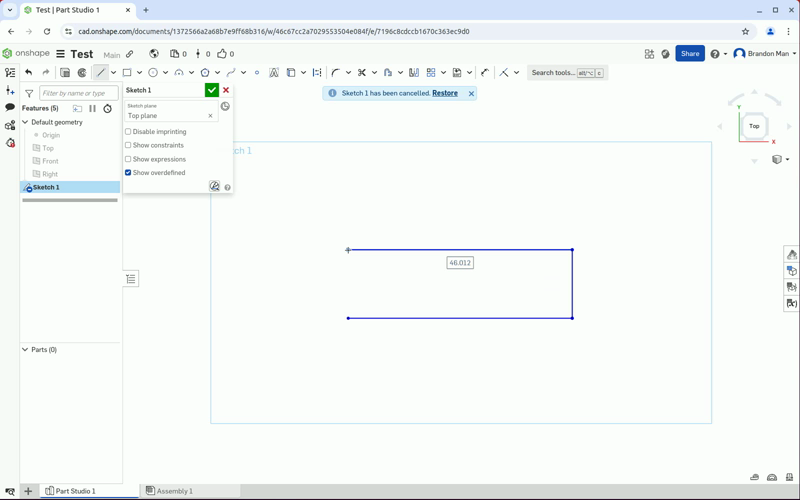
mouse_move(348, 318)
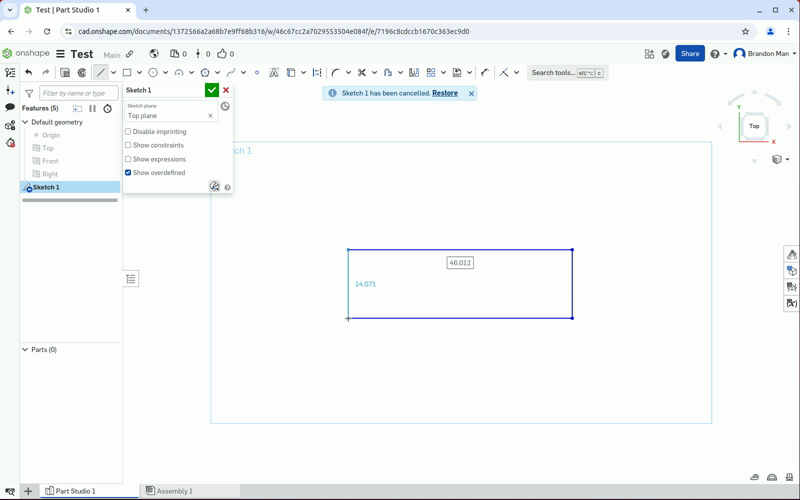
key_up(shift)
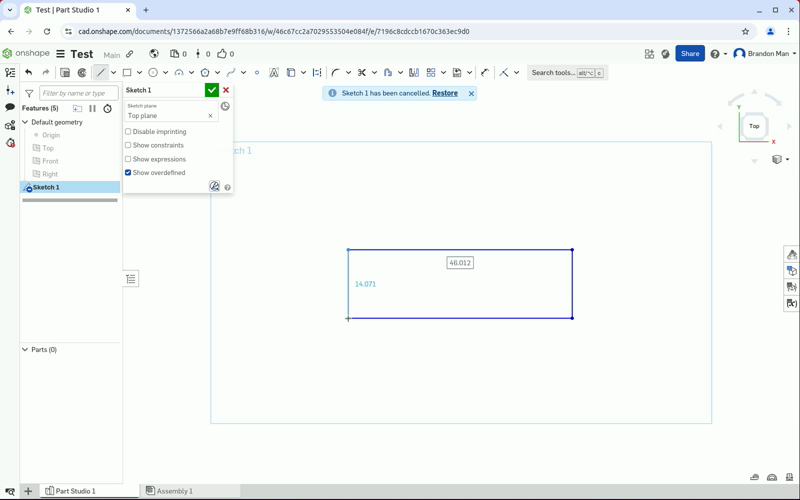
click(348, 318)
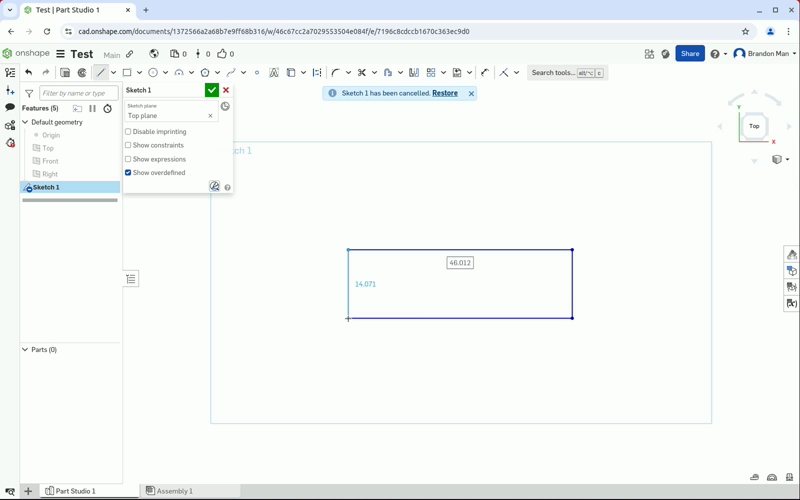
key(esc)
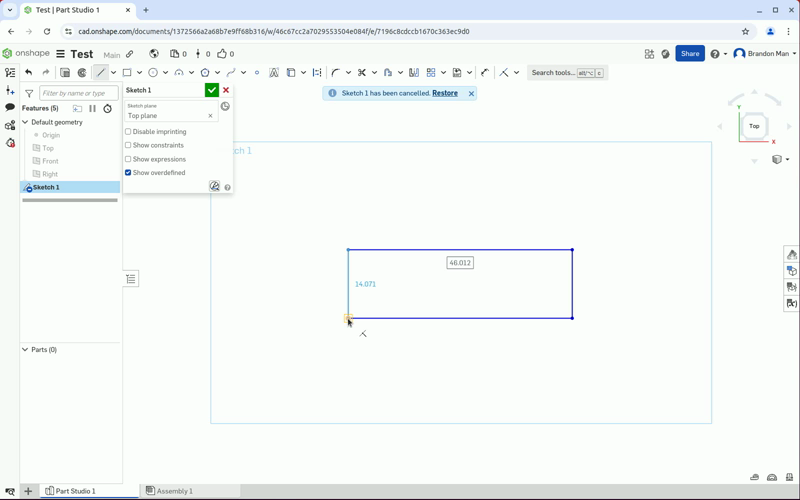
mouse_move(530, 282)
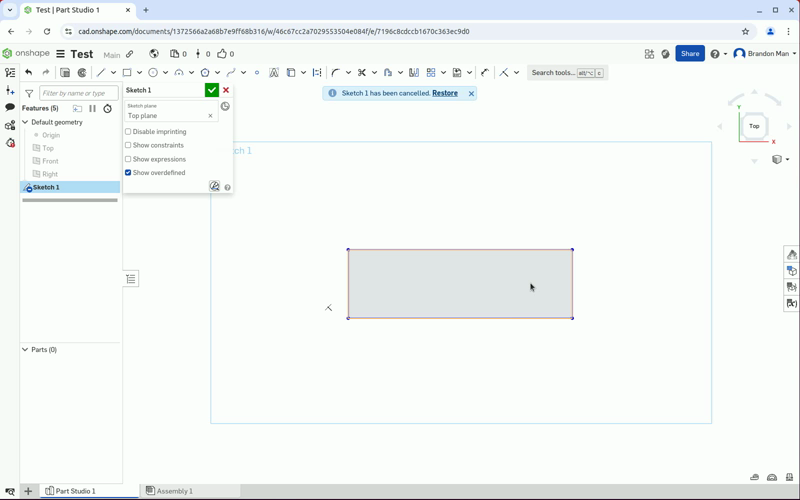
click(530, 282)
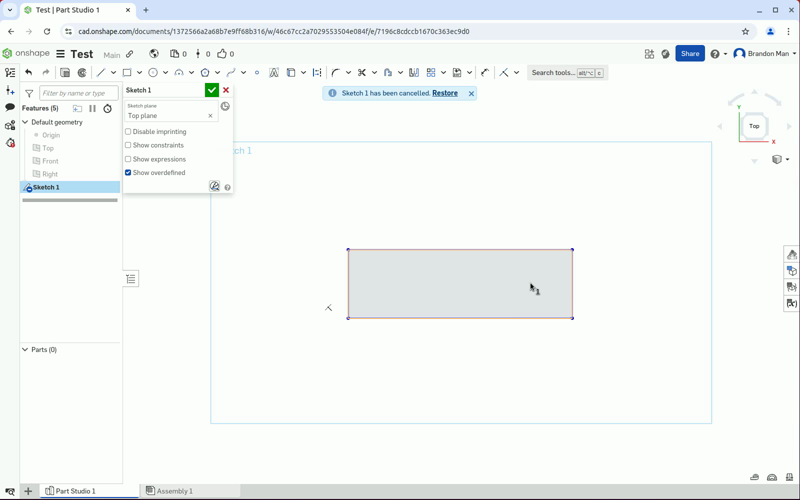
mouse_move(73, 352)
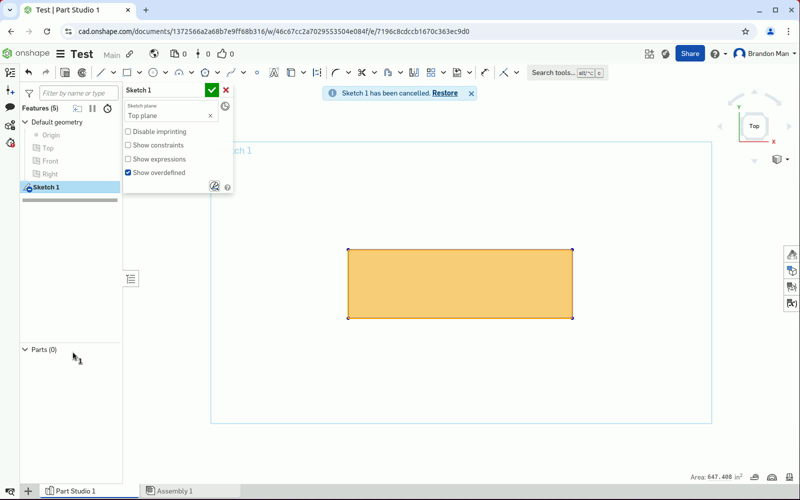
key(shift+y)
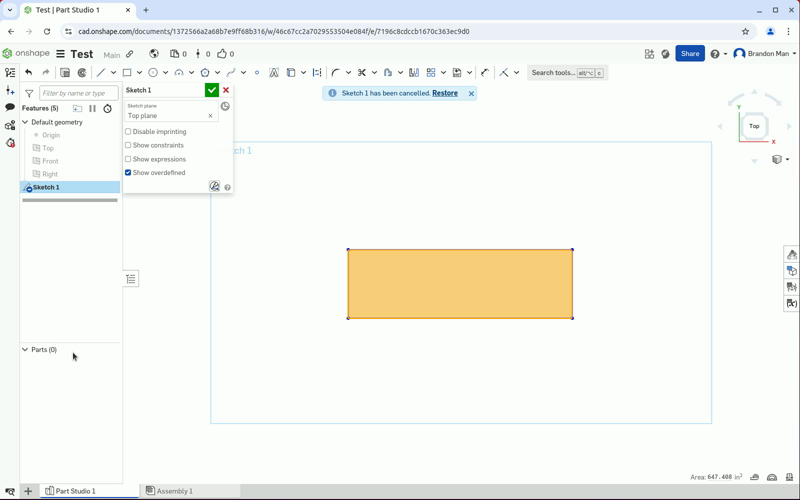
key(shift+e)
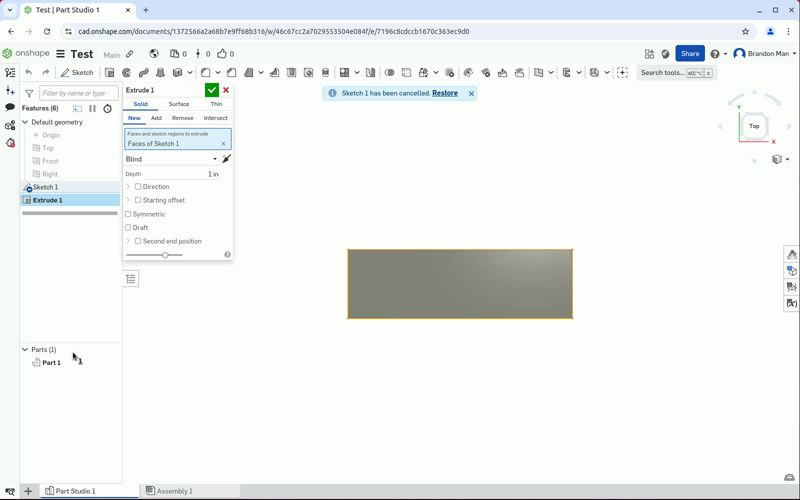
mouse_move(143, 106)
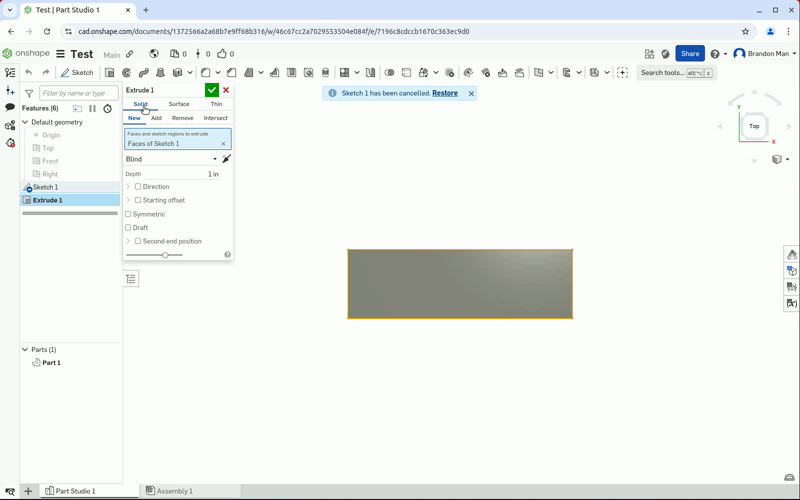
click(143, 106)
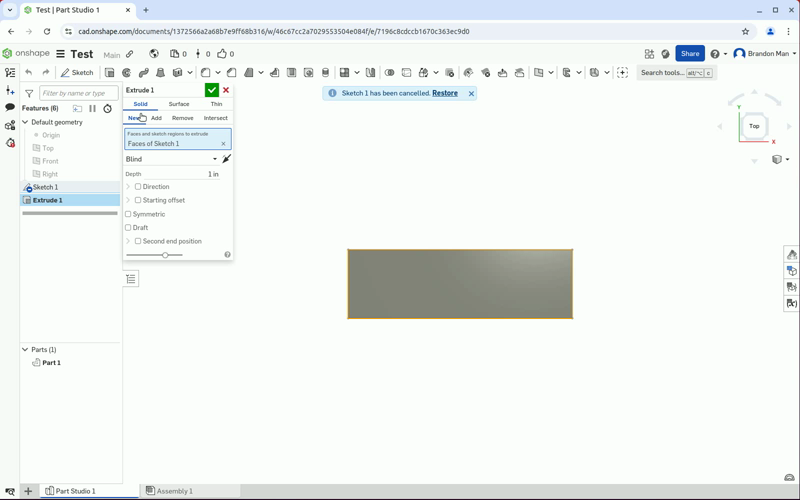
mouse_move(137, 120)
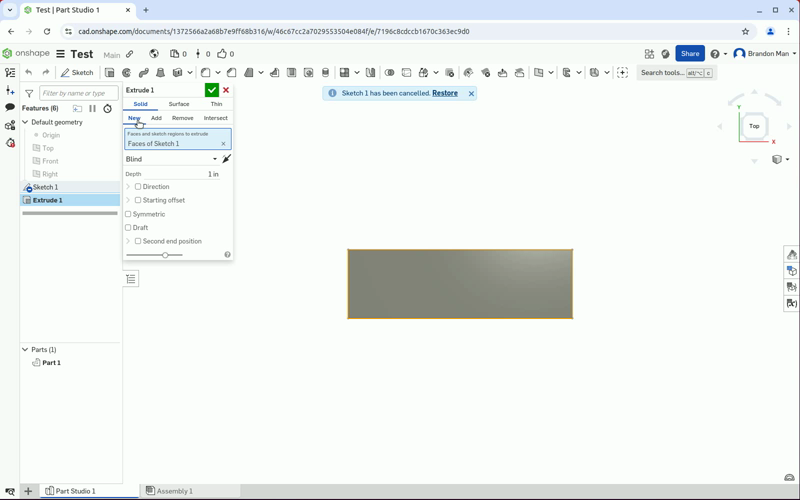
click(137, 120)
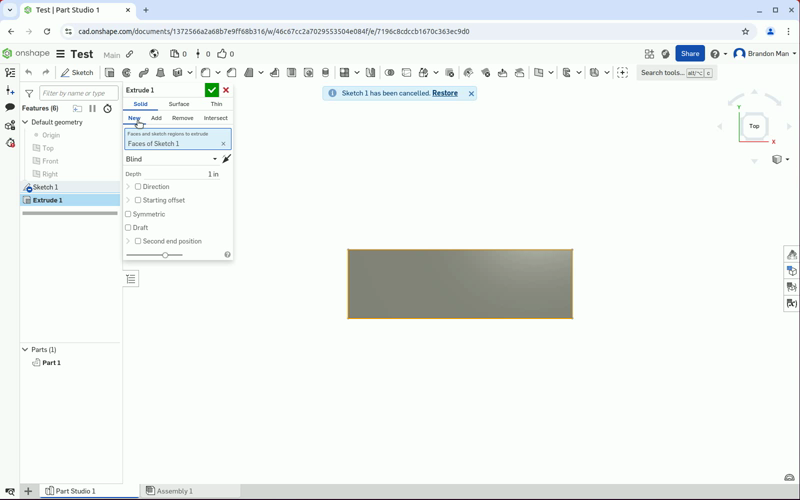
key(tab, 4)
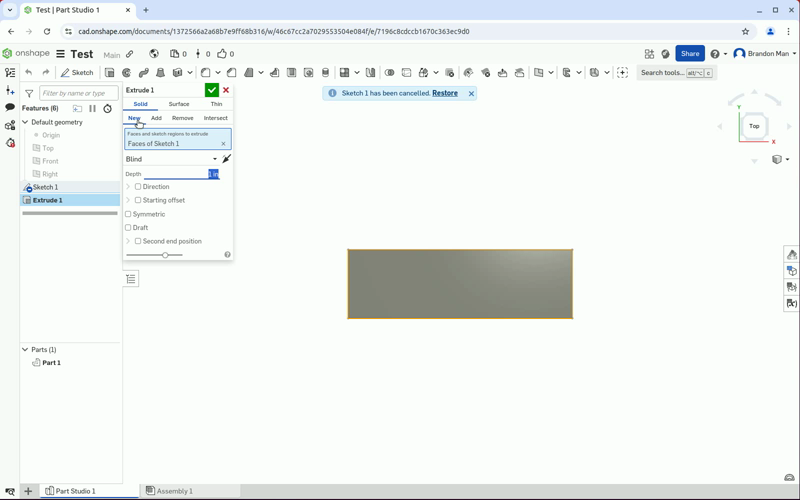
text(14.202)
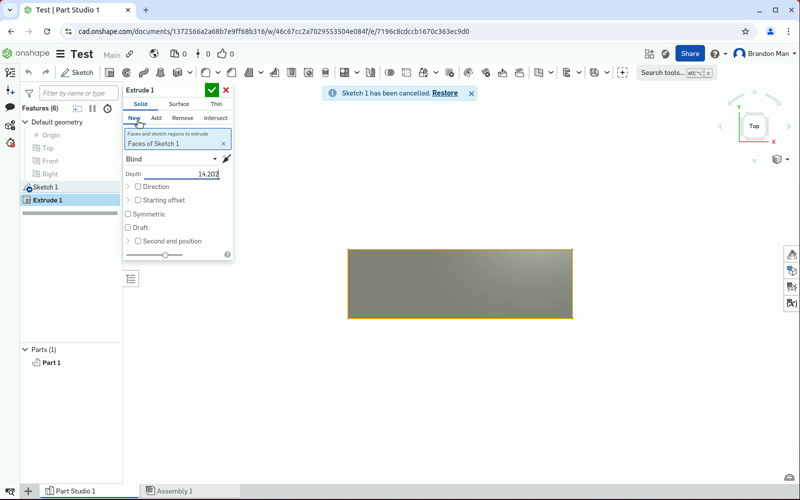
key(enter)
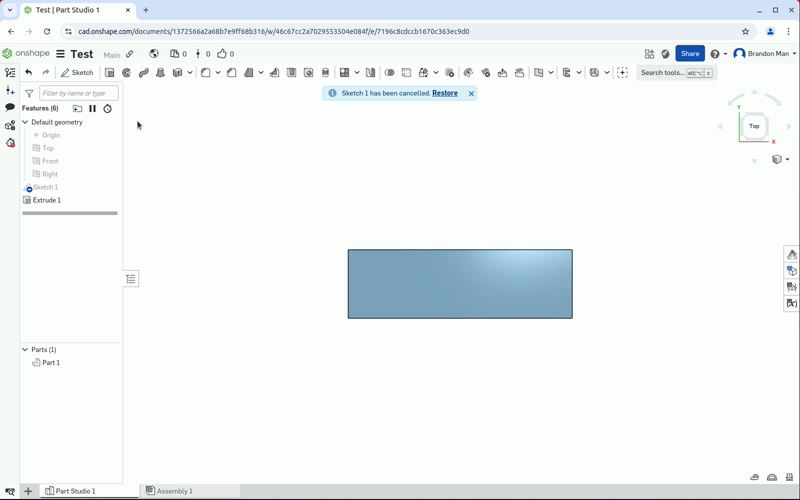
key(shift+h)
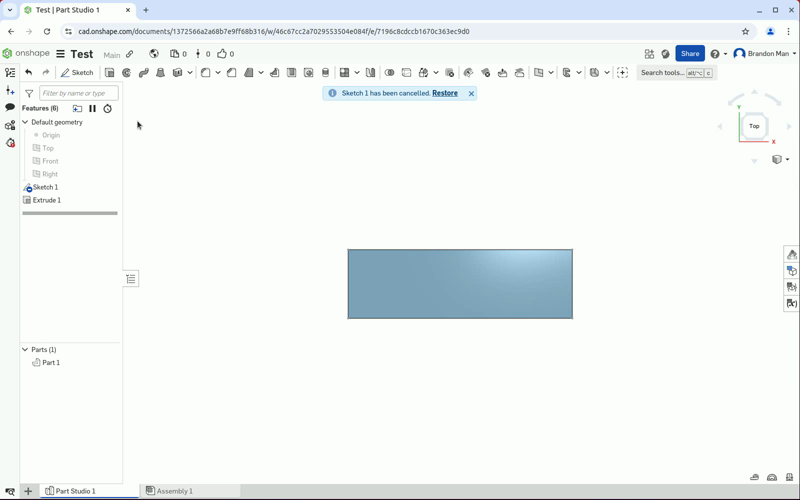
key(shift+h)
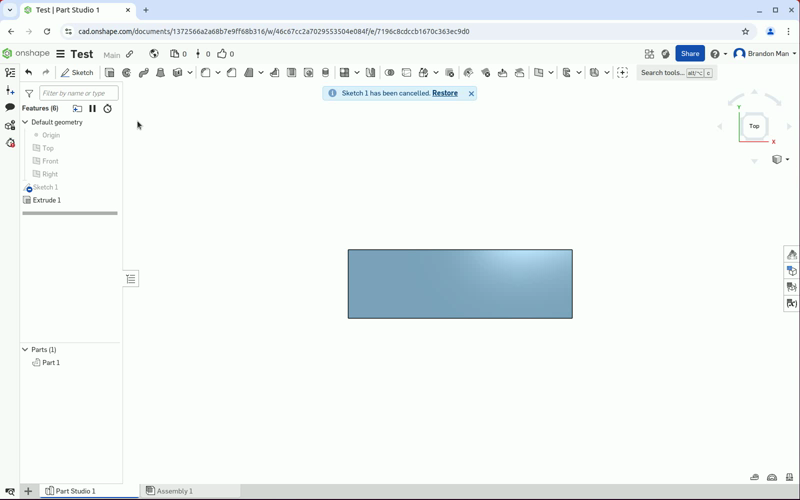
mouse_move(73, 189)
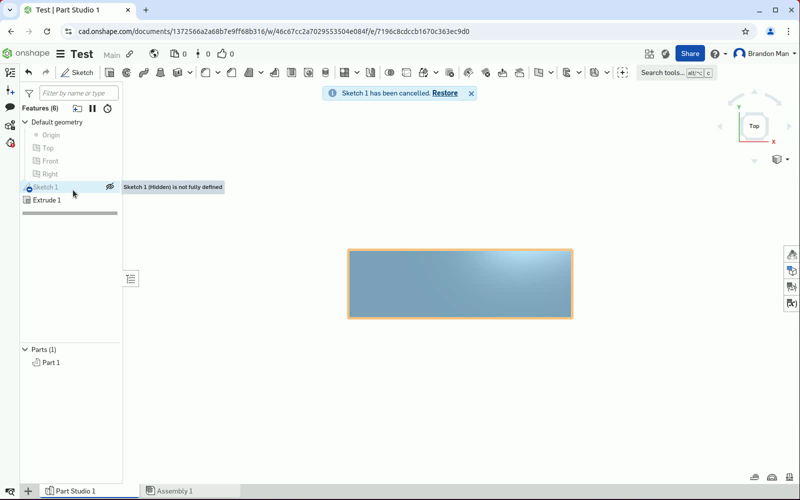
click(73, 189)
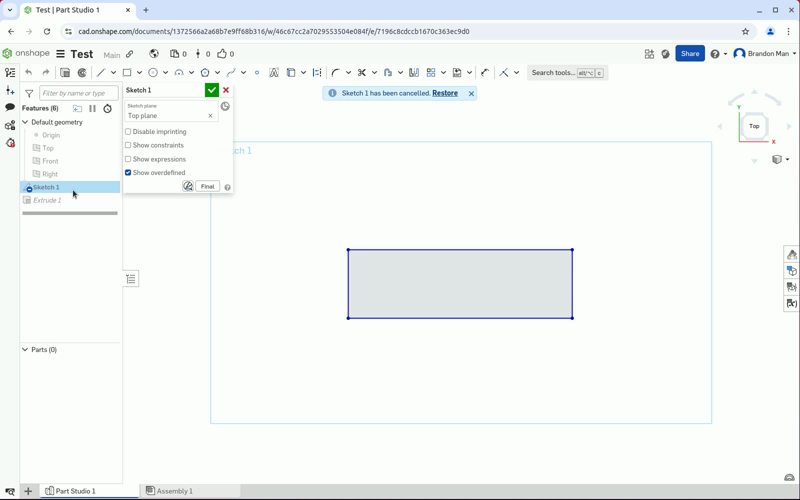
mouse_move(229, 92)
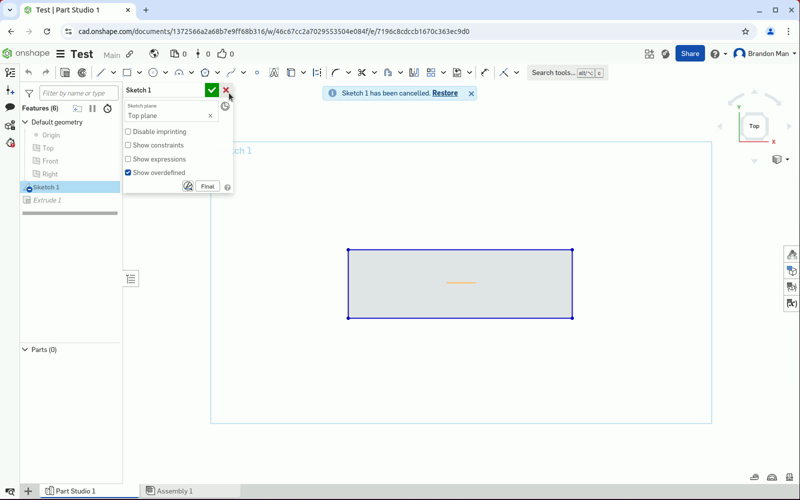
click(229, 92)
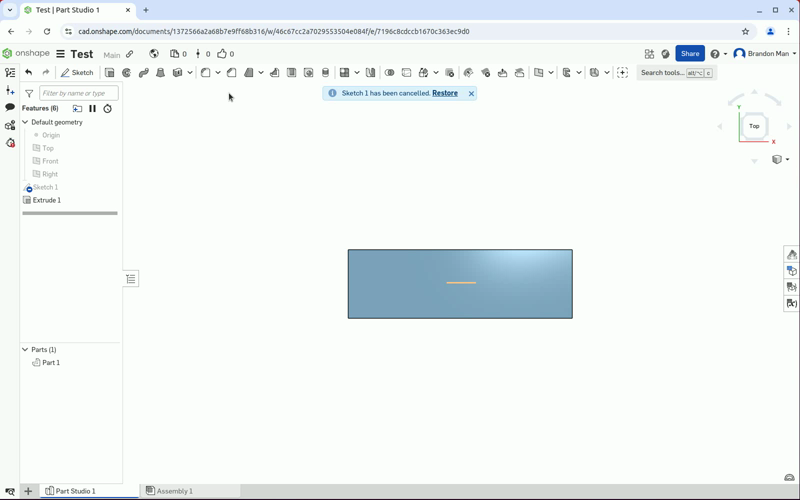
mouse_move(541, 75)
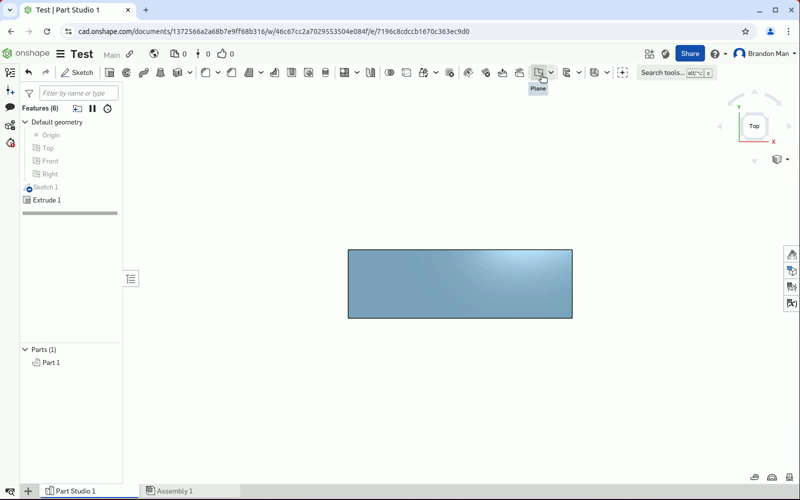
click(541, 75)
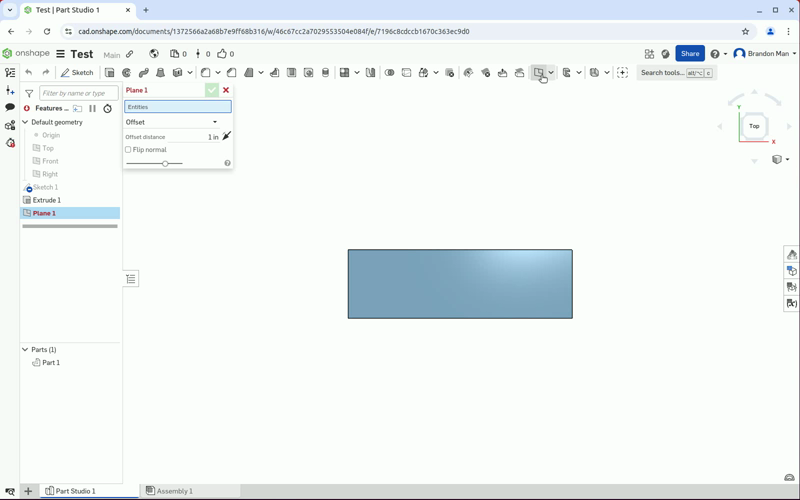
mouse_move(73, 150)
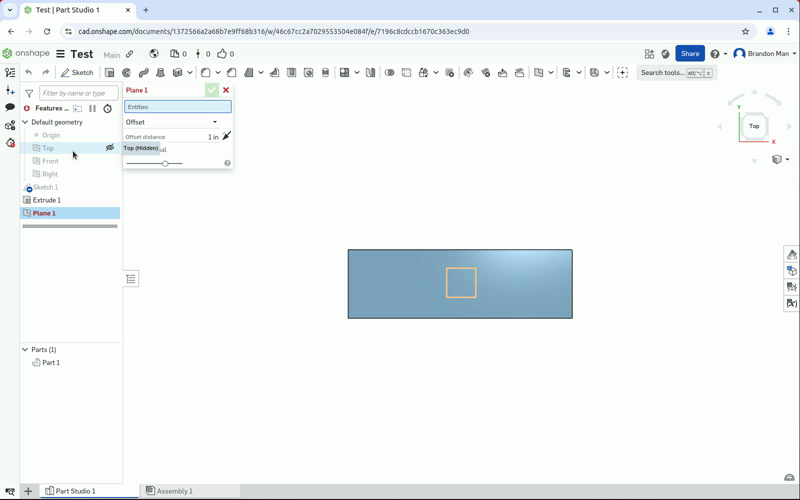
click(73, 150)
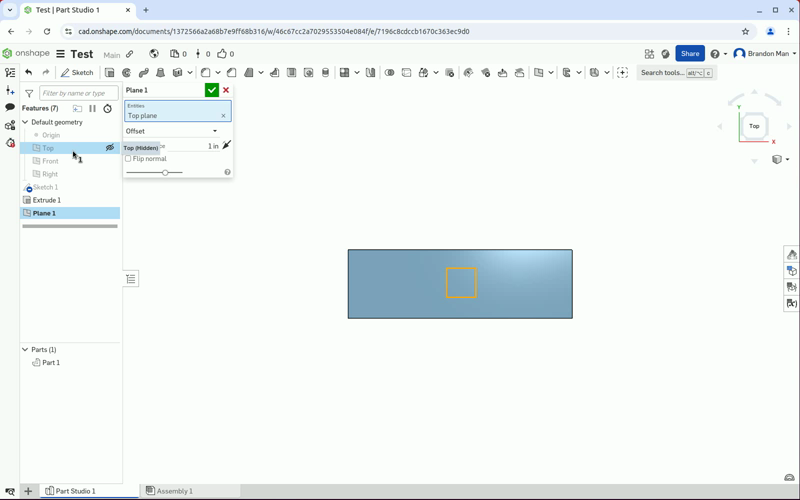
key(tab, 2)
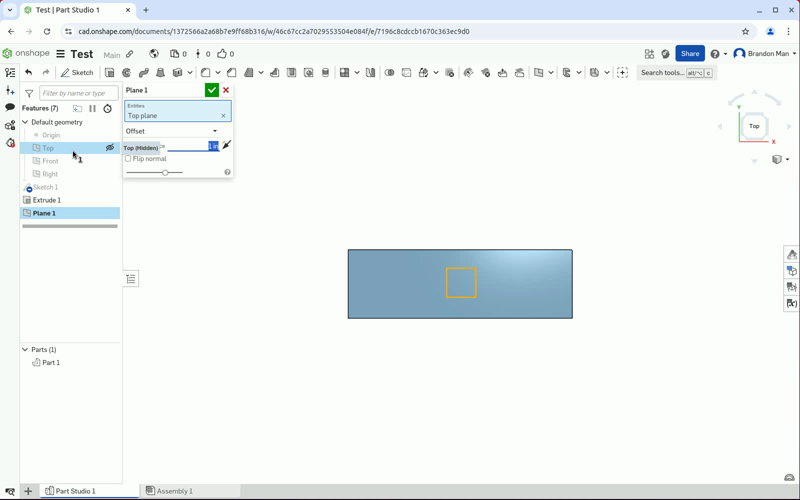
text(14.204)
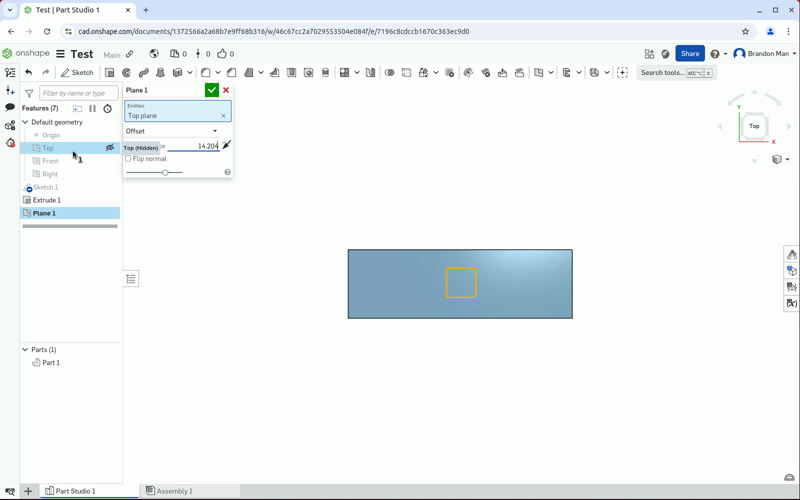
key(enter, 2)
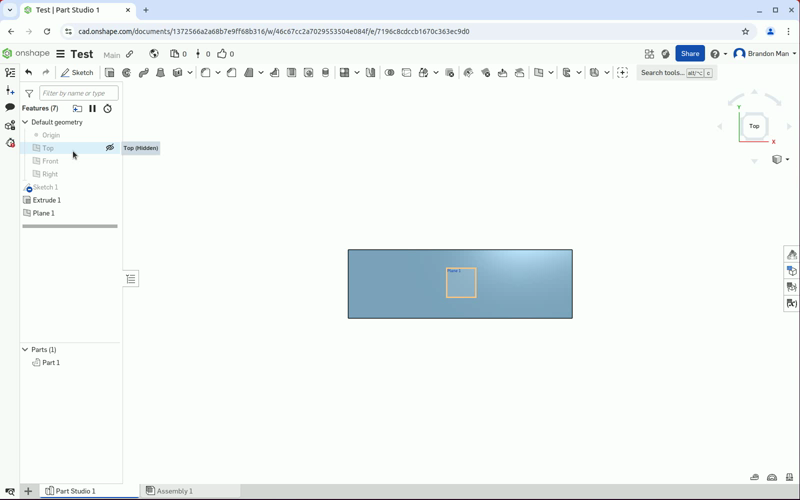
key(shift+s)
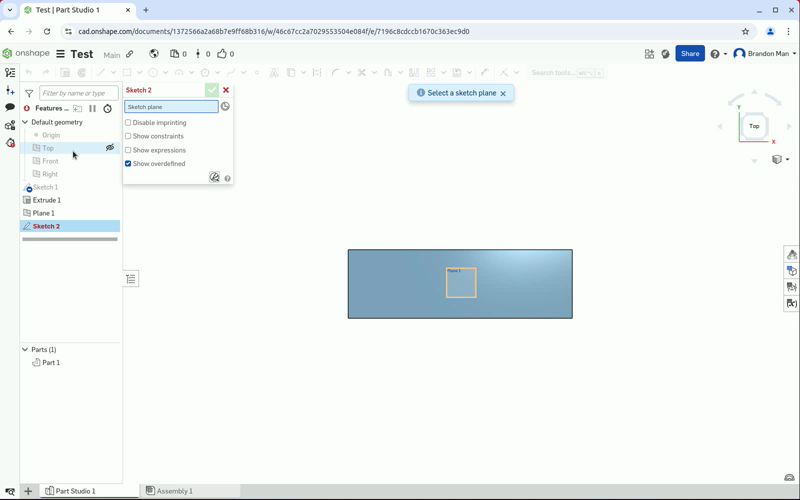
mouse_move(73, 215)
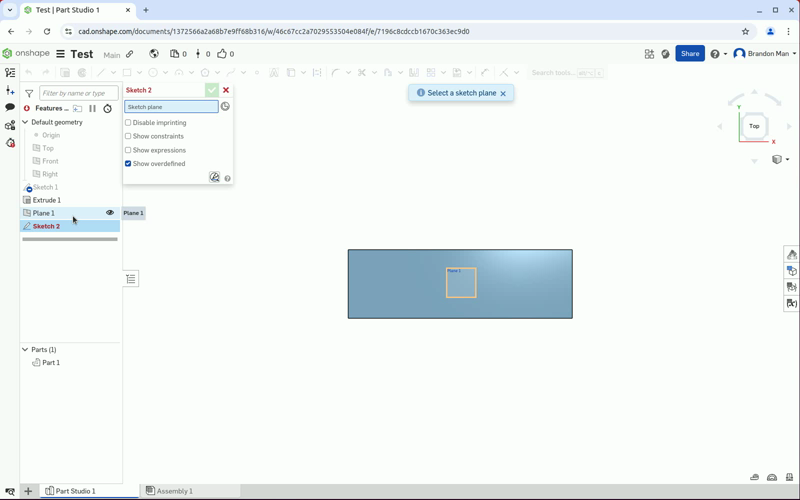
click(73, 215)
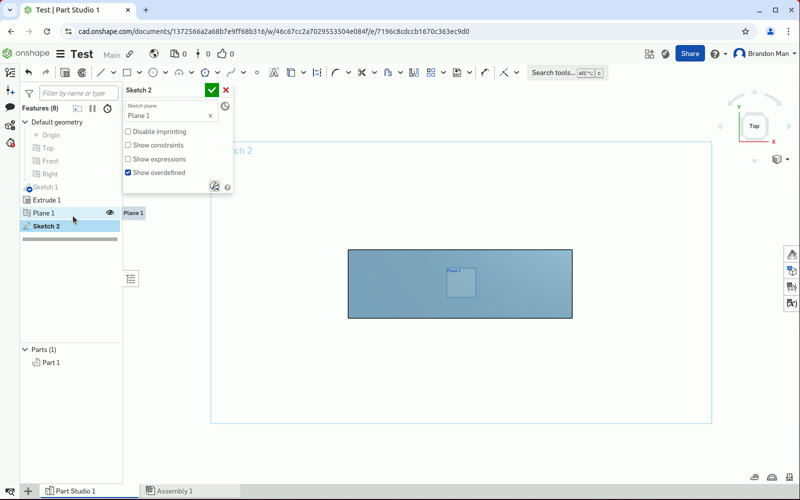
mouse_move(73, 352)
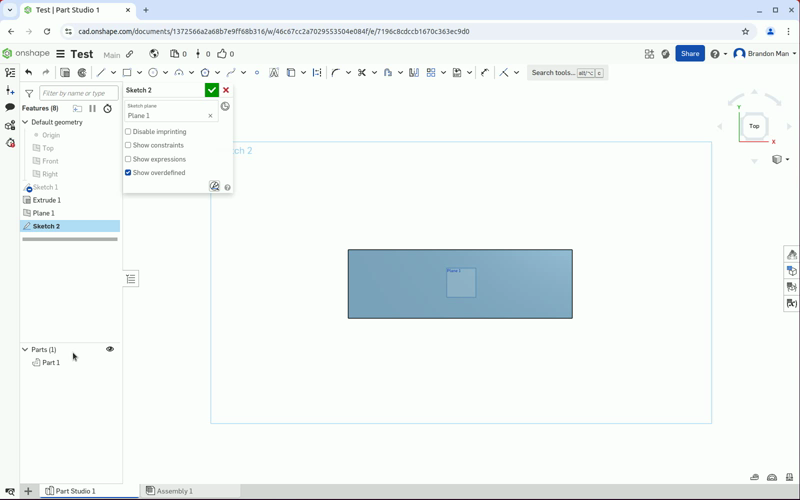
key(y)
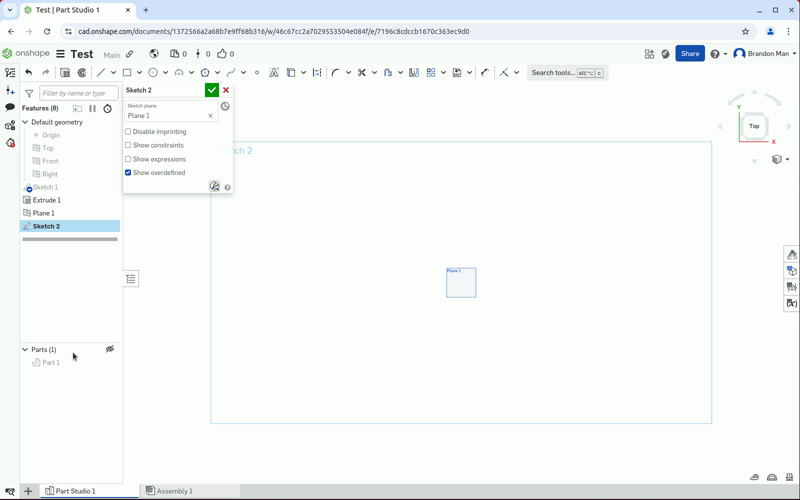
key(c)
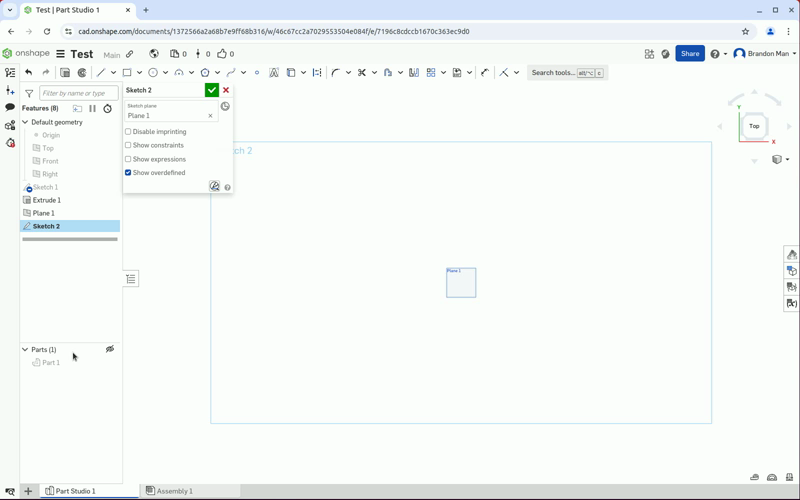
key_down(shift)
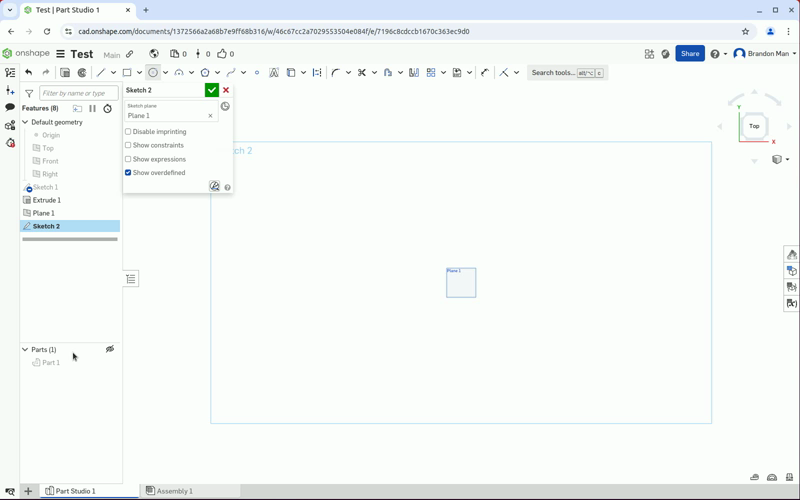
mouse_move(371, 276)
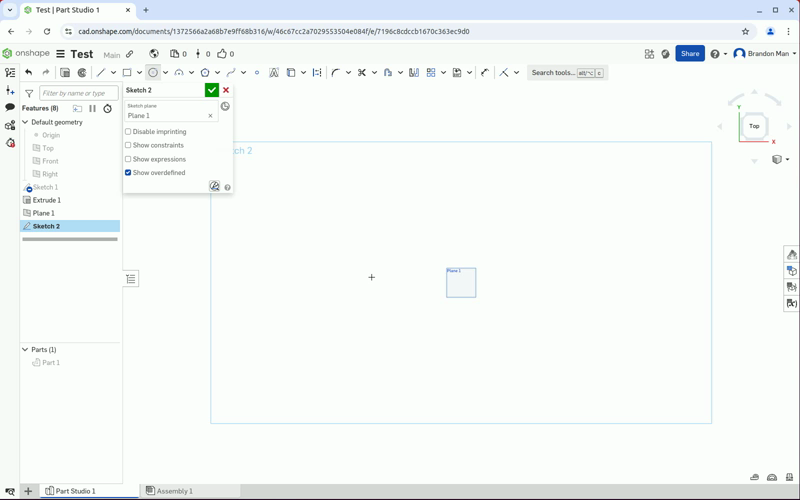
click(371, 276)
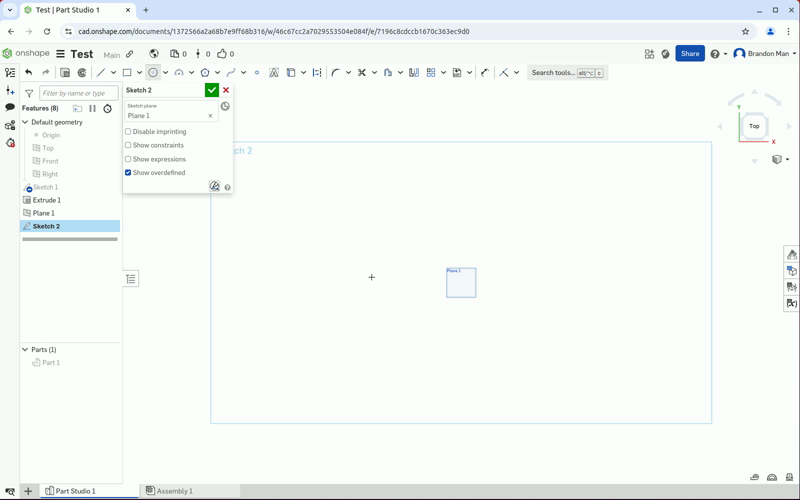
key_up(shift)
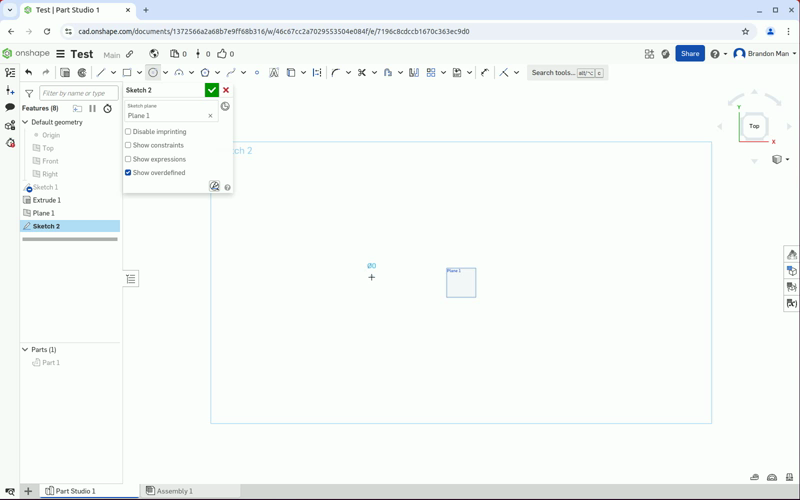
mouse_move(377, 276)
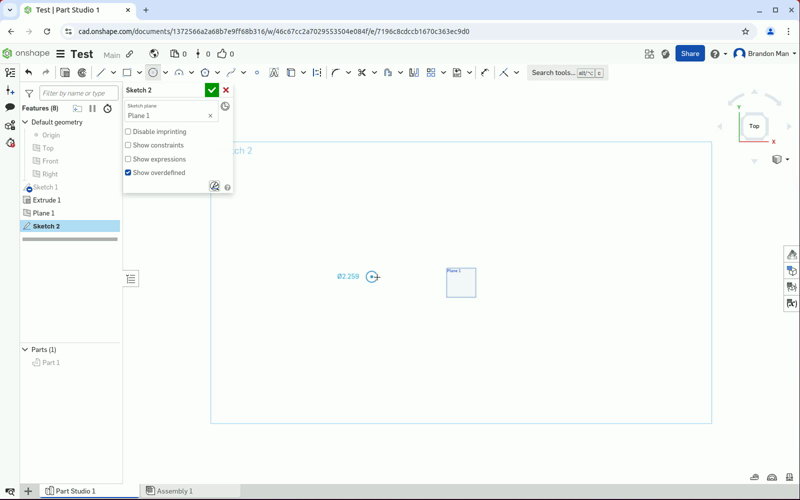
click(377, 276)
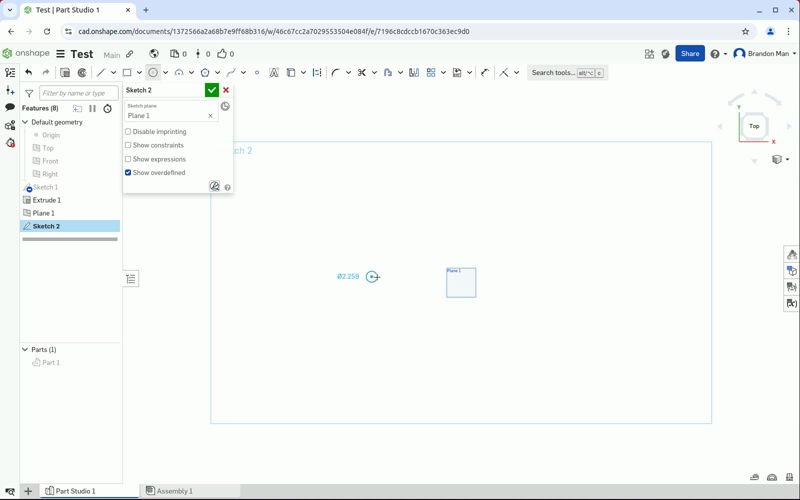
key(esc)
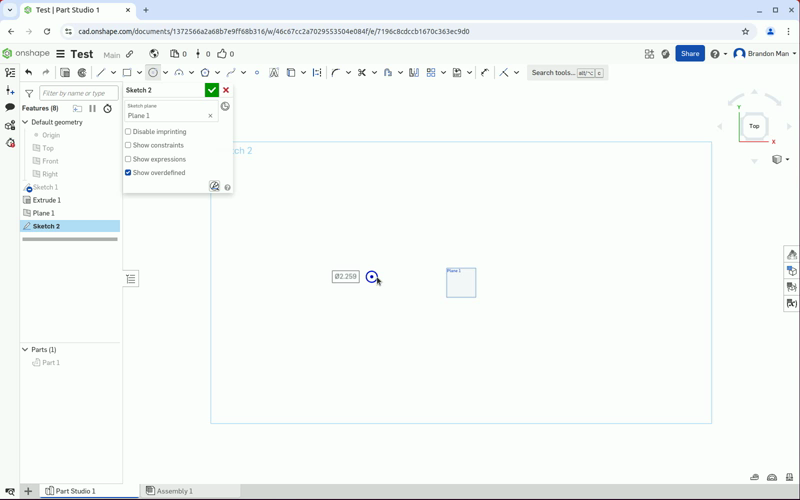
mouse_move(371, 271)
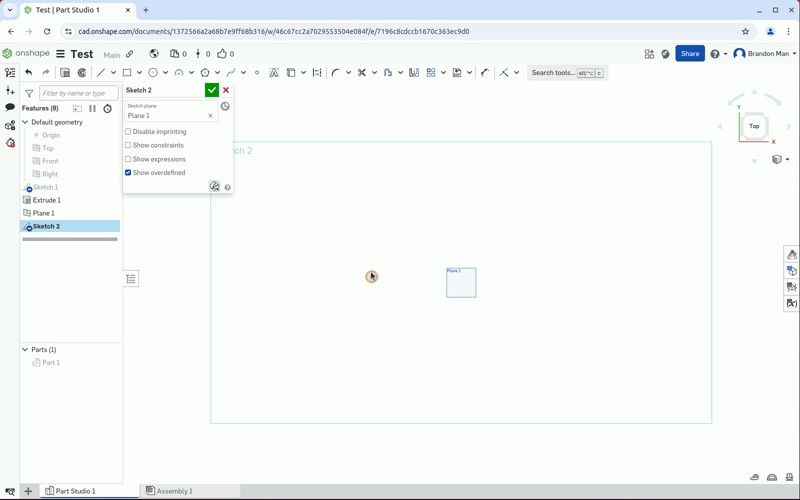
scroll(6)
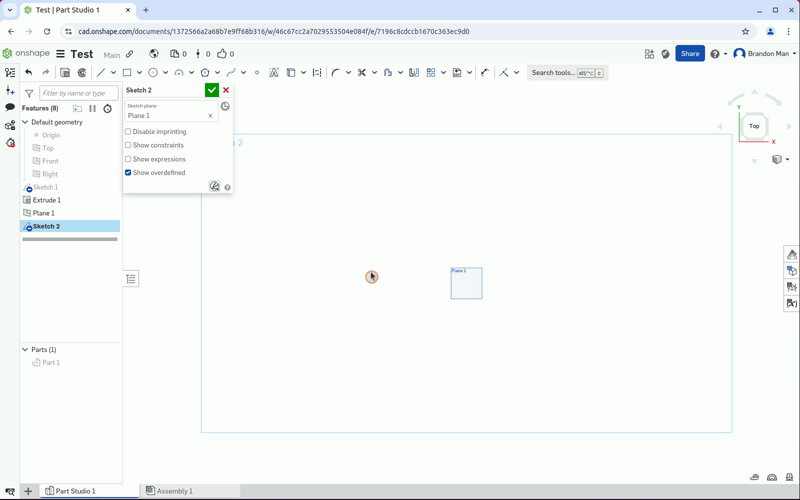
scroll(6)
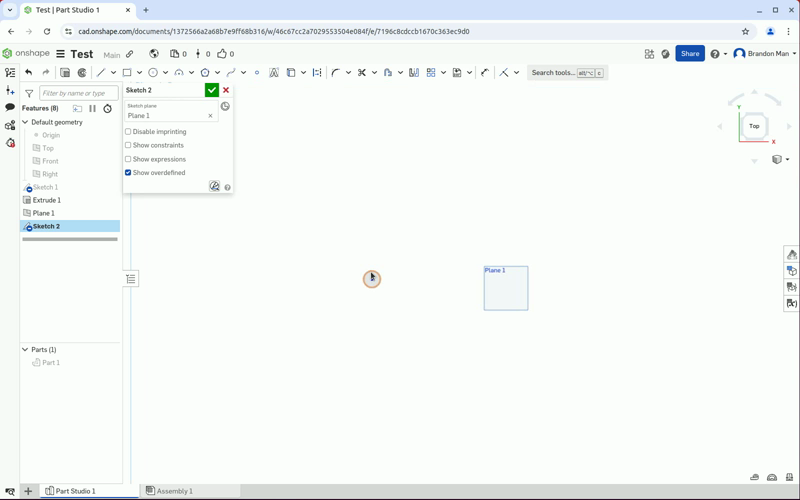
scroll(6)
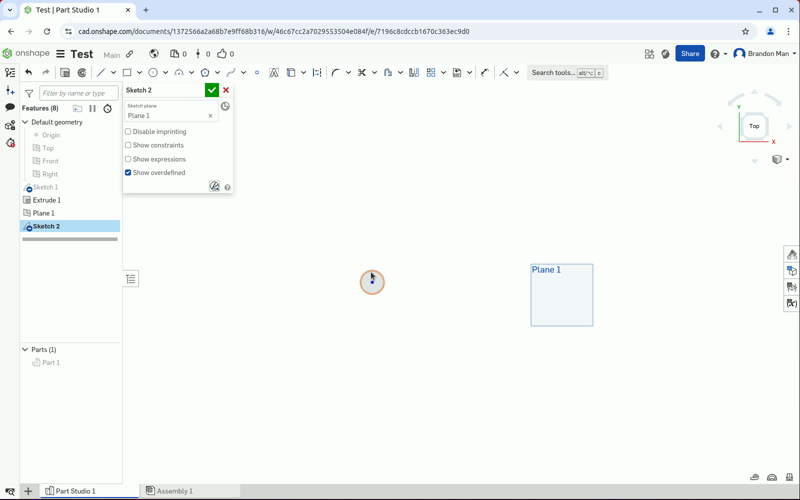
scroll(6)
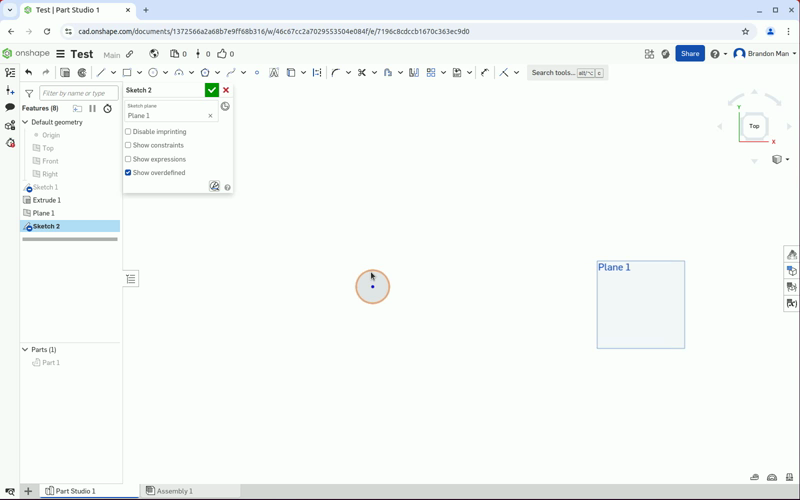
scroll(6)
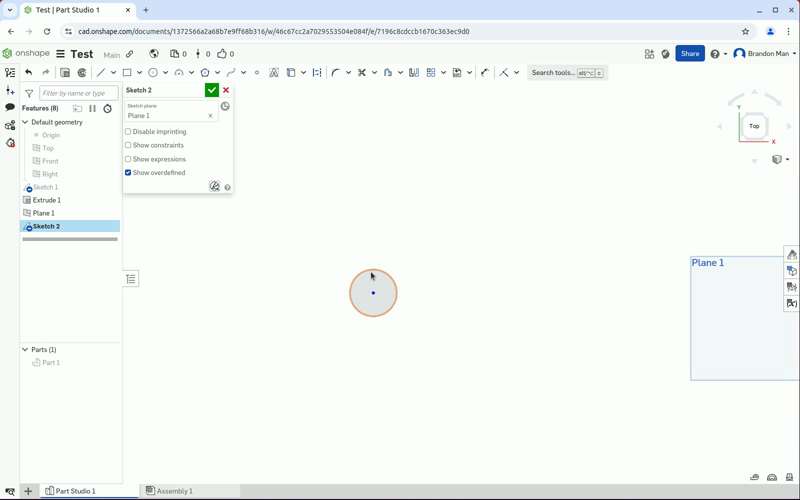
scroll(6)
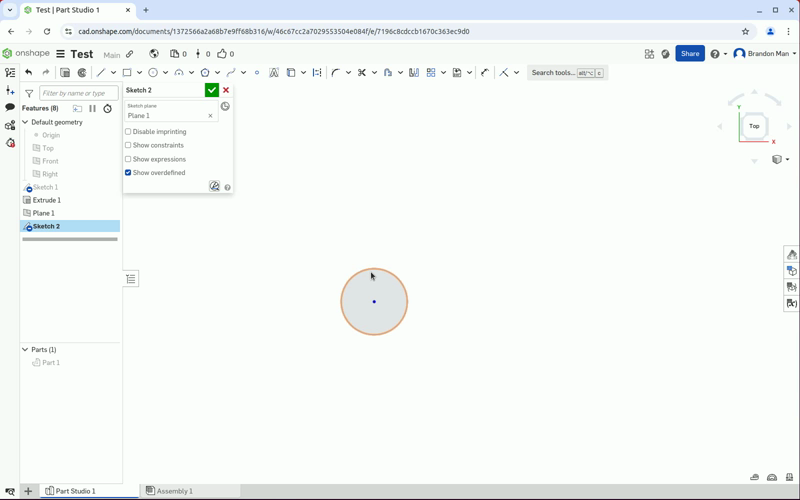
scroll(6)
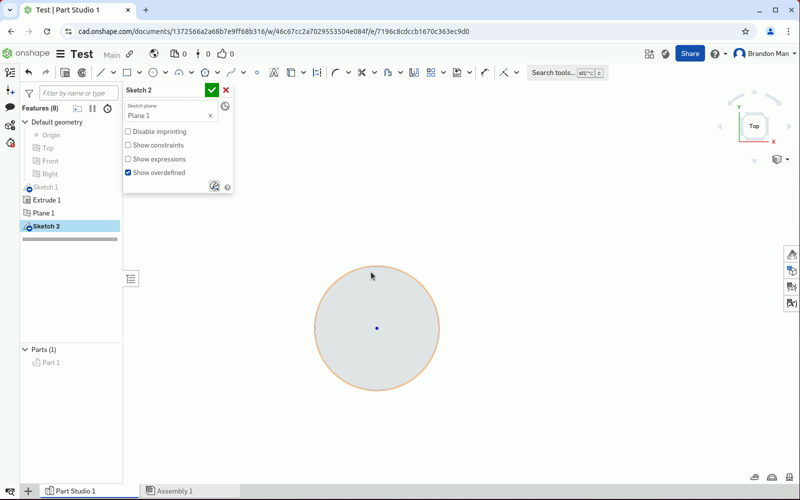
click(371, 271)
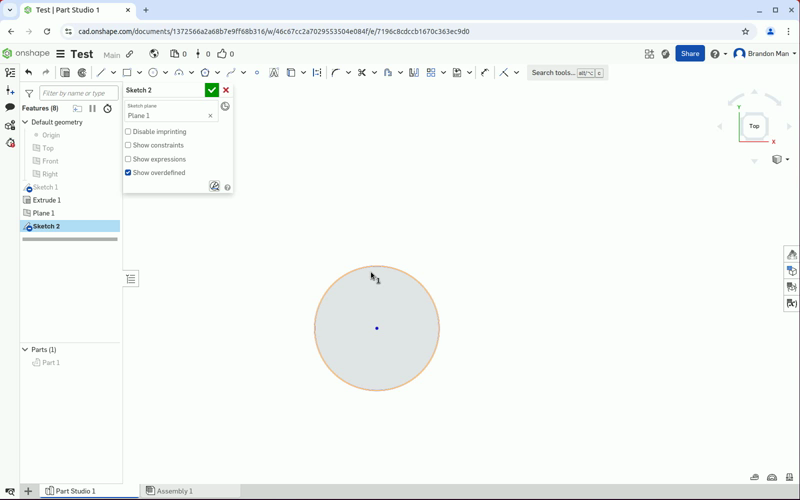
scroll(-6)
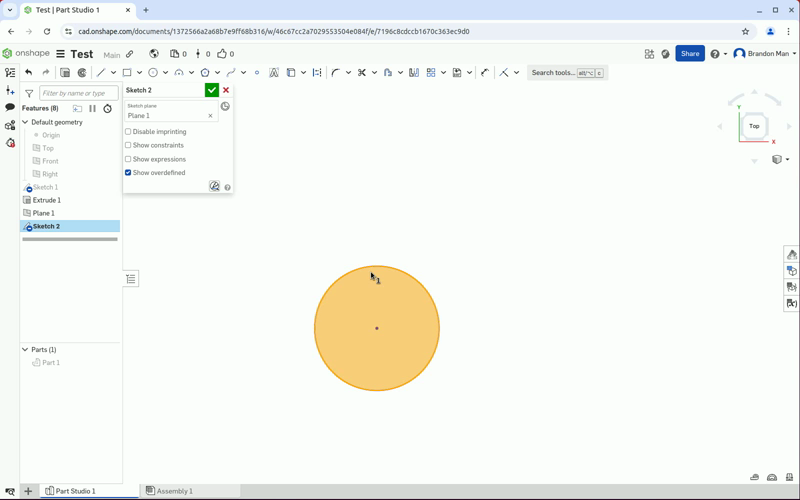
scroll(-6)
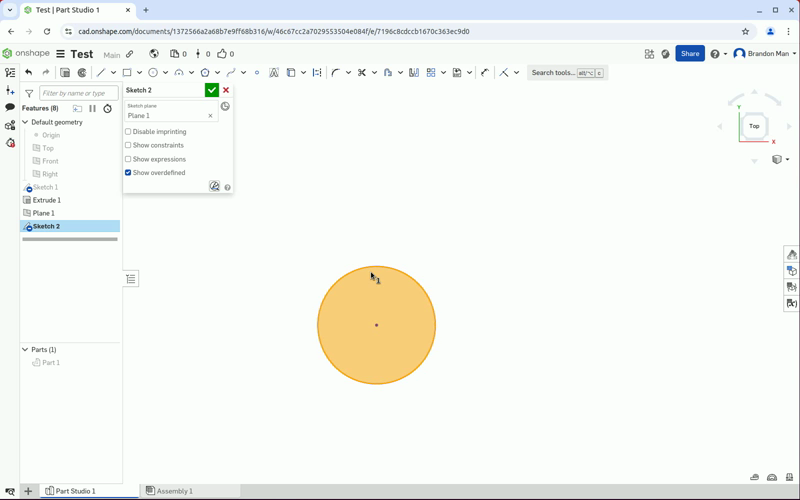
scroll(-6)
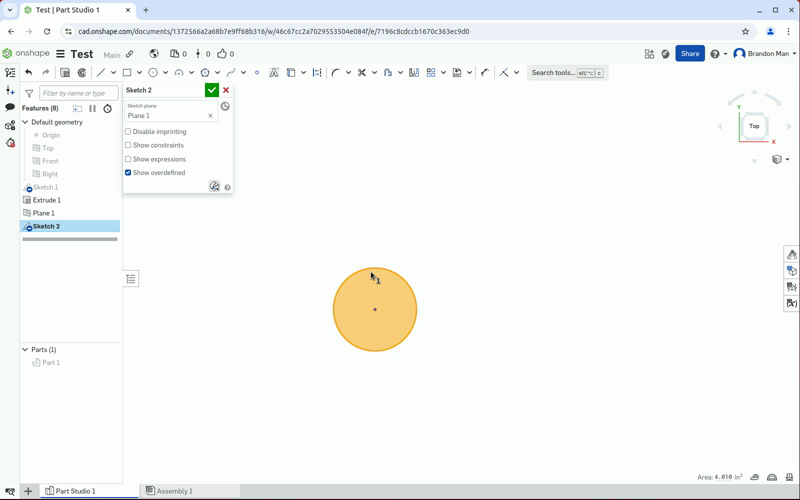
scroll(-6)
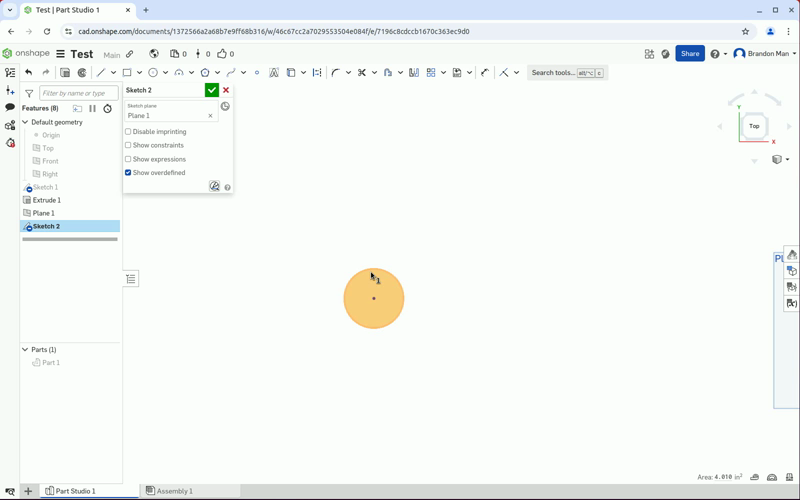
scroll(-6)
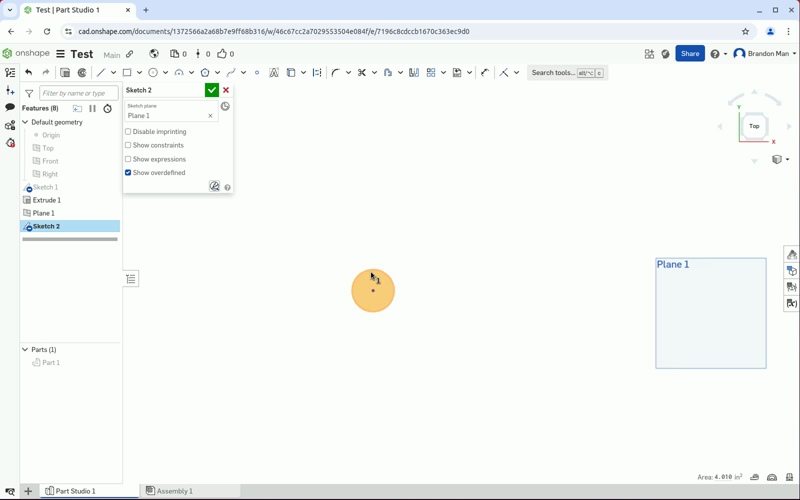
scroll(-6)
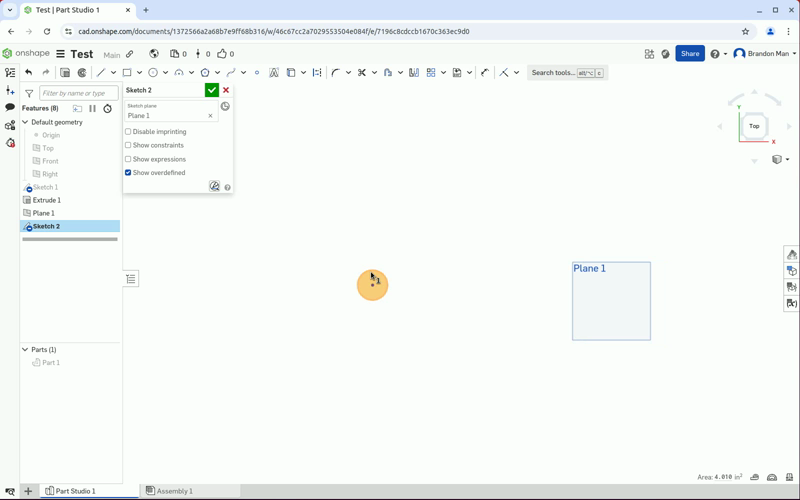
scroll(-6)
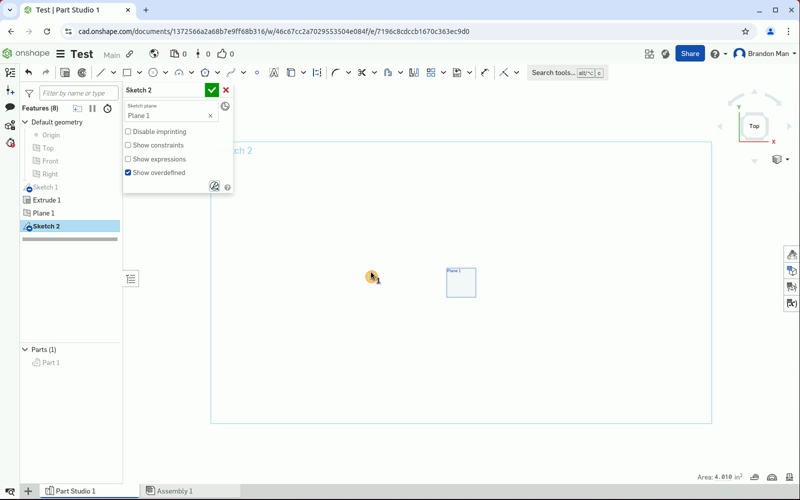
mouse_move(73, 352)
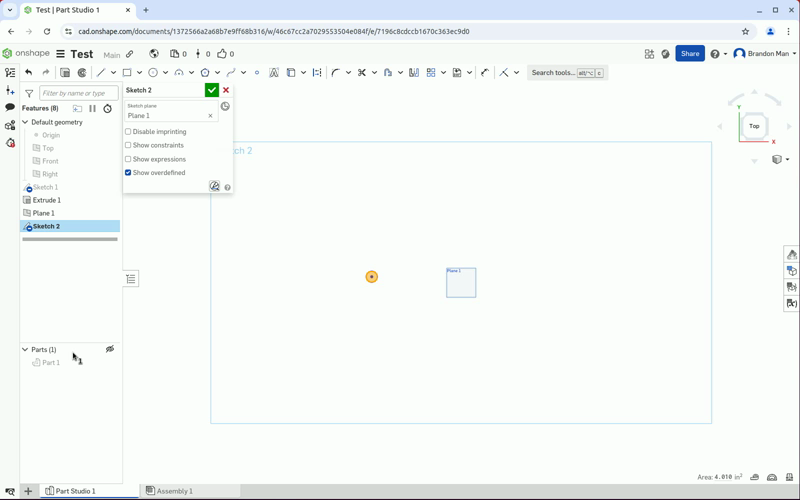
key(shift+y)
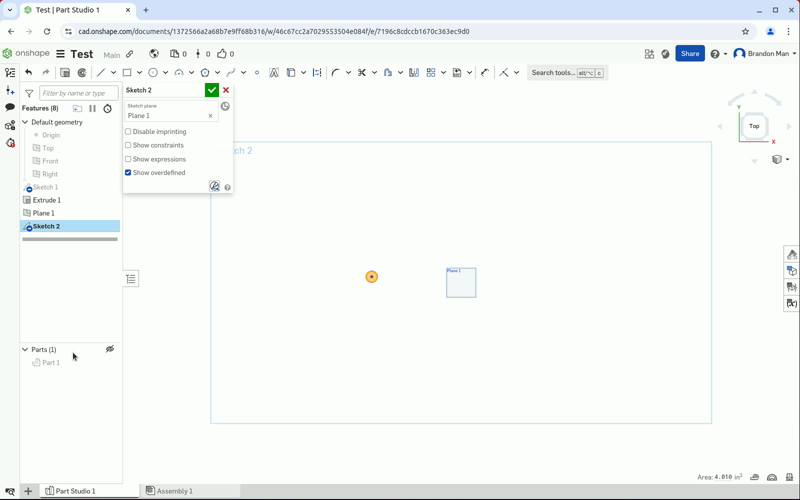
key(shift+e)
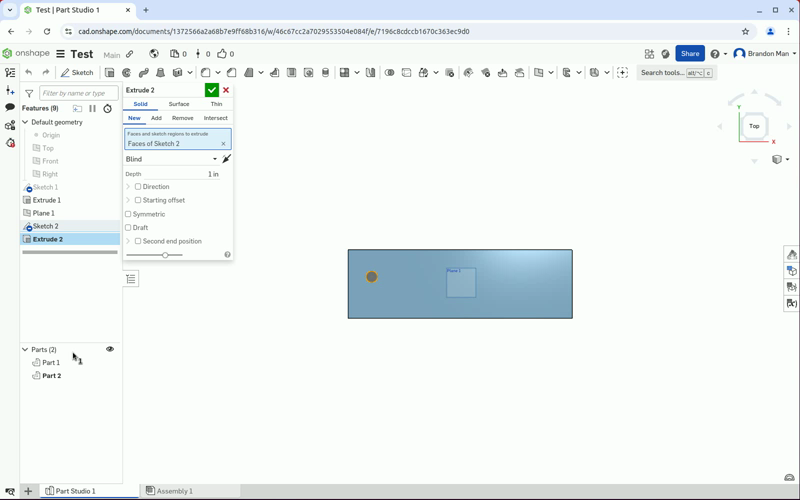
mouse_move(143, 106)
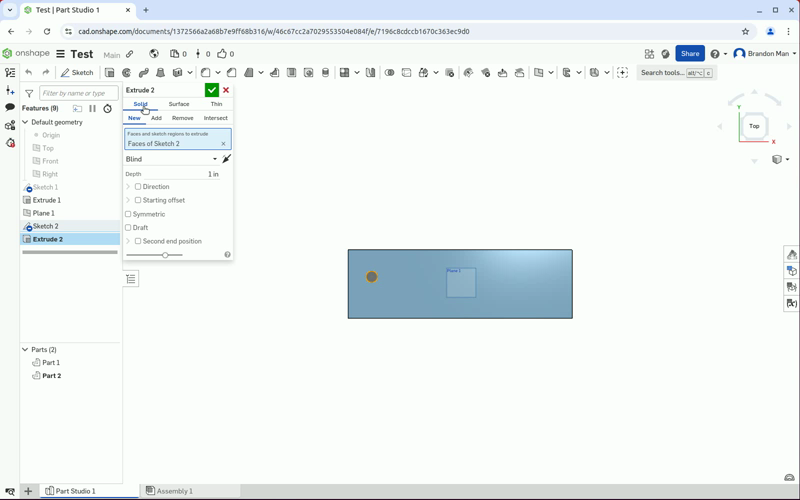
click(143, 106)
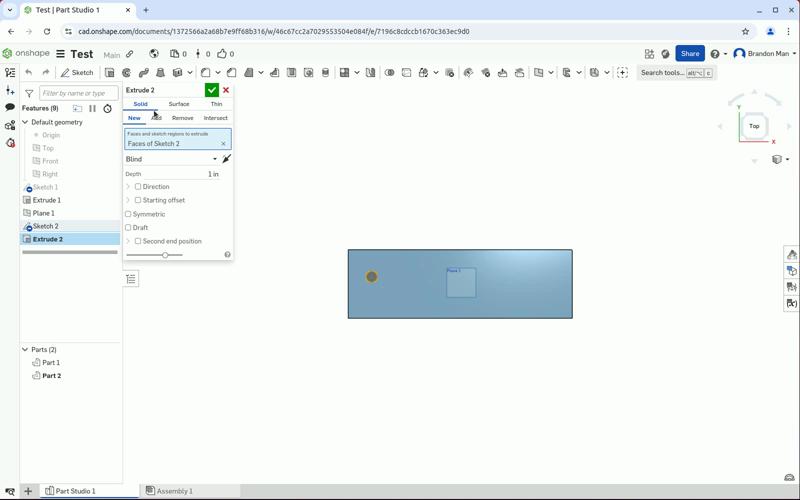
mouse_move(186, 120)
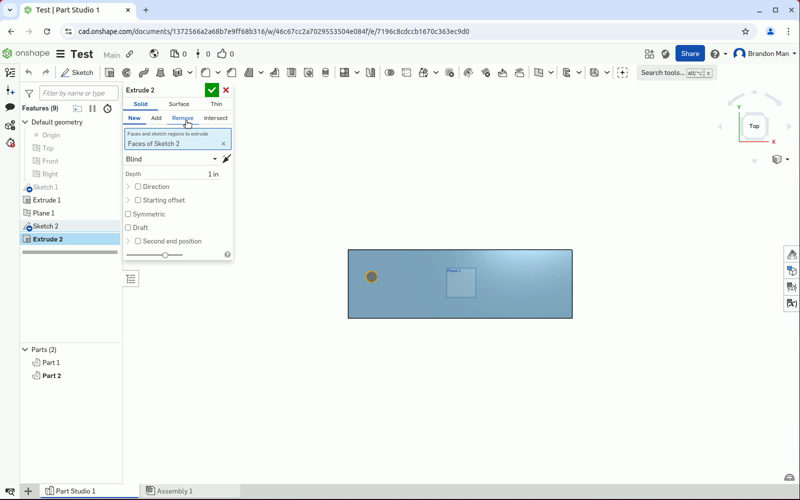
click(186, 120)
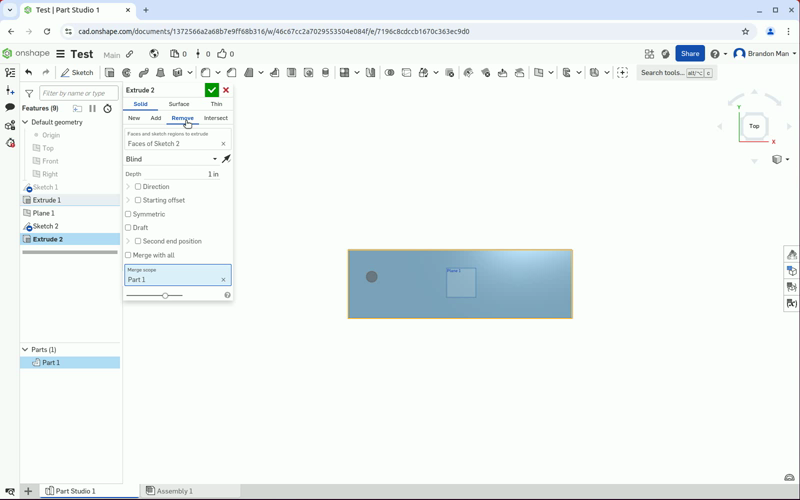
key(tab, 4)
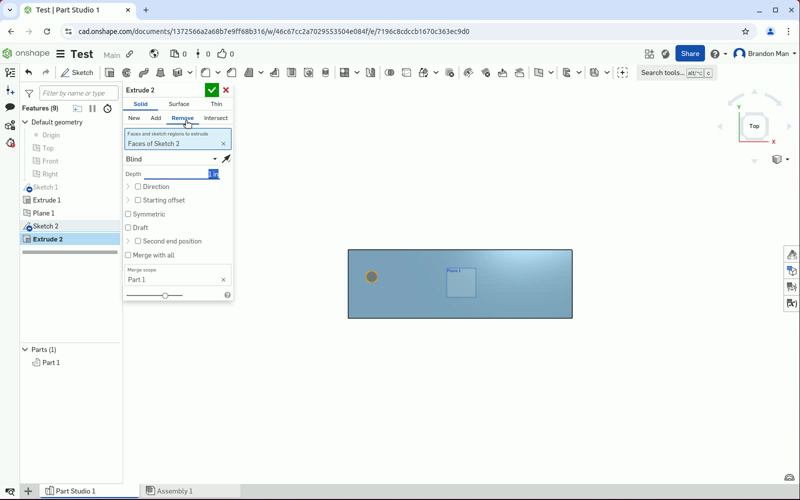
text(13.239)
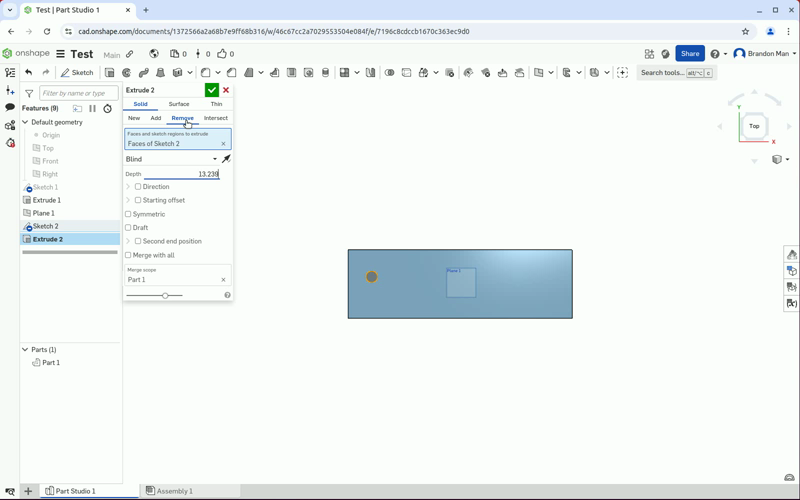
key(tab, 6)
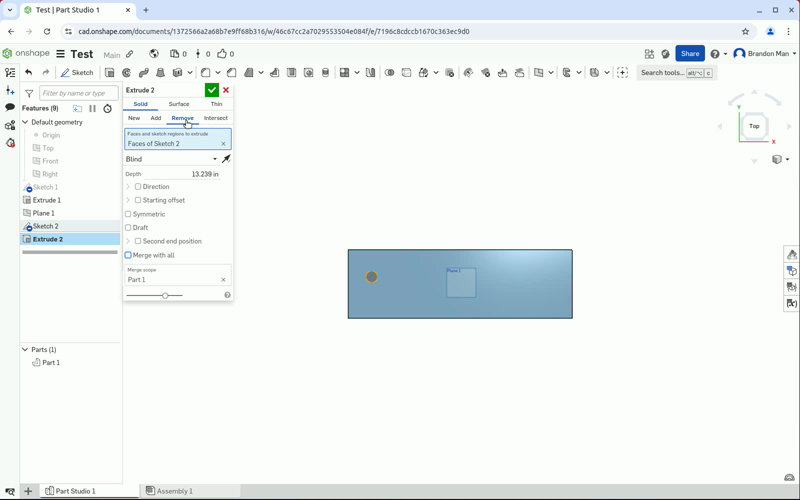
key(space)
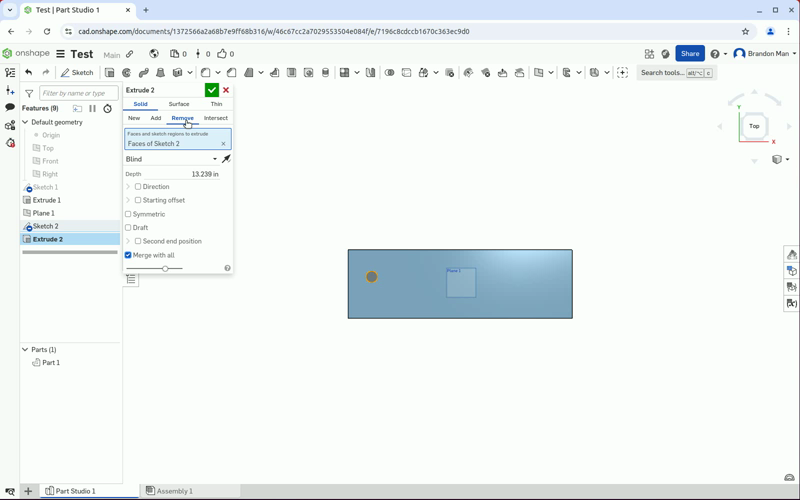
key(enter)
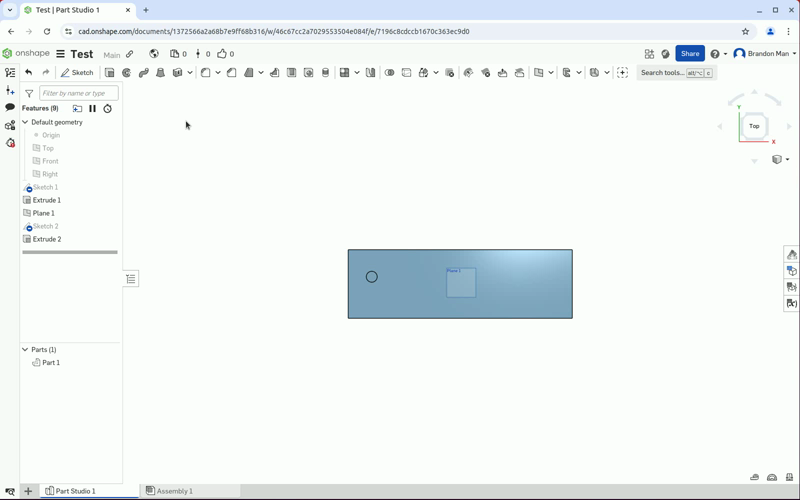
key(shift+h)
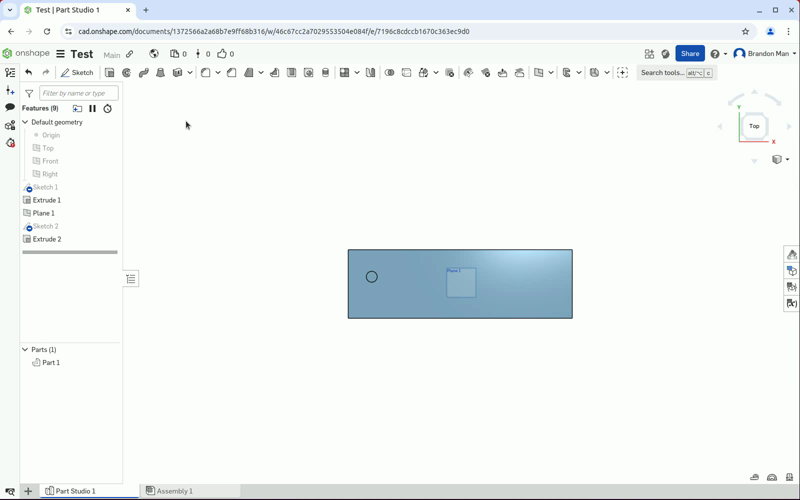
key(shift+h)
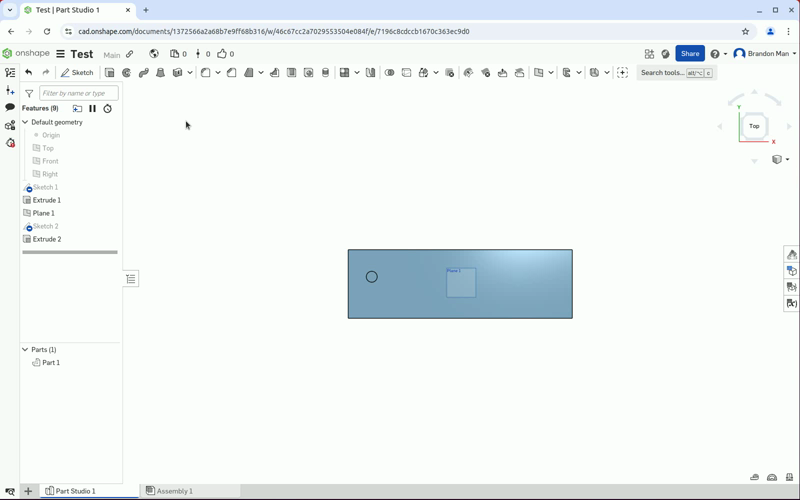
mouse_move(73, 189)
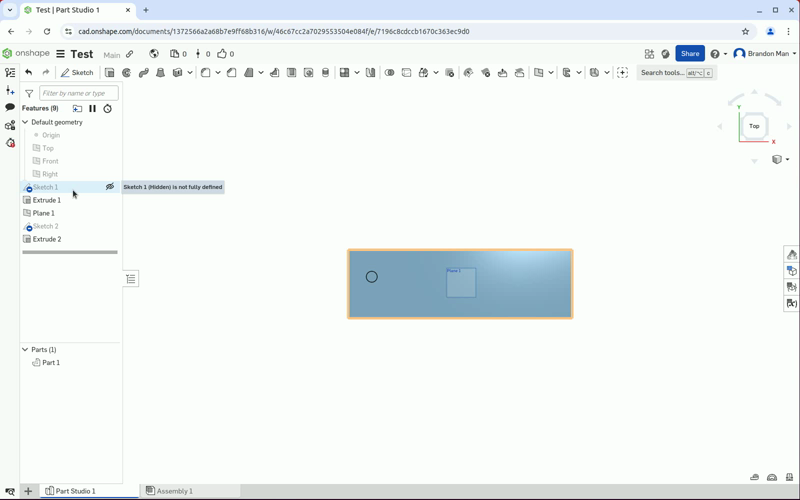
click(73, 189)
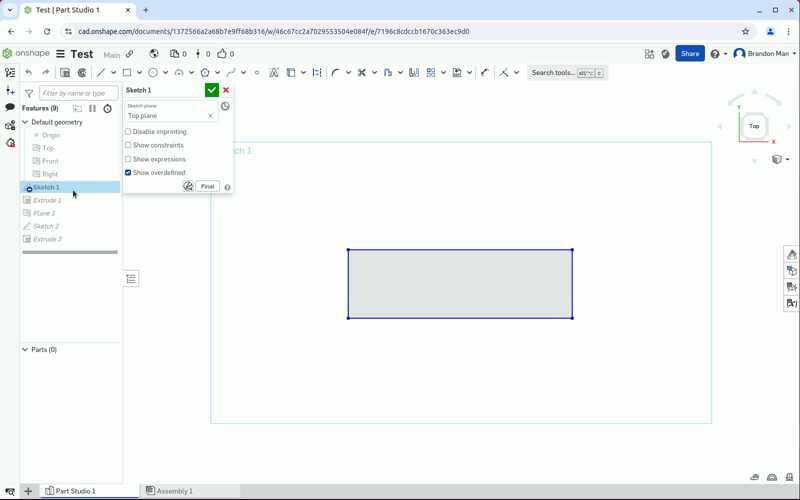
mouse_move(229, 92)
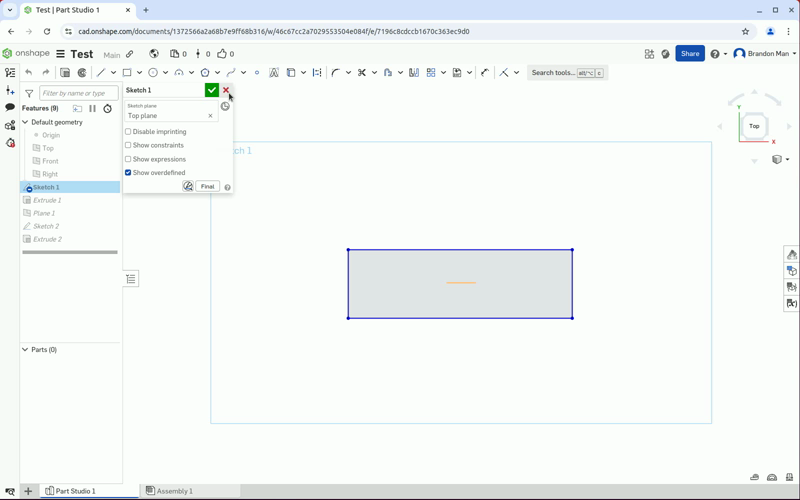
click(229, 92)
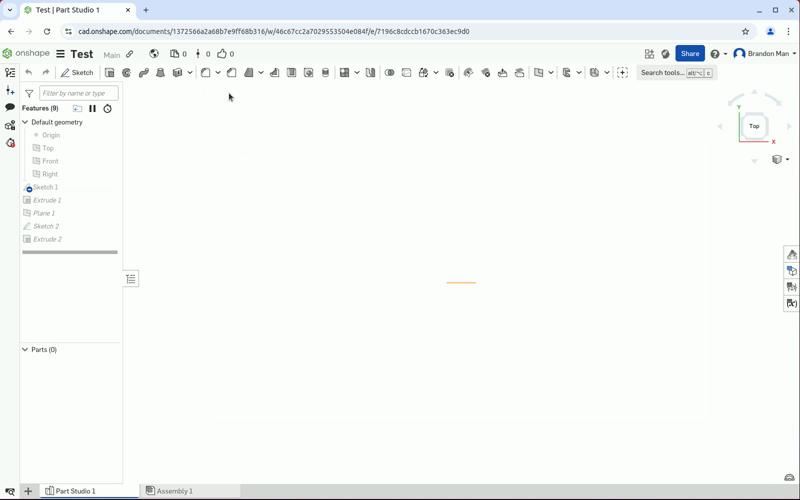
key(shift+s)
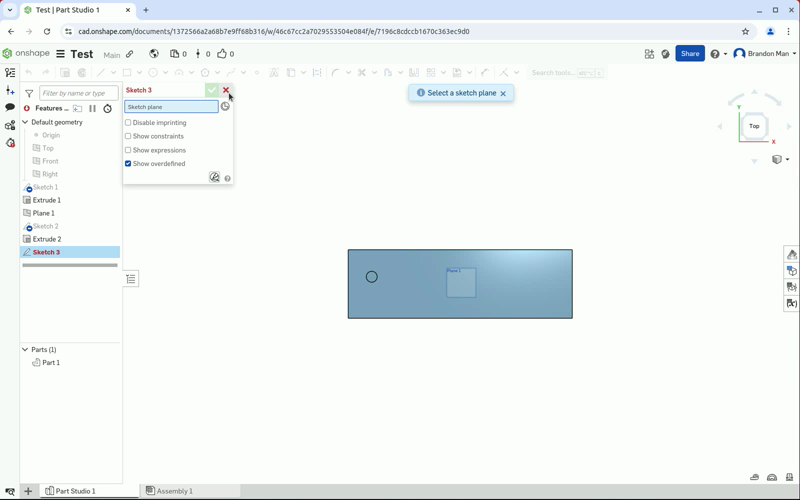
mouse_move(73, 215)
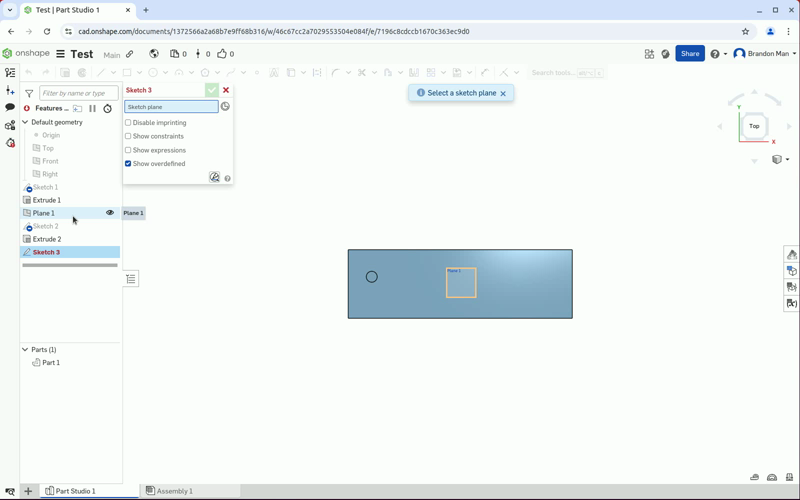
click(73, 215)
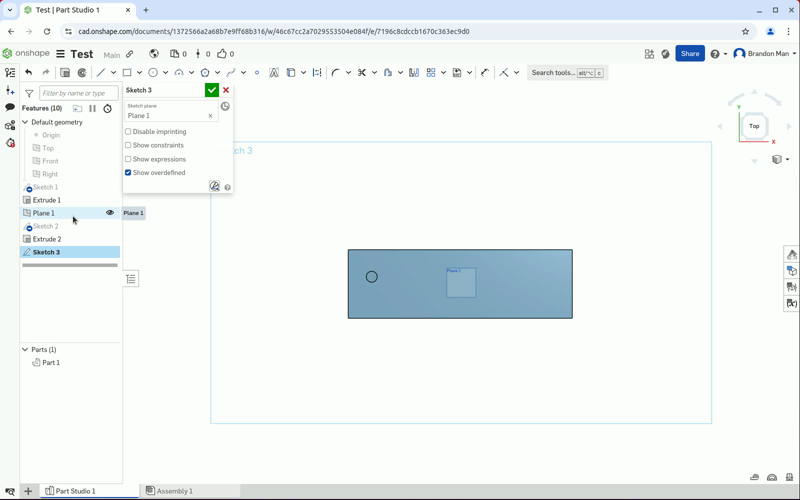
mouse_move(73, 352)
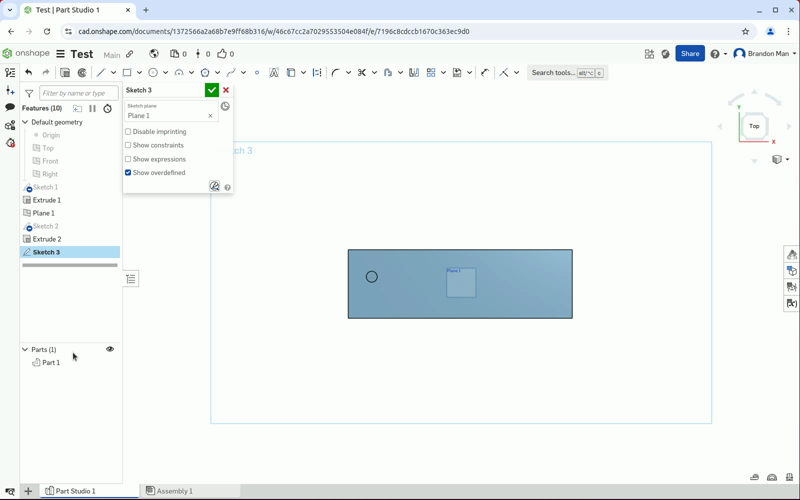
key(y)
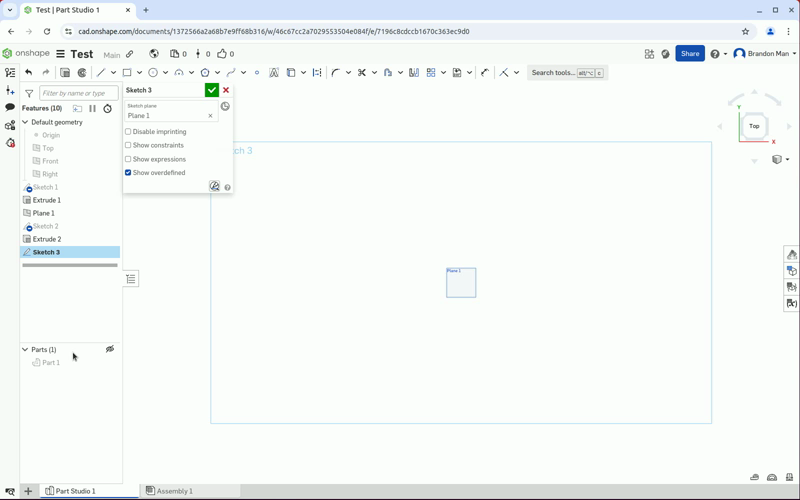
key(c)
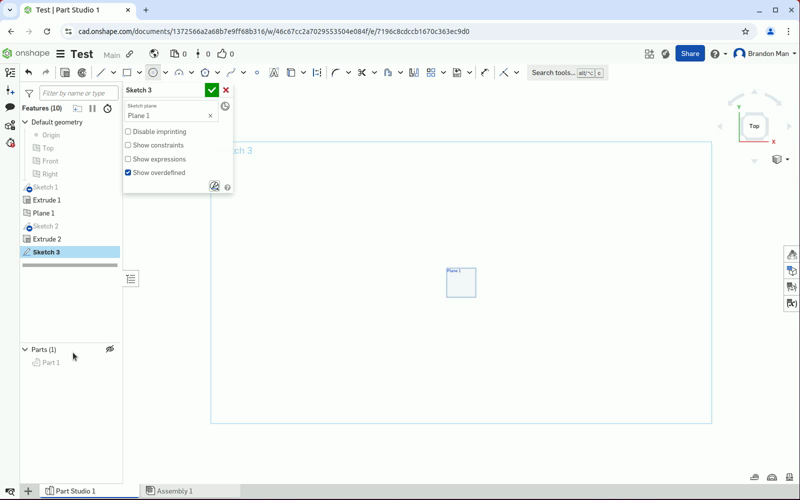
key_down(shift)
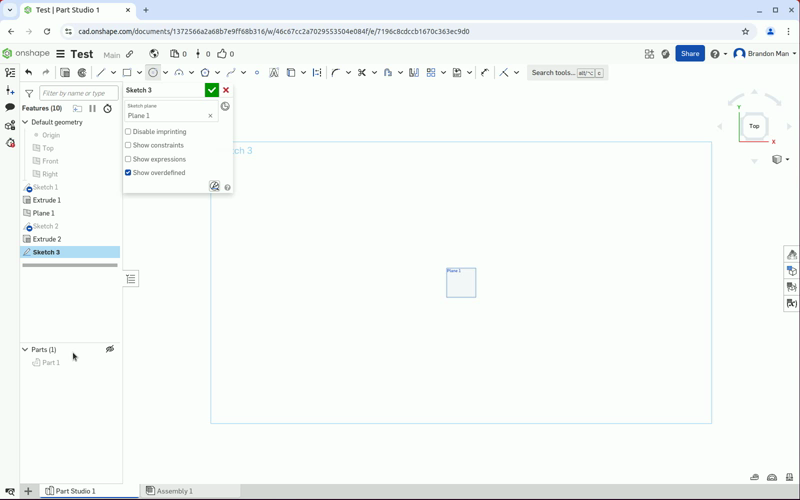
mouse_move(432, 288)
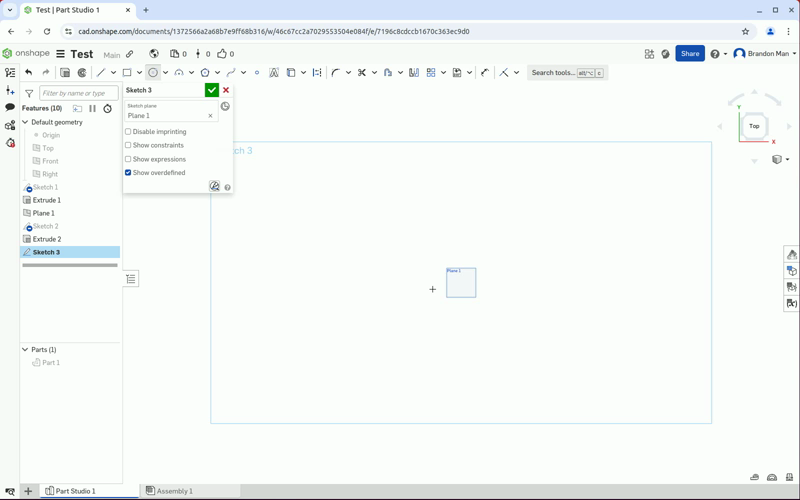
click(432, 288)
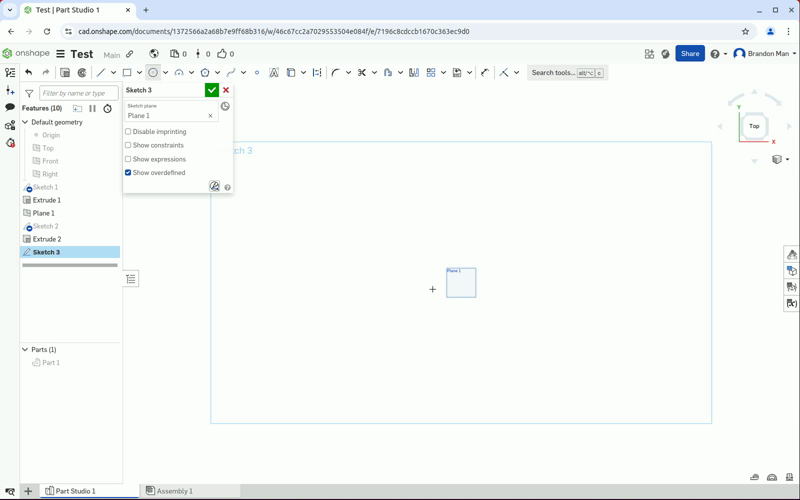
key_up(shift)
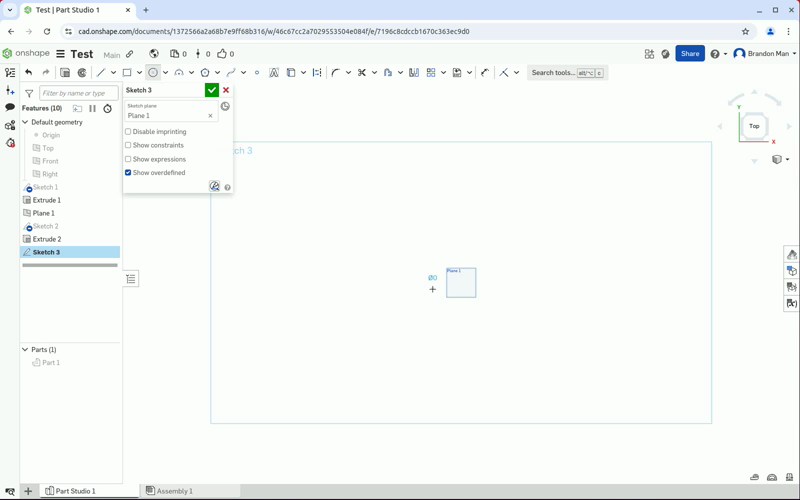
mouse_move(438, 288)
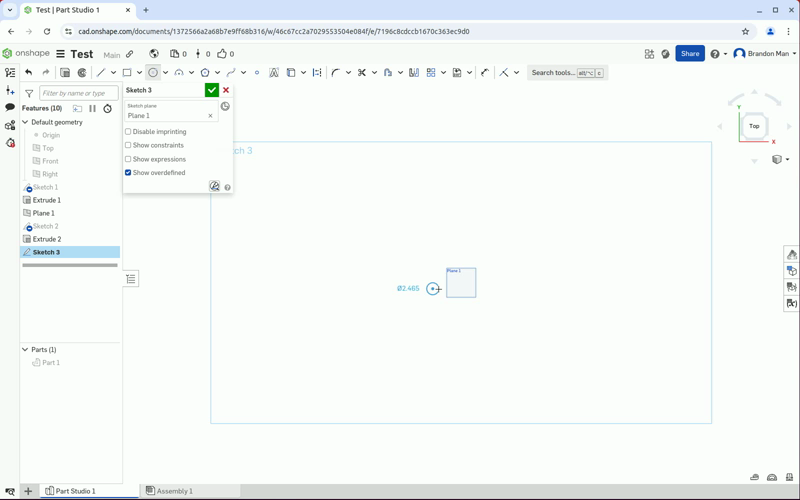
click(438, 288)
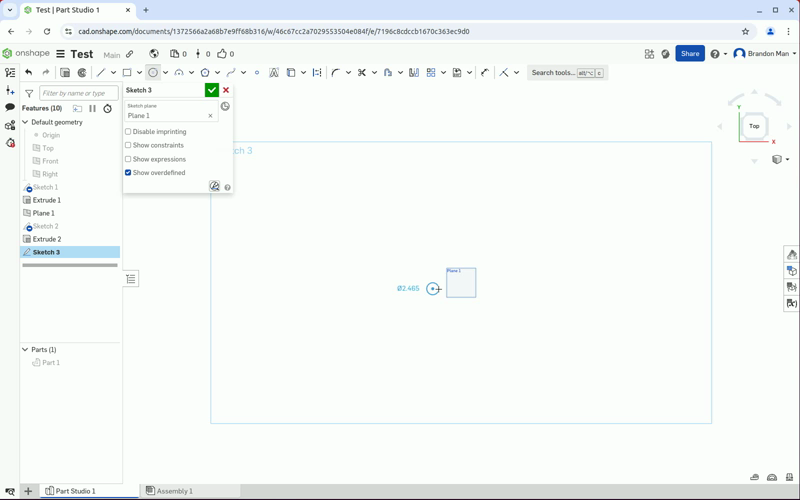
key(esc)
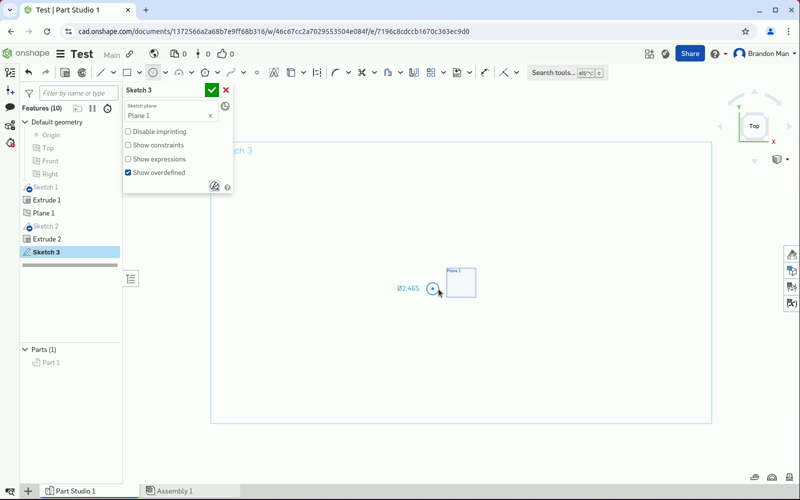
mouse_move(428, 288)
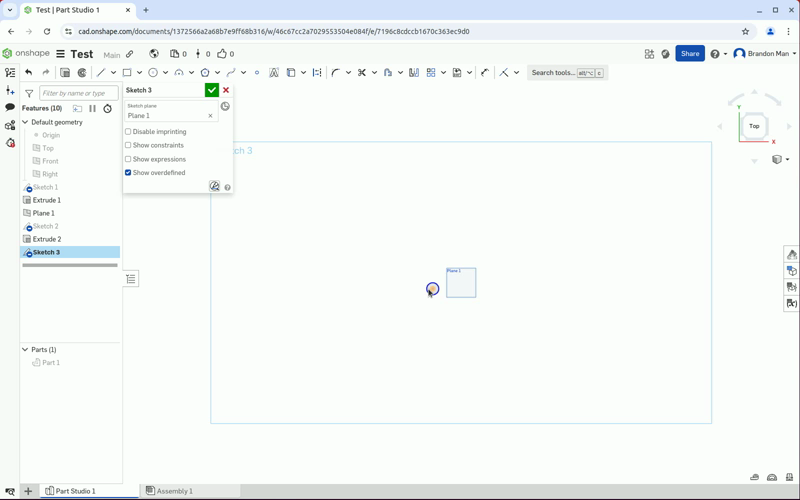
scroll(6)
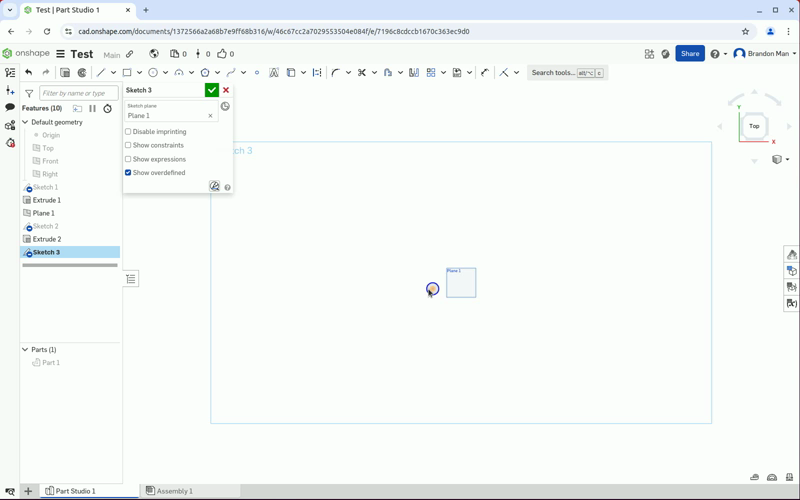
scroll(6)
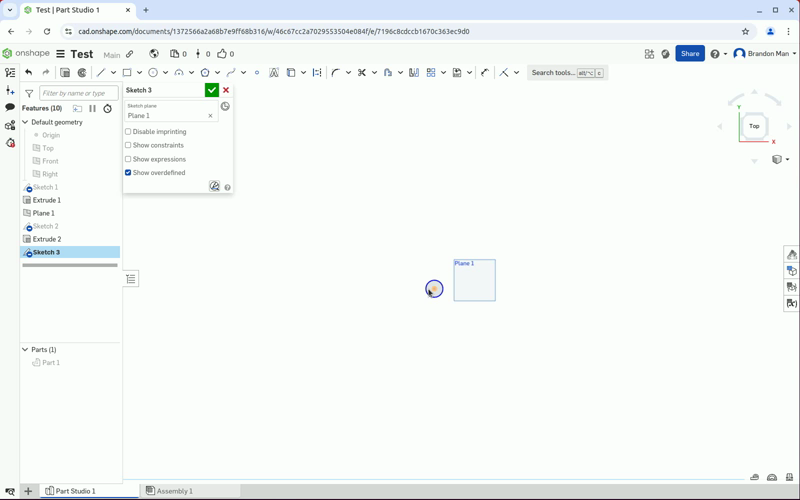
scroll(6)
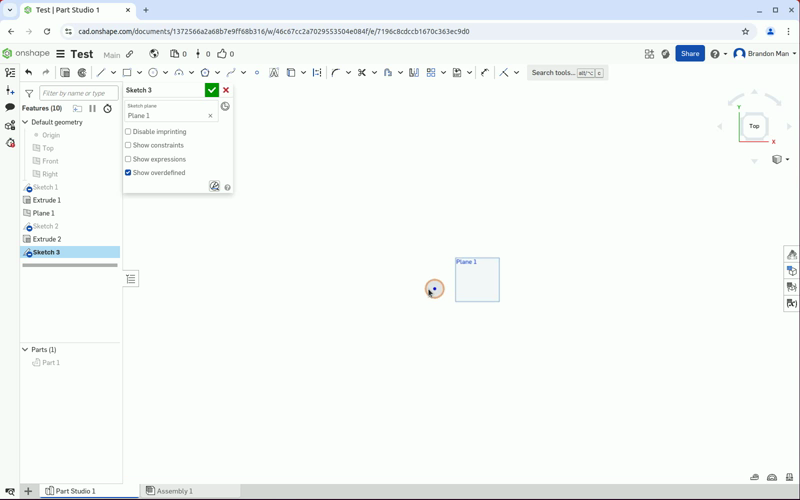
scroll(6)
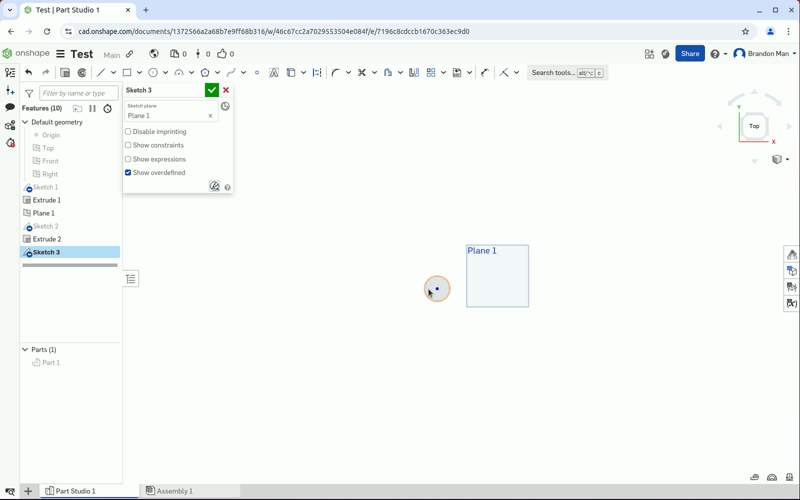
scroll(6)
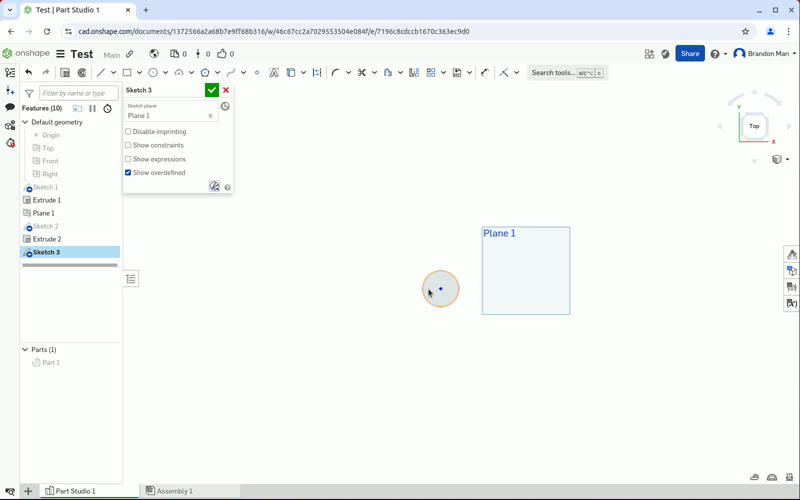
scroll(6)
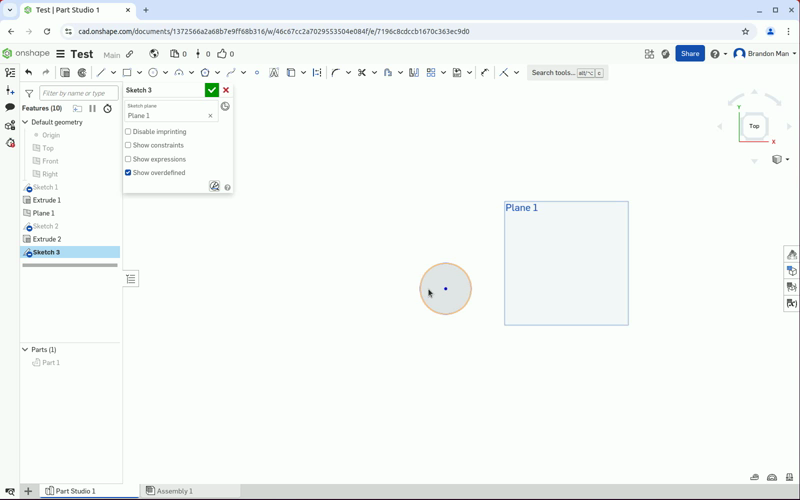
scroll(6)
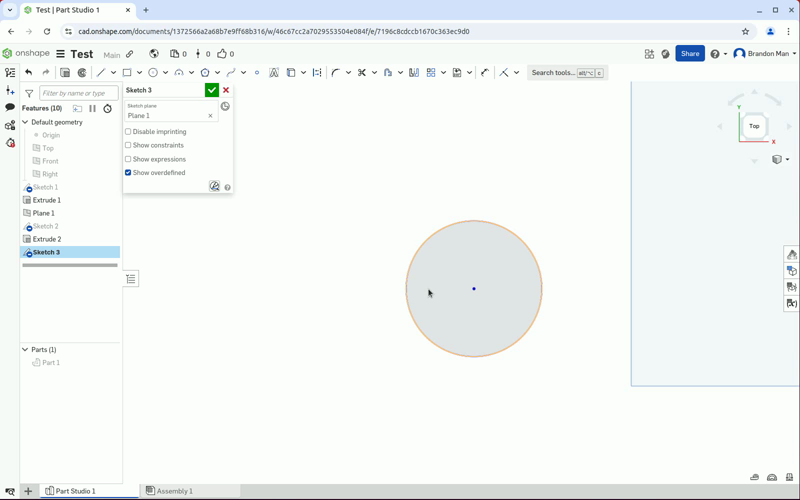
click(428, 288)
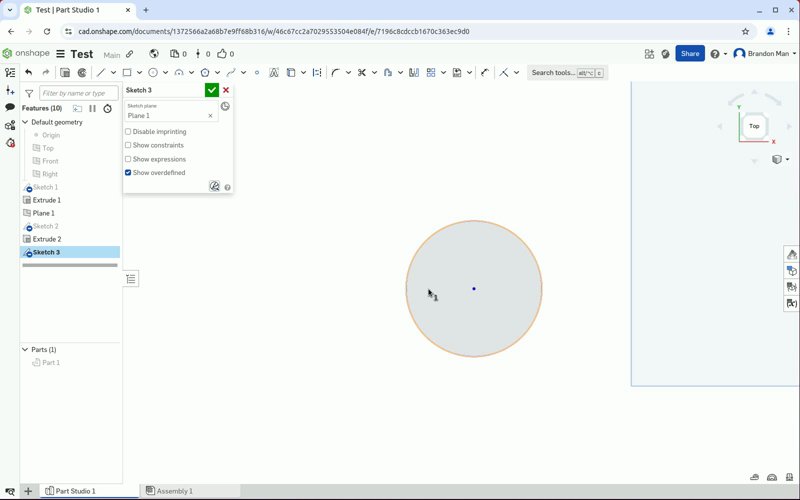
scroll(-6)
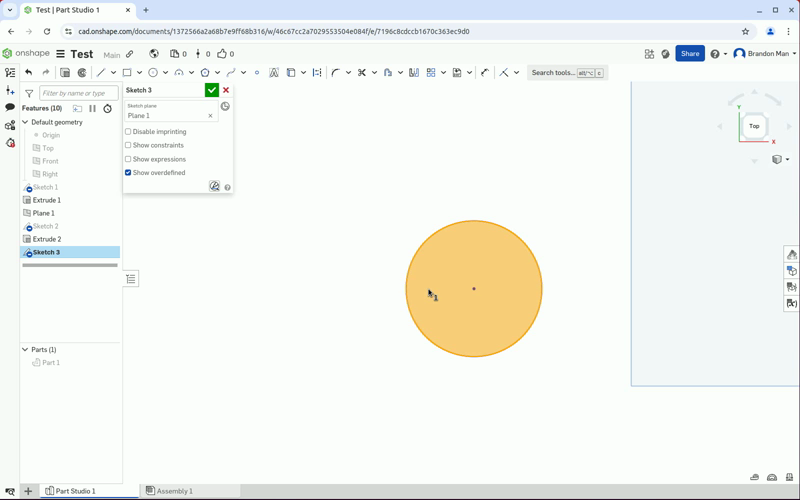
scroll(-6)
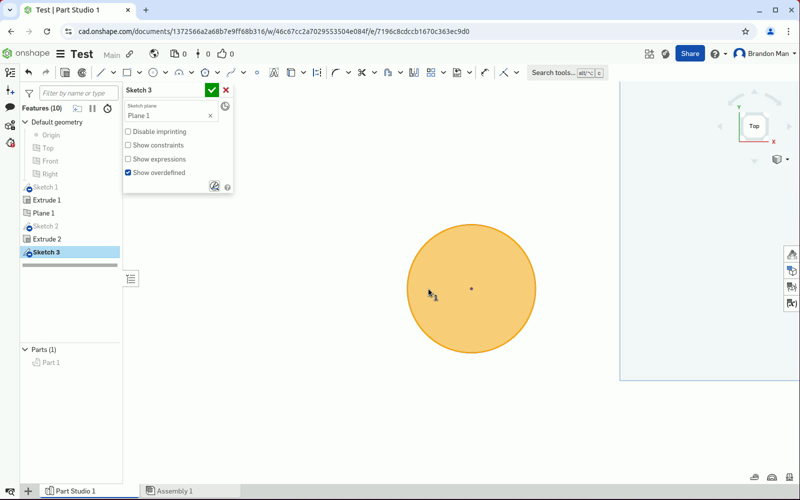
scroll(-6)
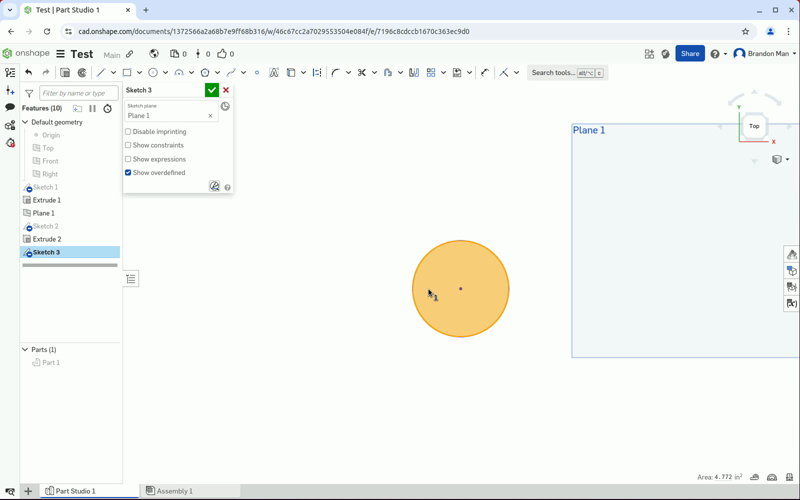
scroll(-6)
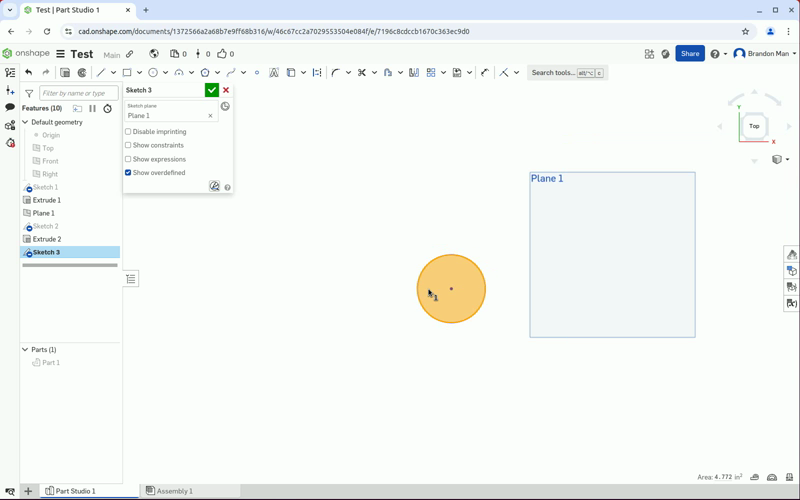
scroll(-6)
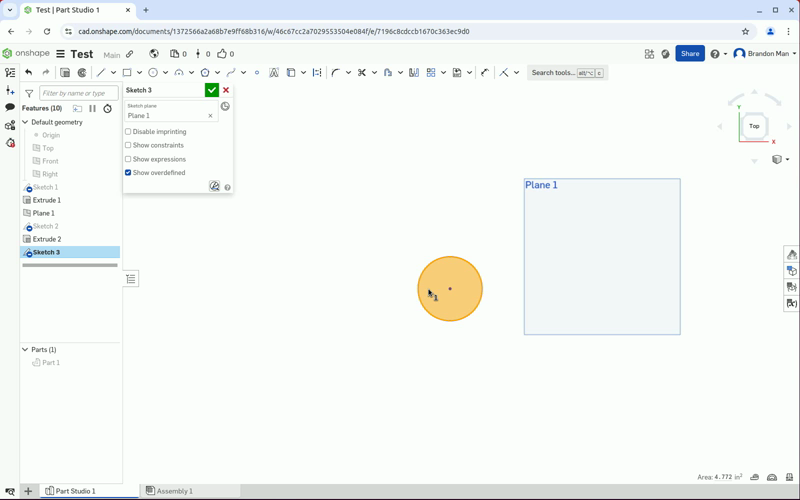
scroll(-6)
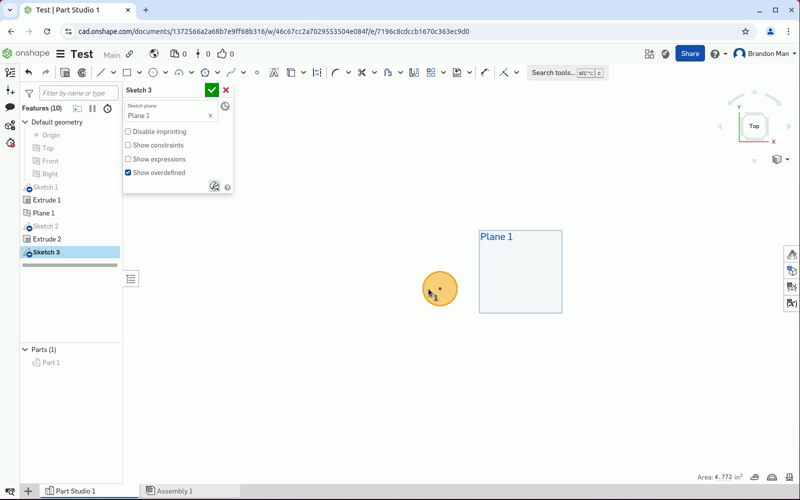
scroll(-6)
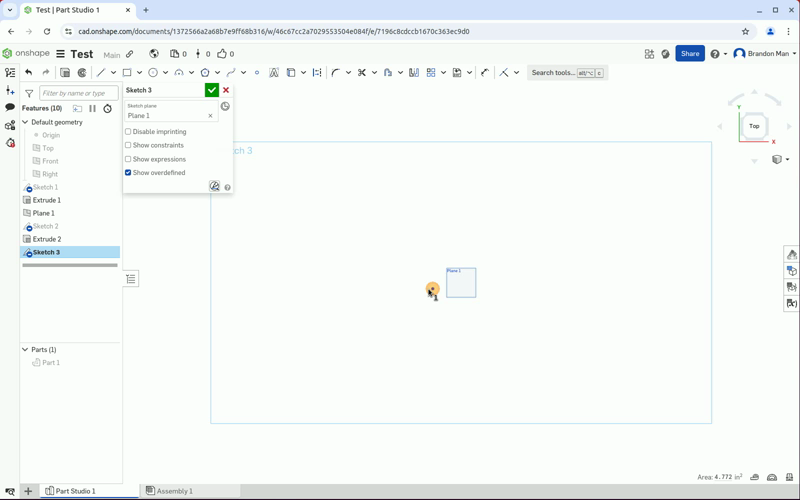
mouse_move(73, 352)
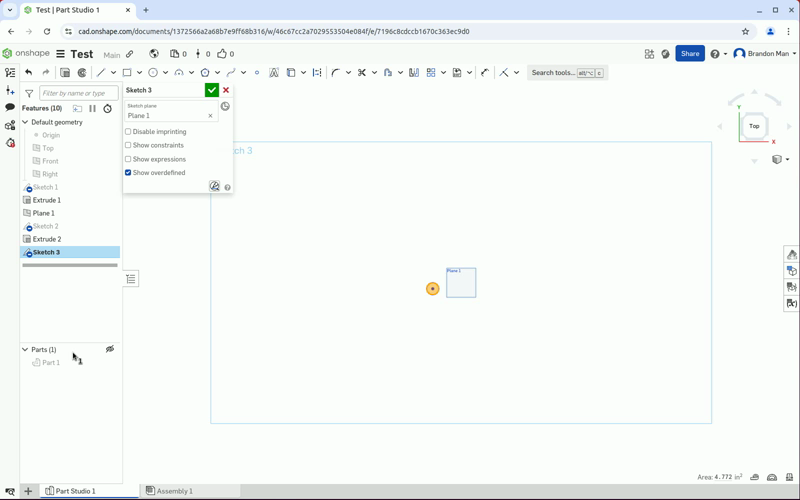
key(shift+y)
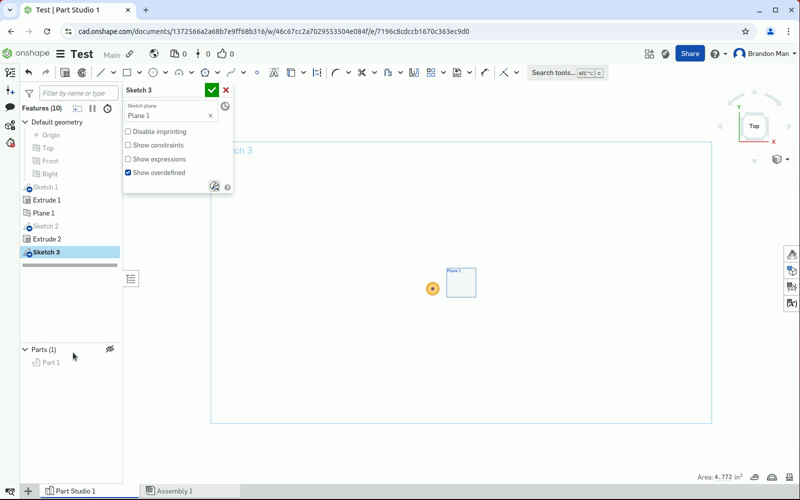
key(shift+e)
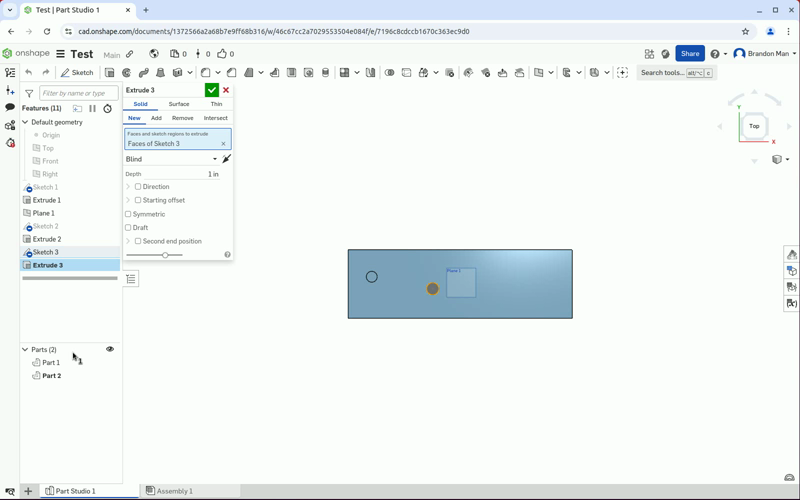
mouse_move(143, 106)
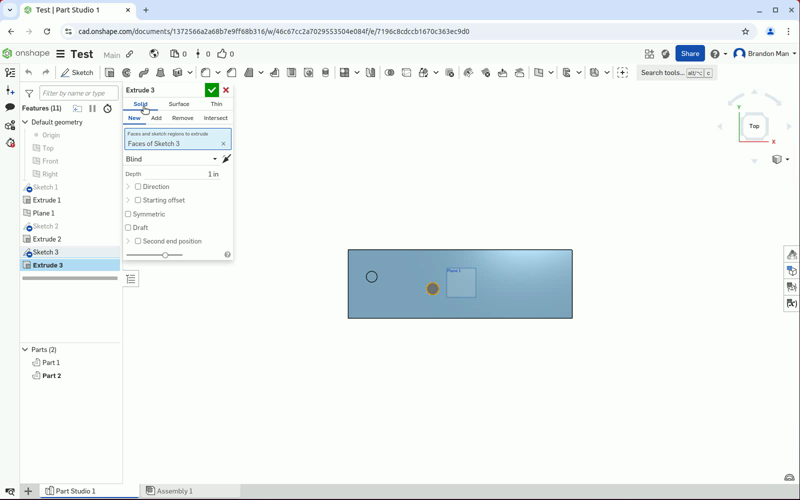
click(143, 106)
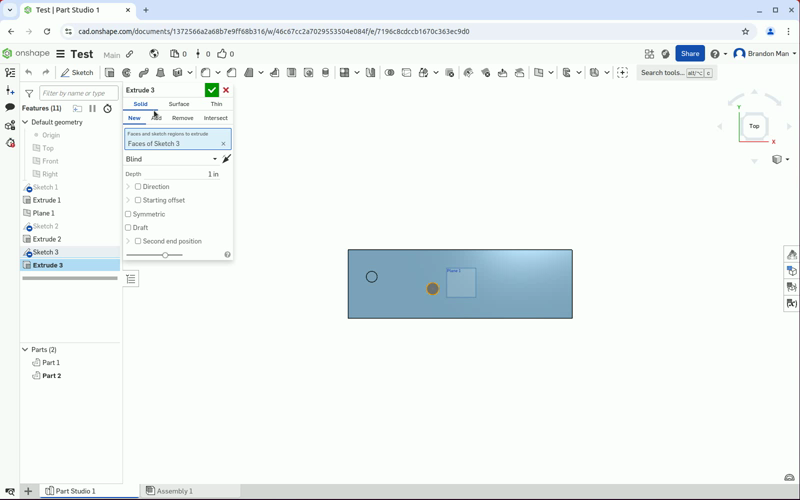
mouse_move(186, 120)
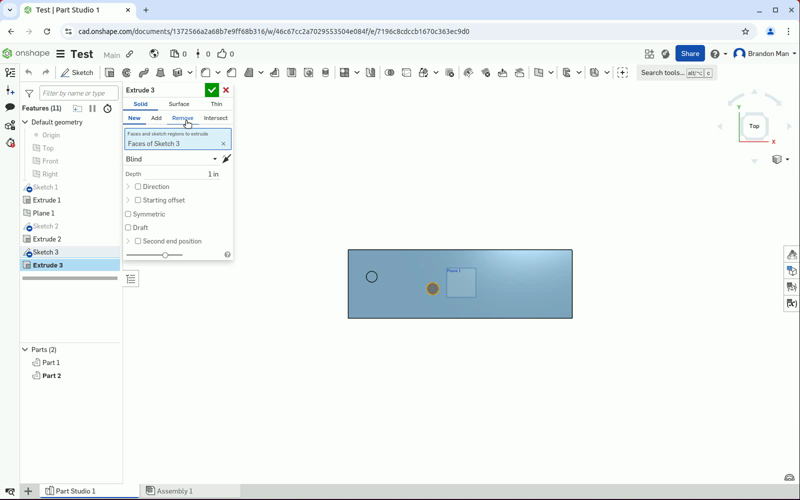
click(186, 120)
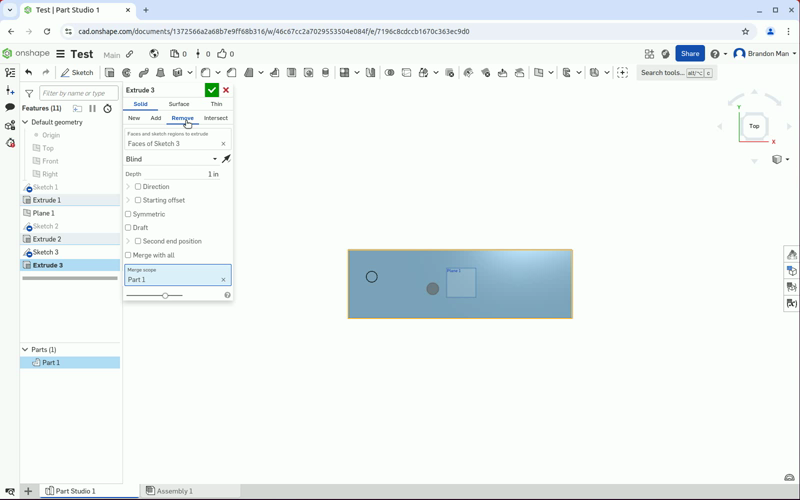
key(tab, 4)
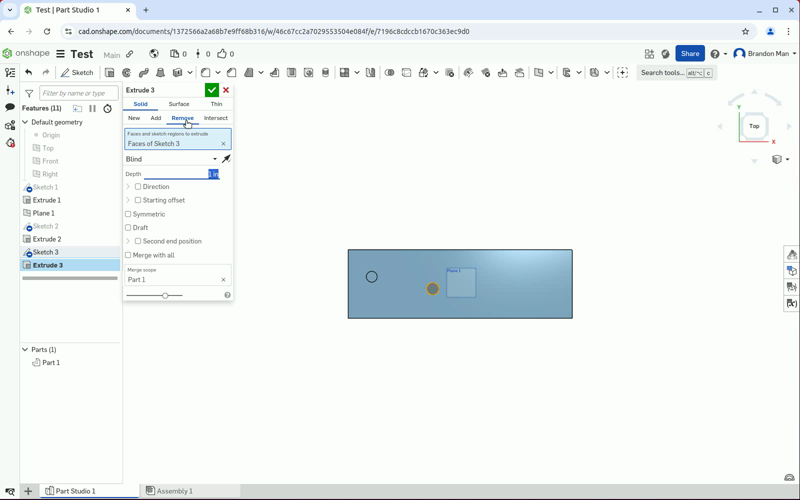
text(13.239)
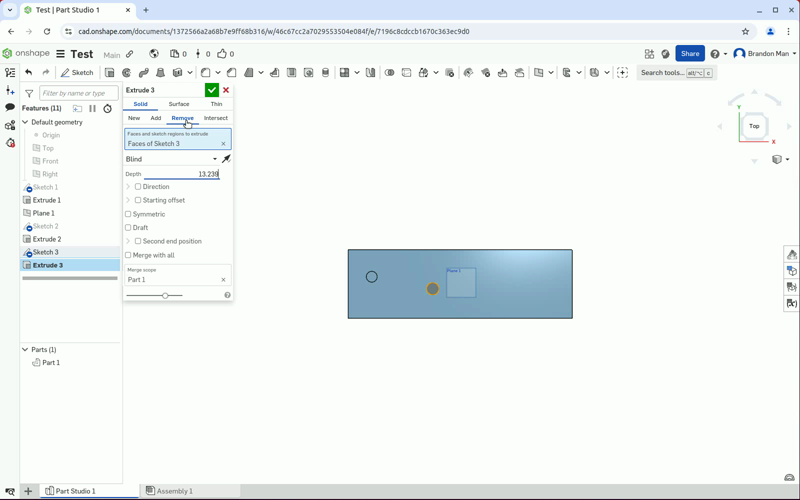
key(tab, 6)
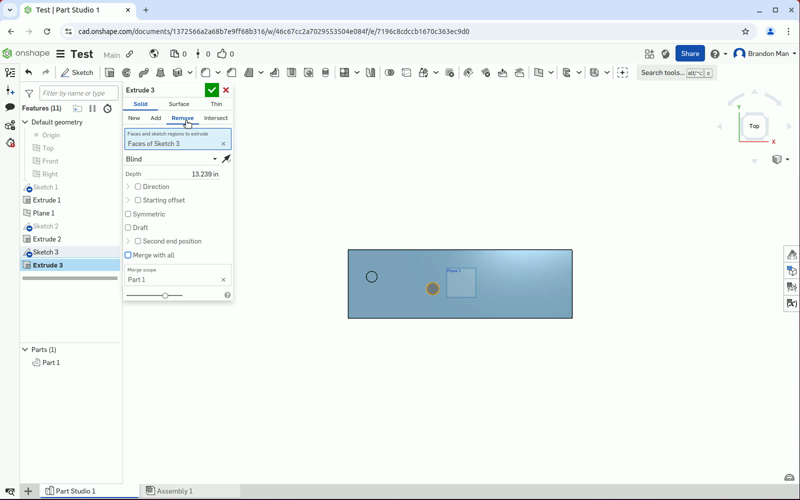
key(space)
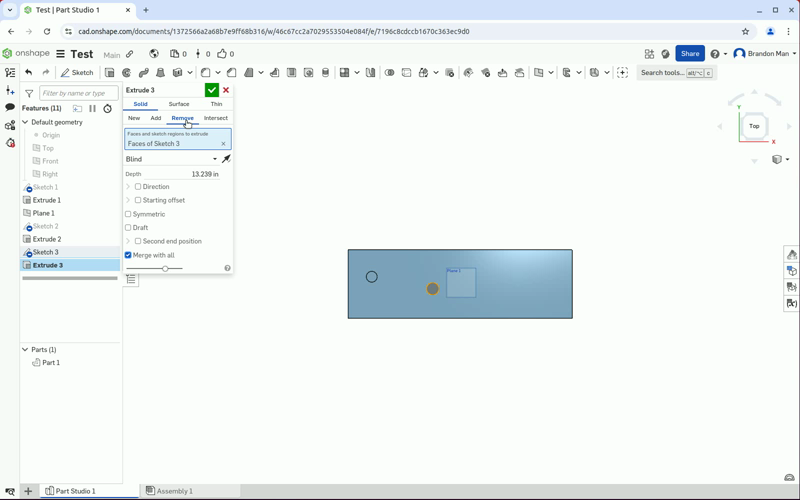
key(enter)
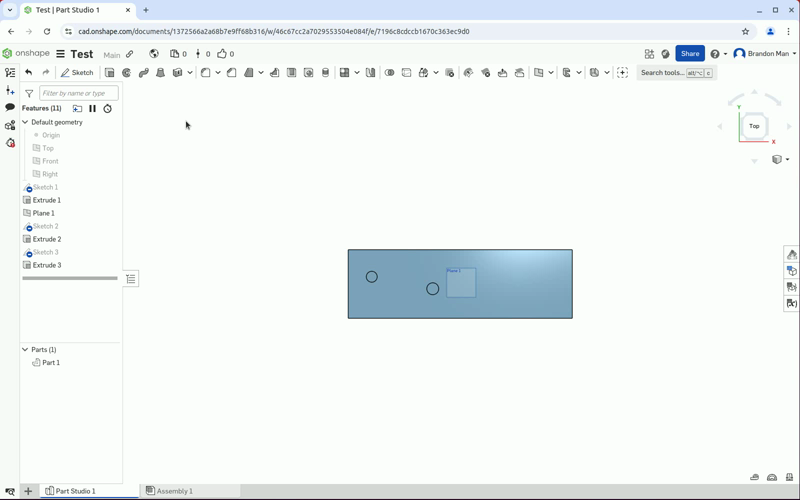
key(shift+h)
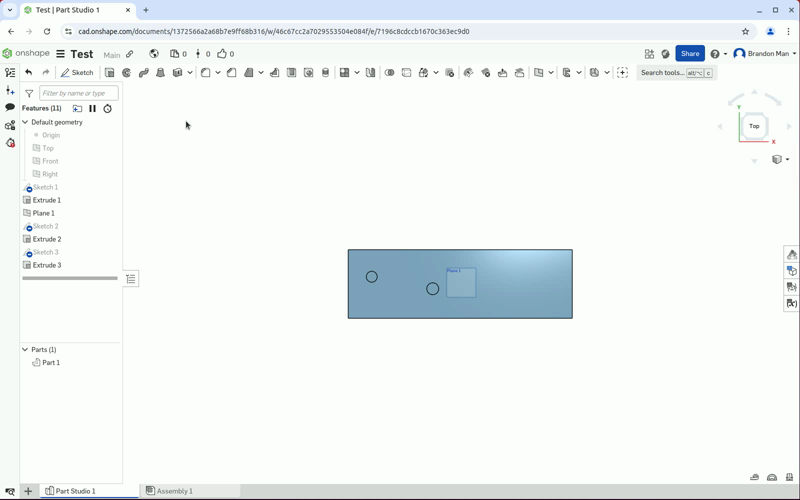
key(shift+h)
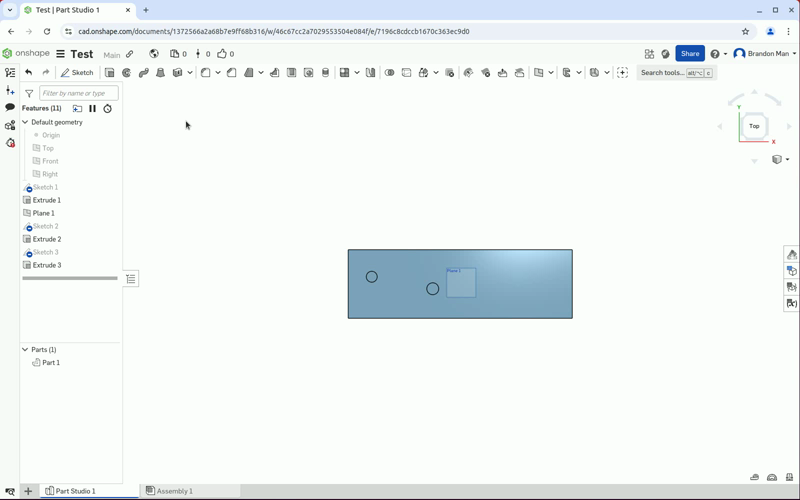
mouse_move(73, 189)
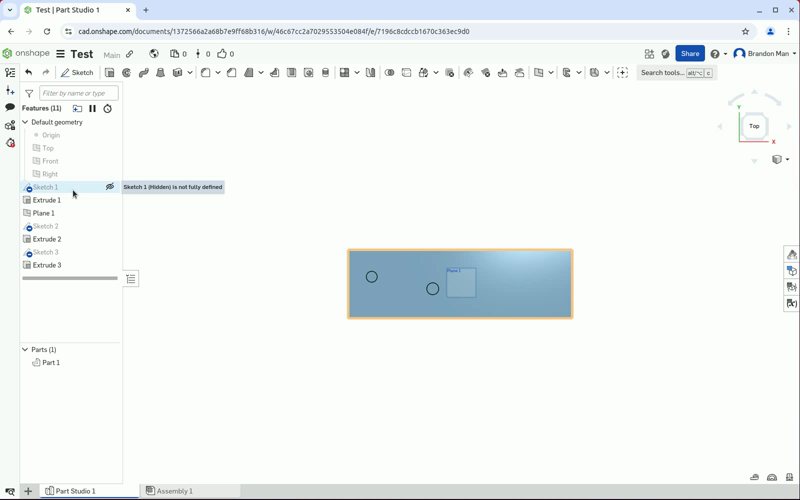
click(73, 189)
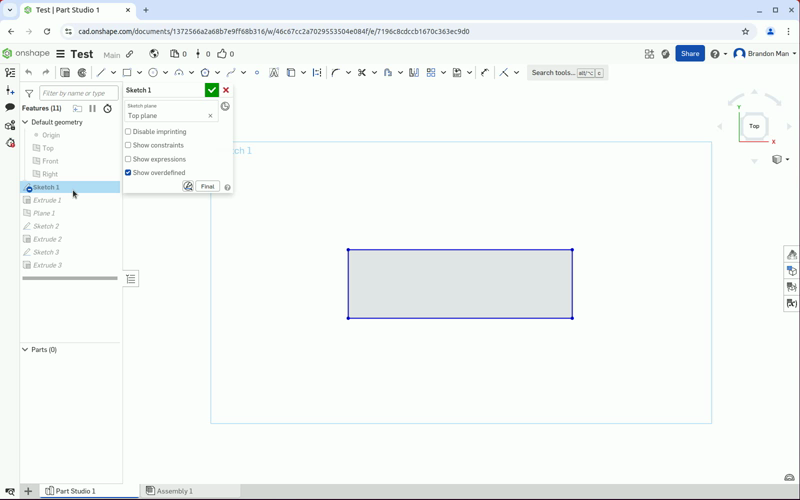
mouse_move(229, 92)
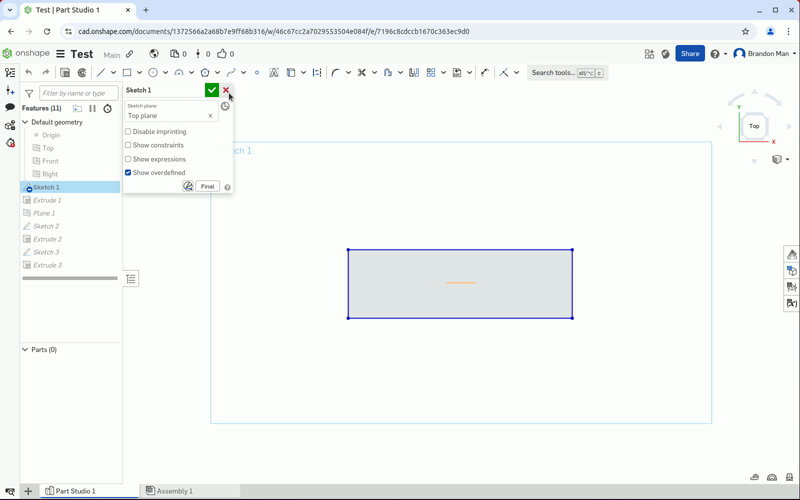
click(229, 92)
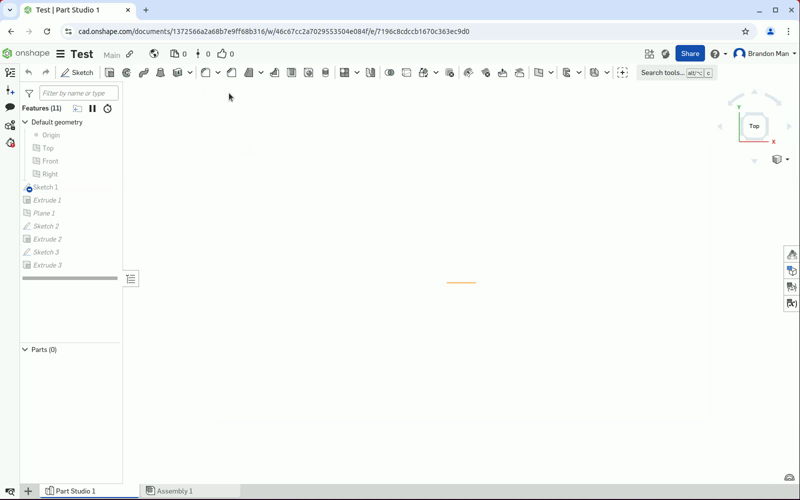
key(shift+s)
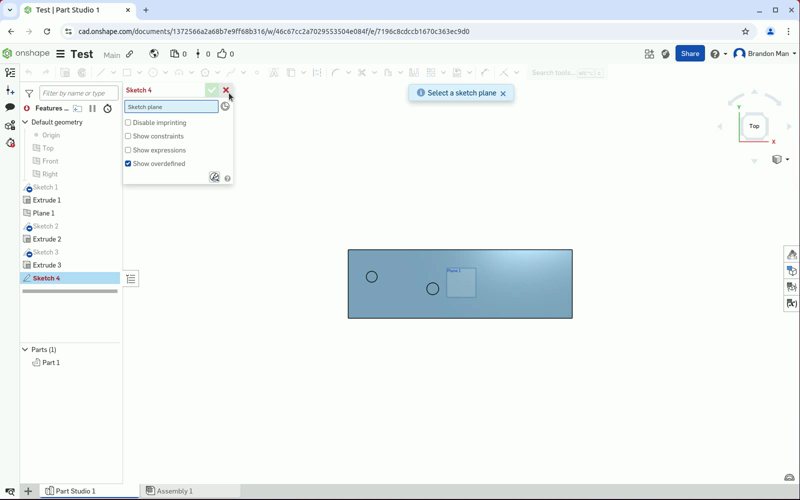
mouse_move(73, 215)
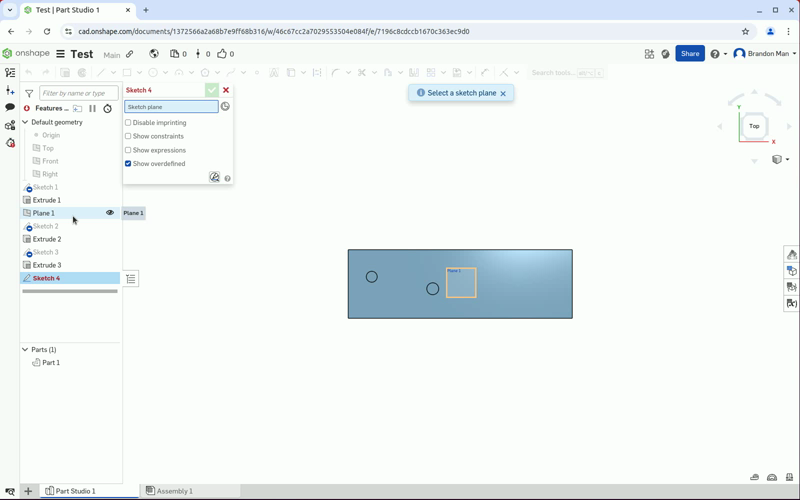
click(73, 215)
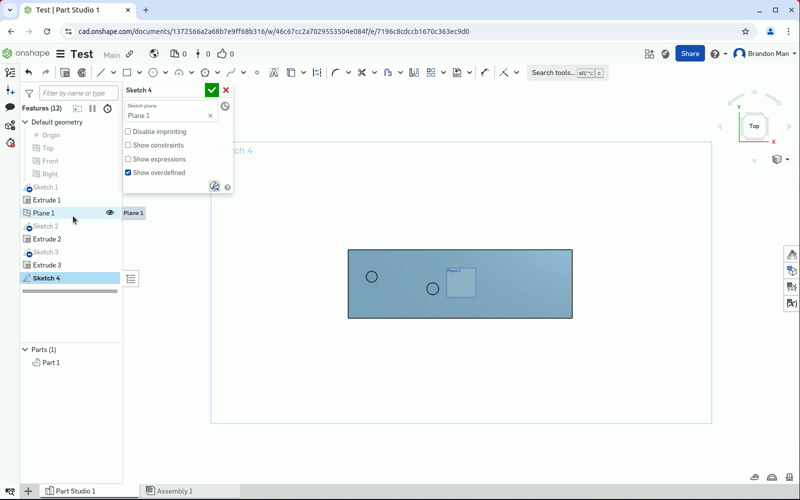
mouse_move(73, 352)
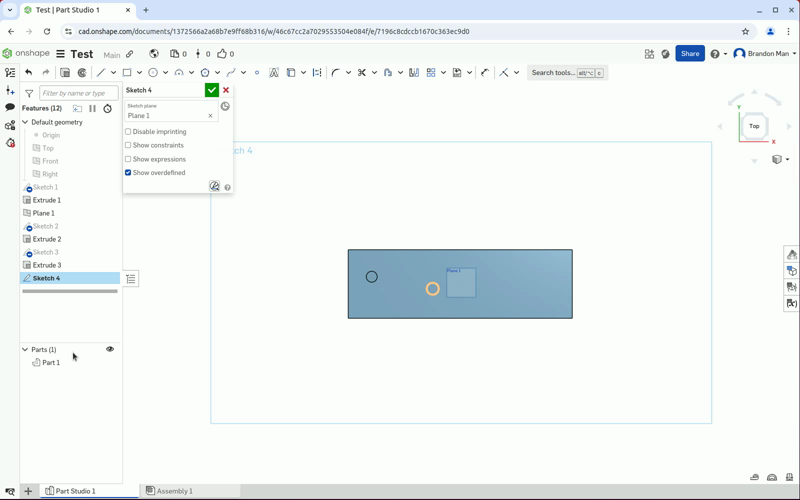
key(y)
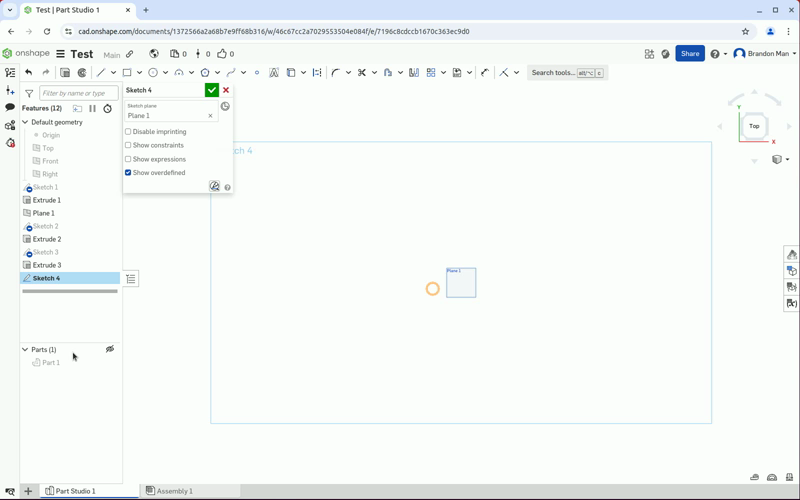
key(c)
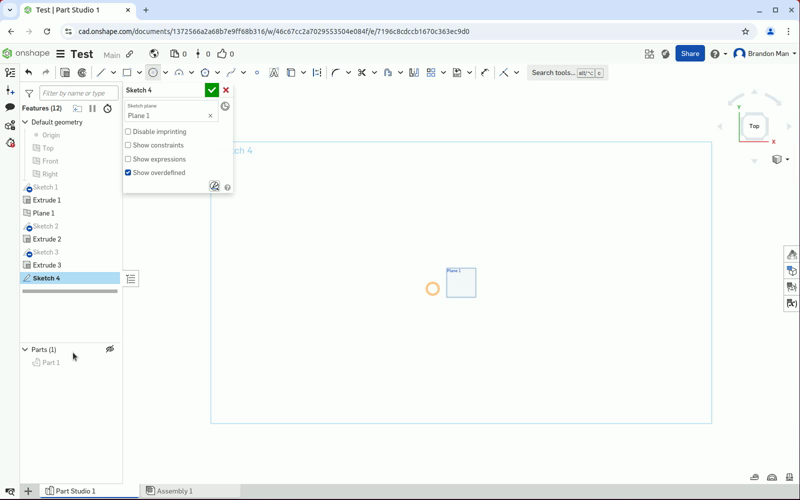
key_down(shift)
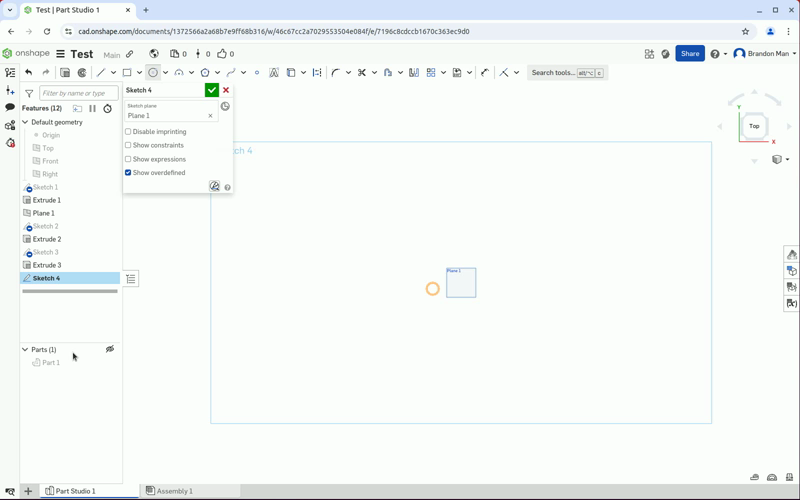
mouse_move(489, 288)
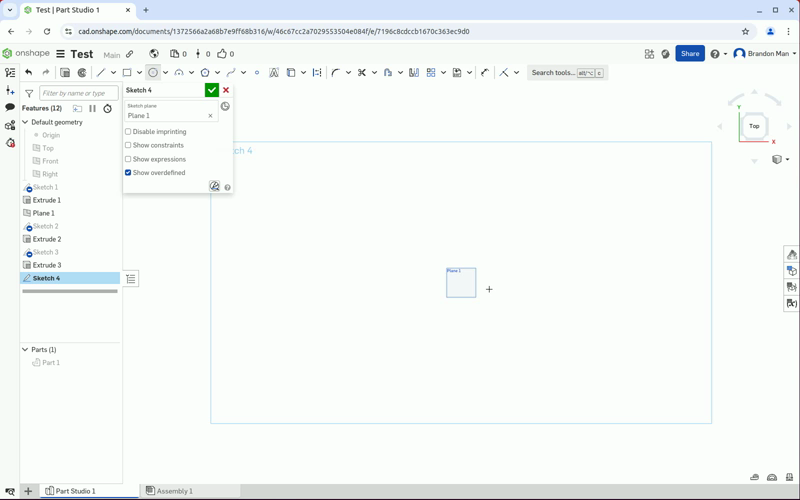
click(489, 288)
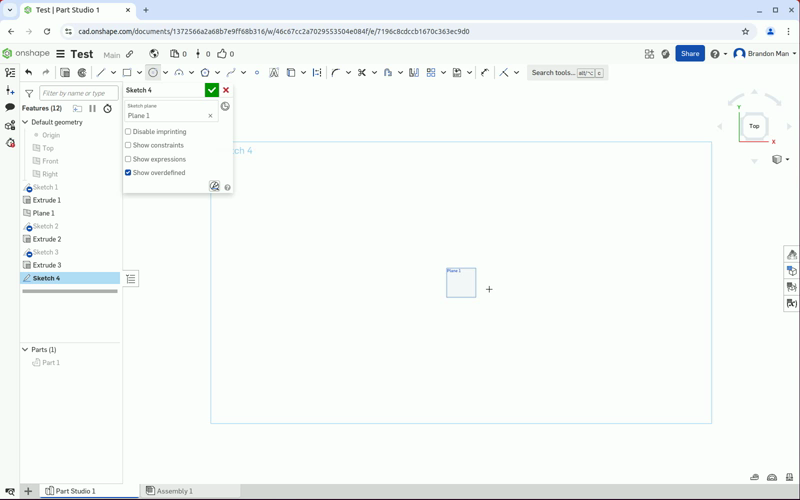
key_up(shift)
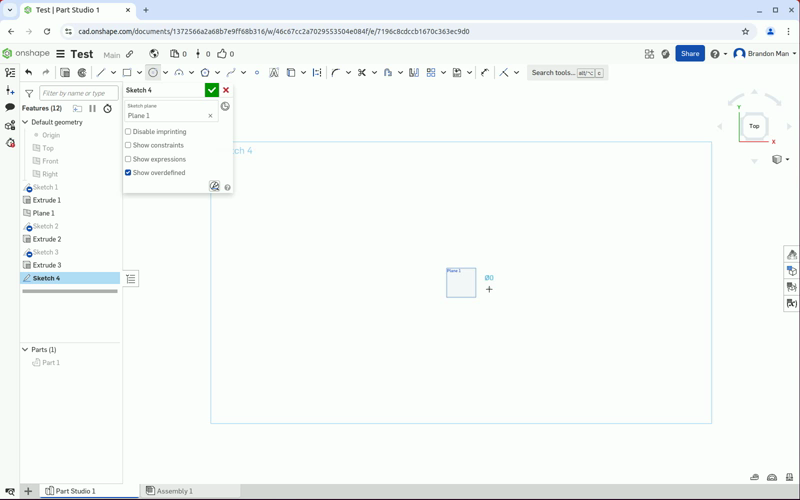
mouse_move(495, 288)
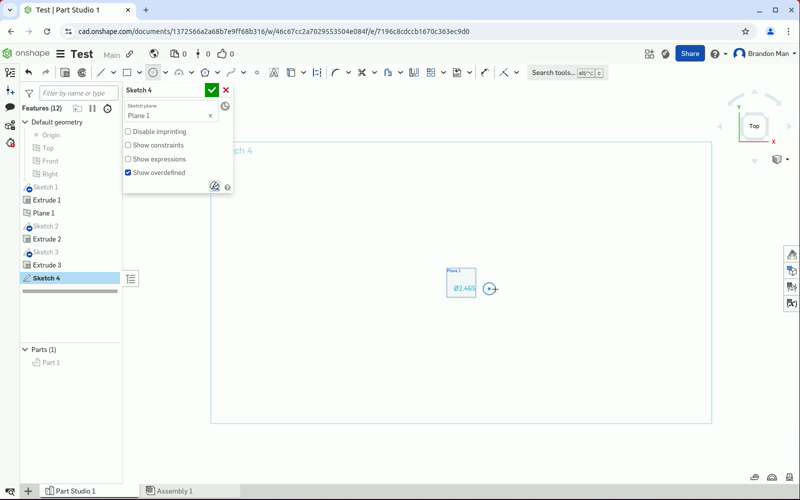
click(495, 288)
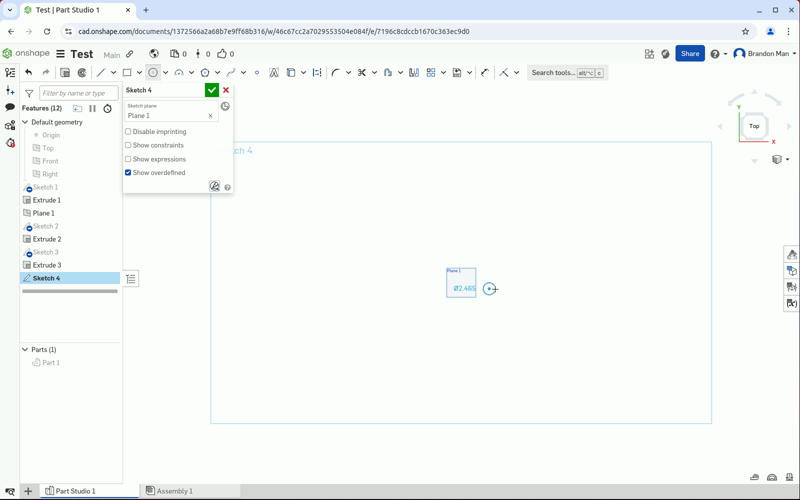
key(esc)
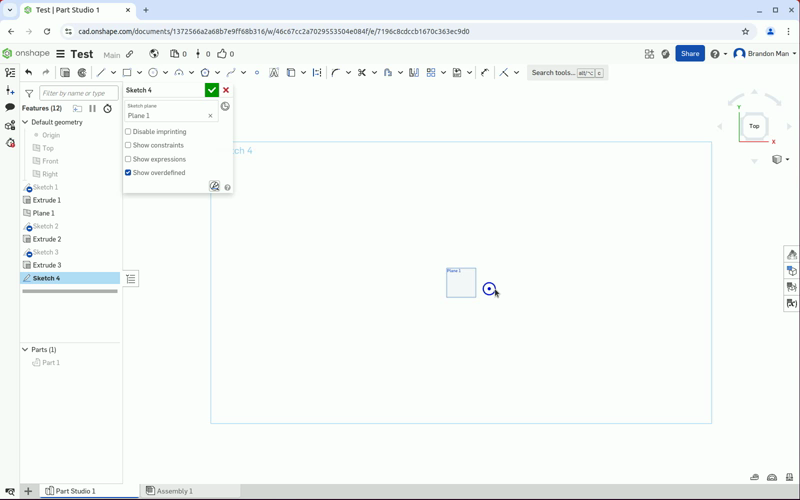
mouse_move(494, 289)
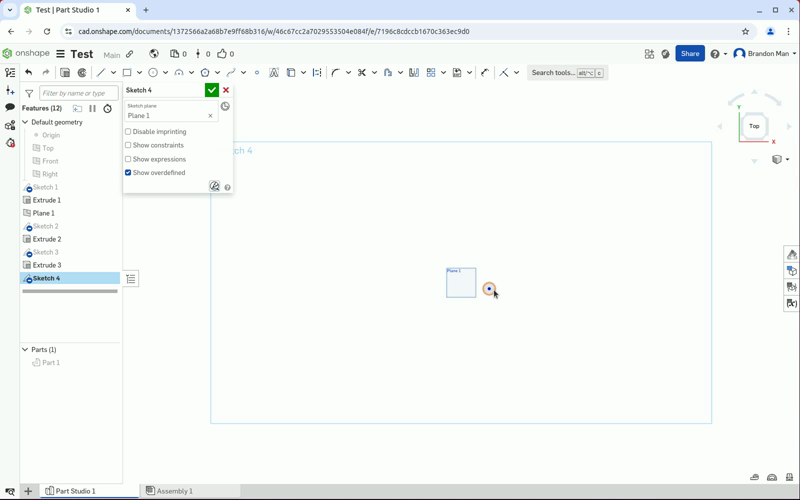
scroll(6)
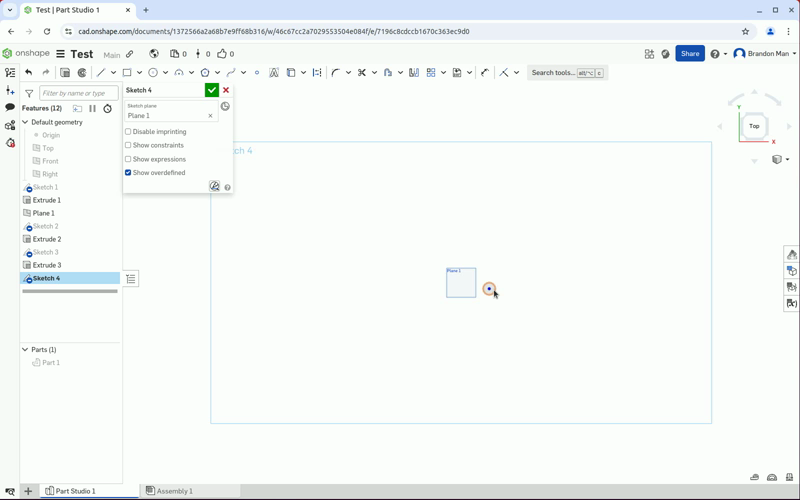
scroll(6)
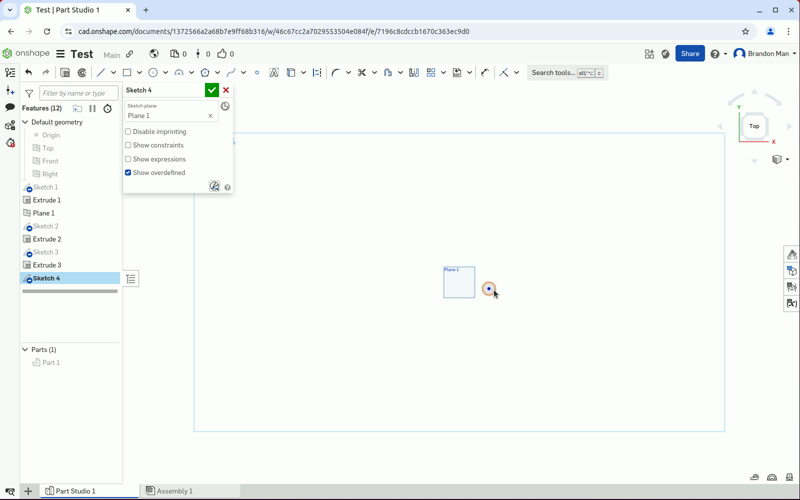
scroll(6)
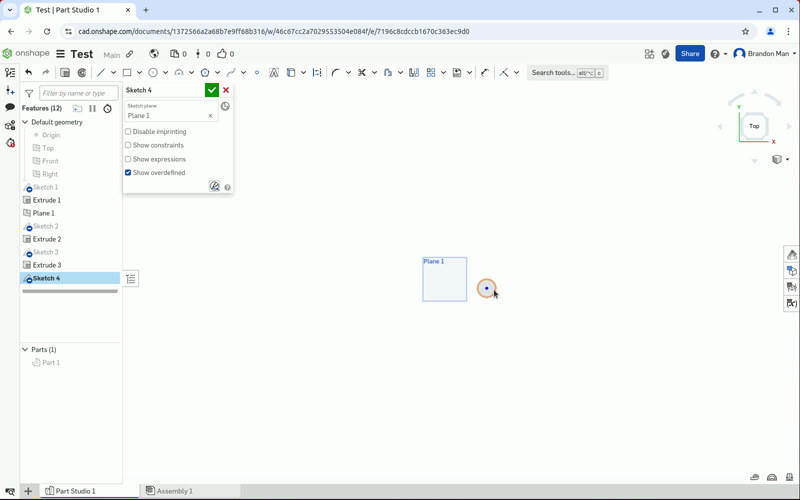
scroll(6)
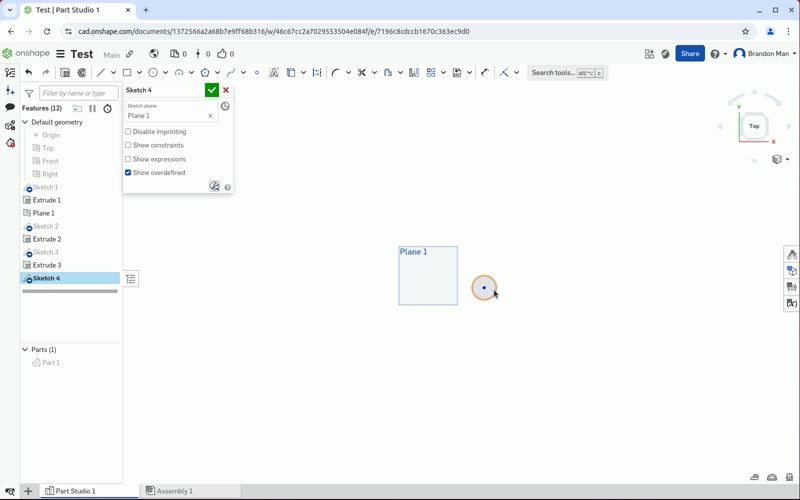
scroll(6)
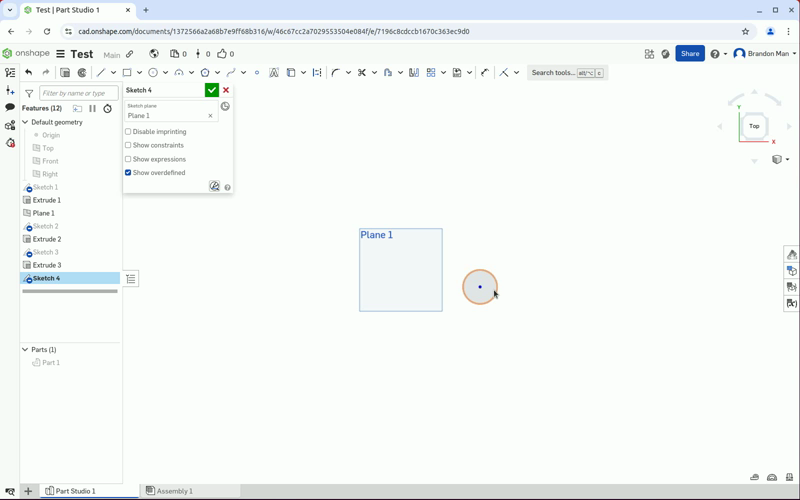
scroll(6)
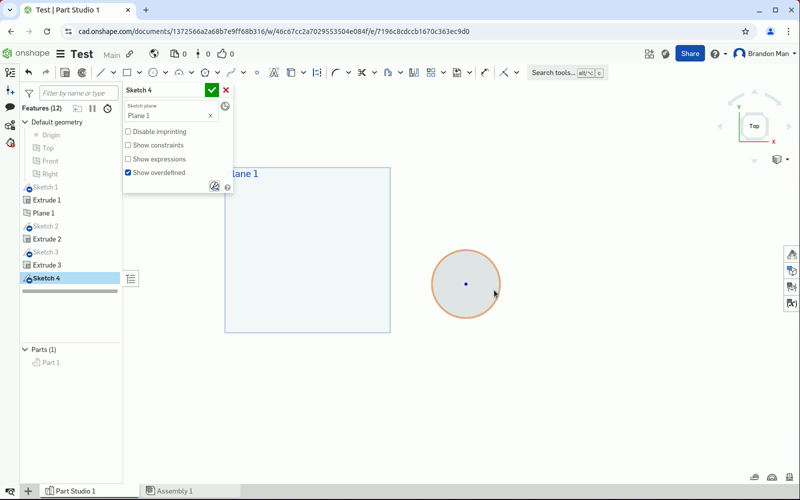
scroll(6)
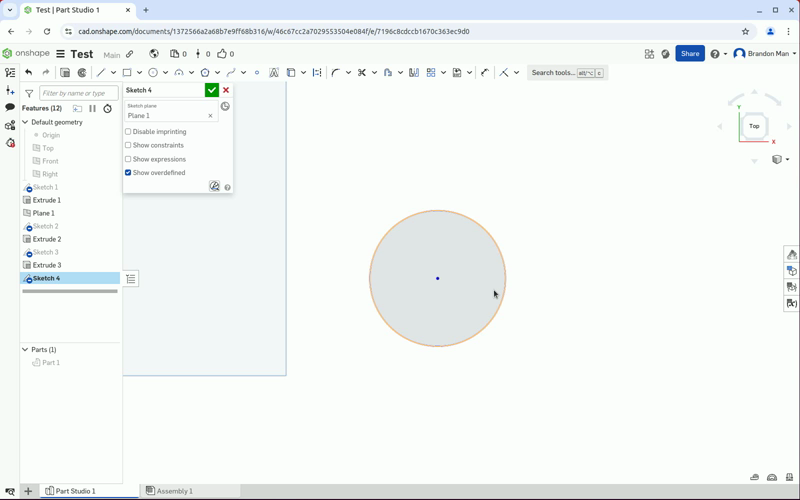
click(494, 289)
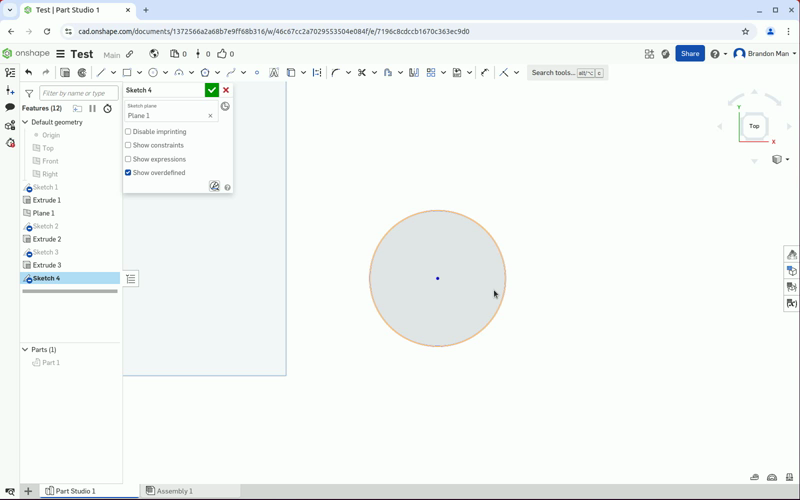
scroll(-6)
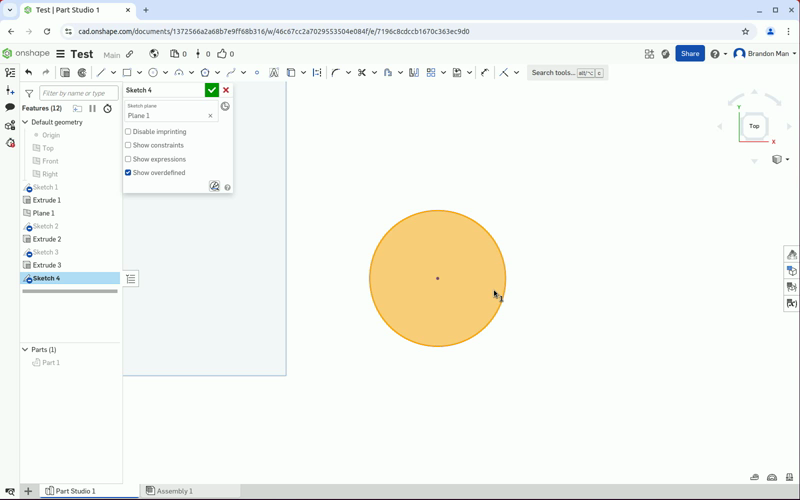
scroll(-6)
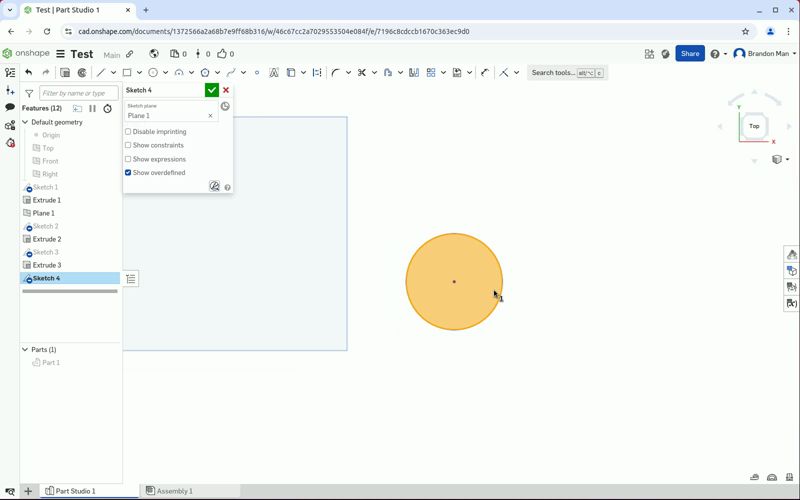
scroll(-6)
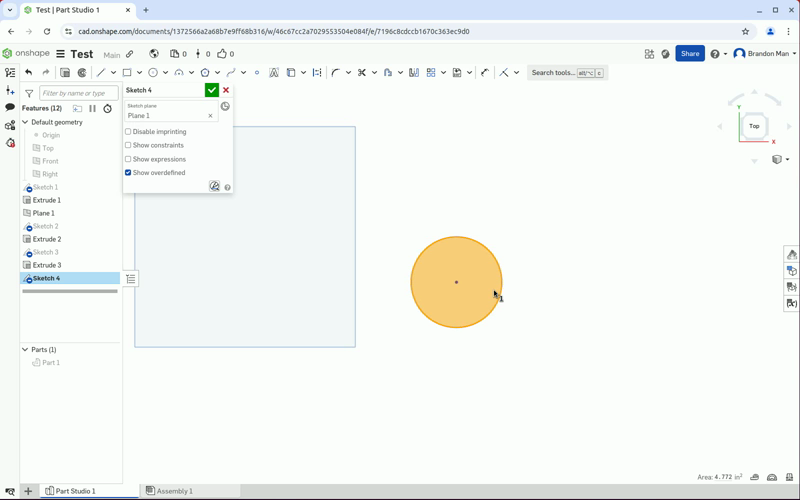
scroll(-6)
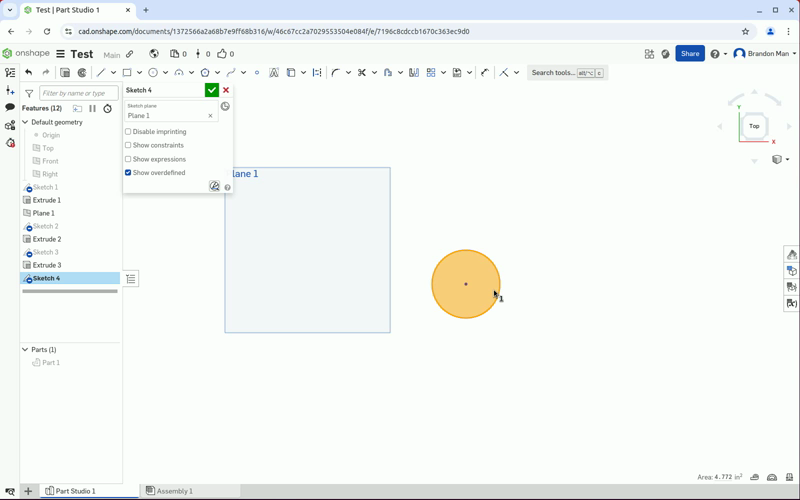
scroll(-6)
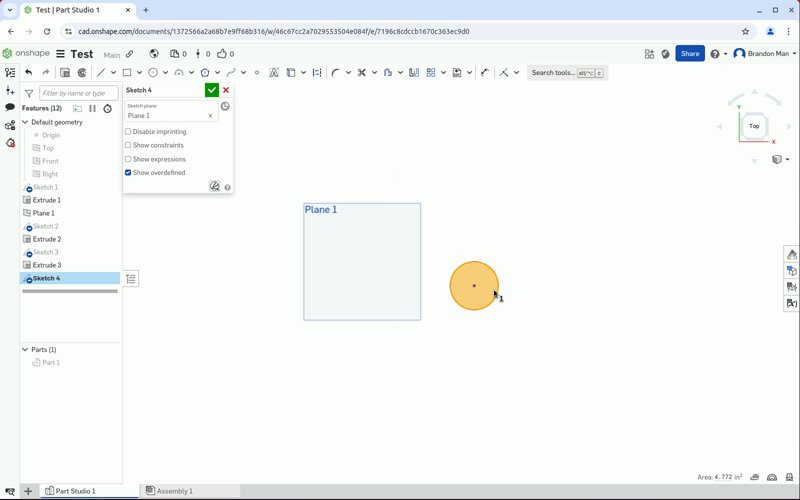
scroll(-6)
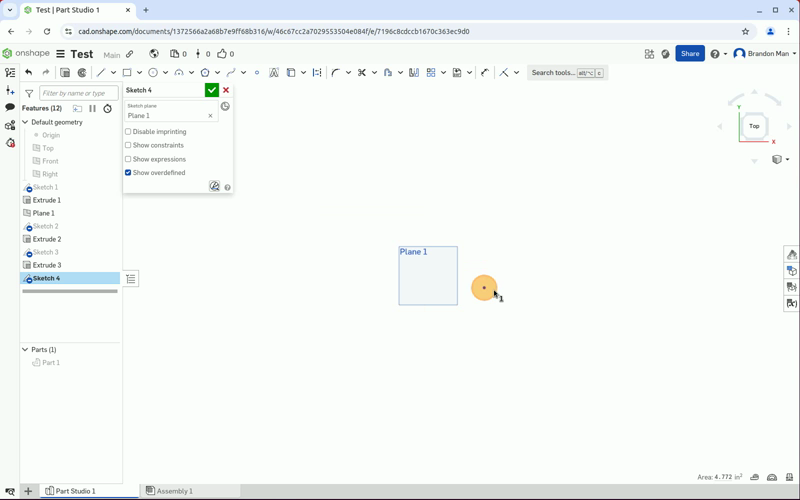
scroll(-6)
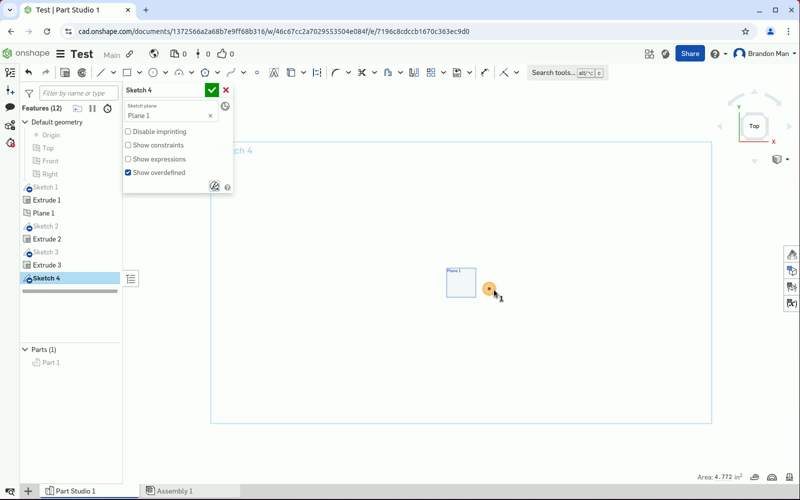
mouse_move(73, 352)
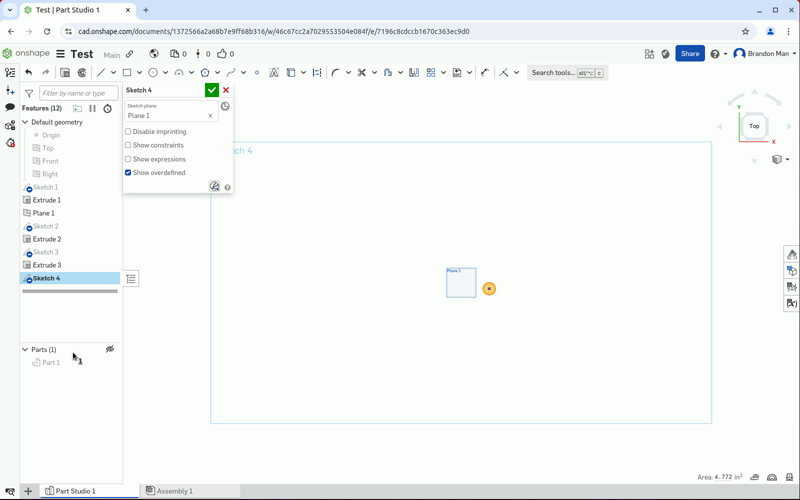
key(shift+y)
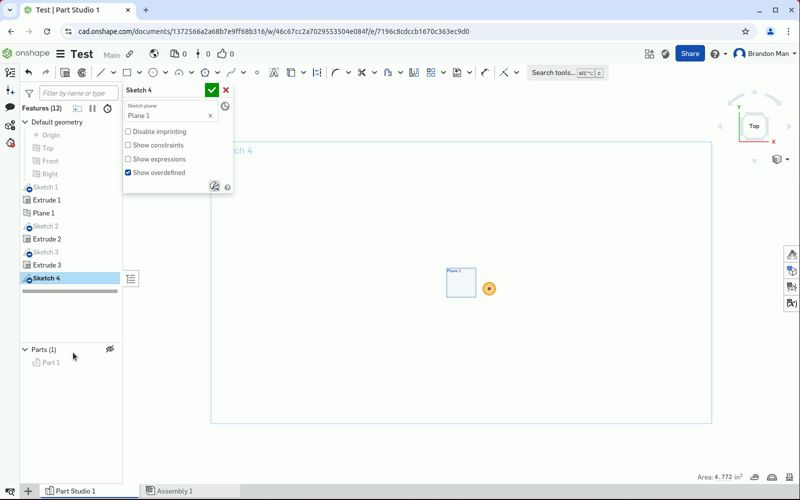
key(shift+e)
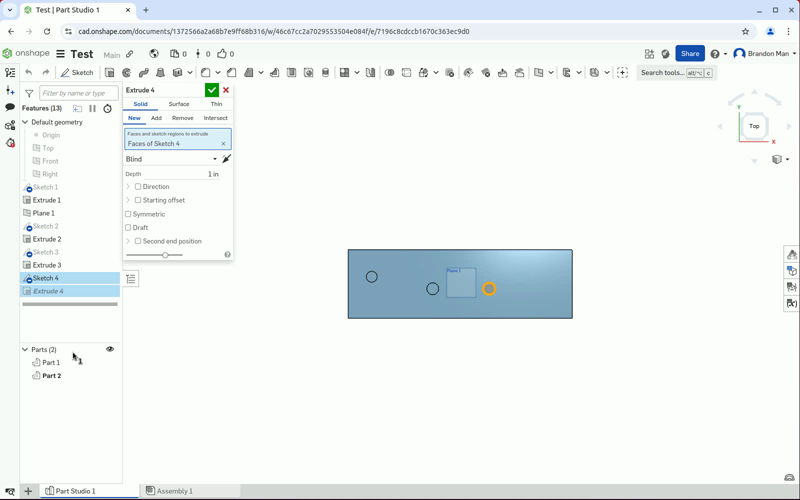
mouse_move(143, 106)
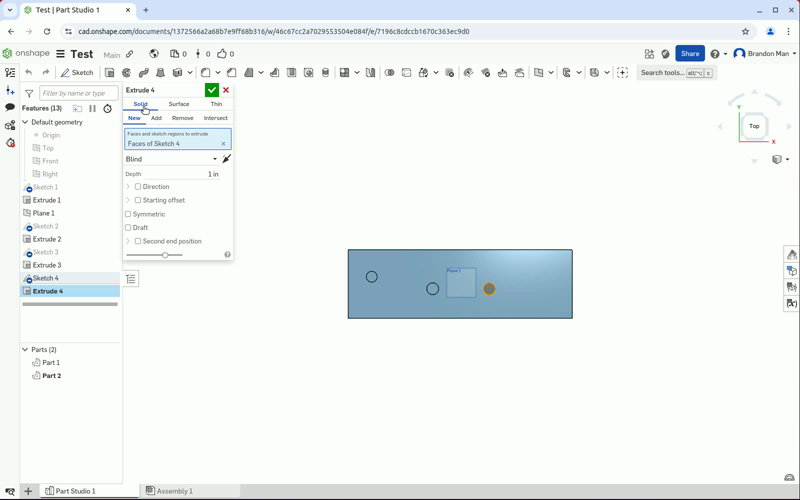
click(143, 106)
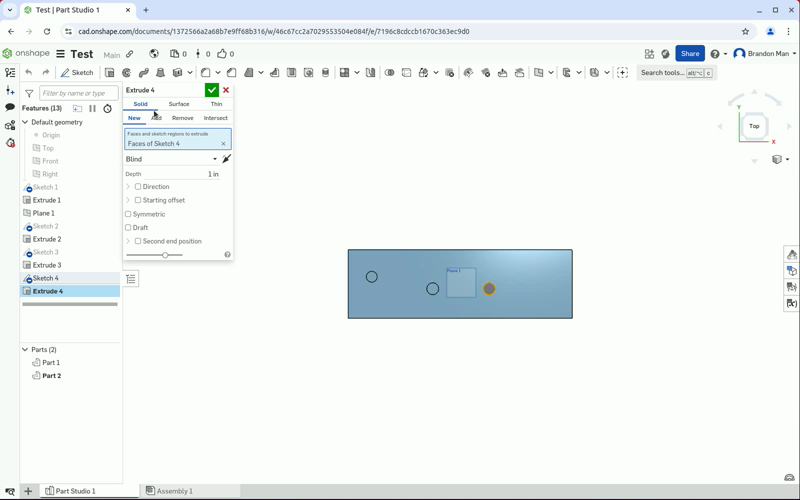
mouse_move(186, 120)
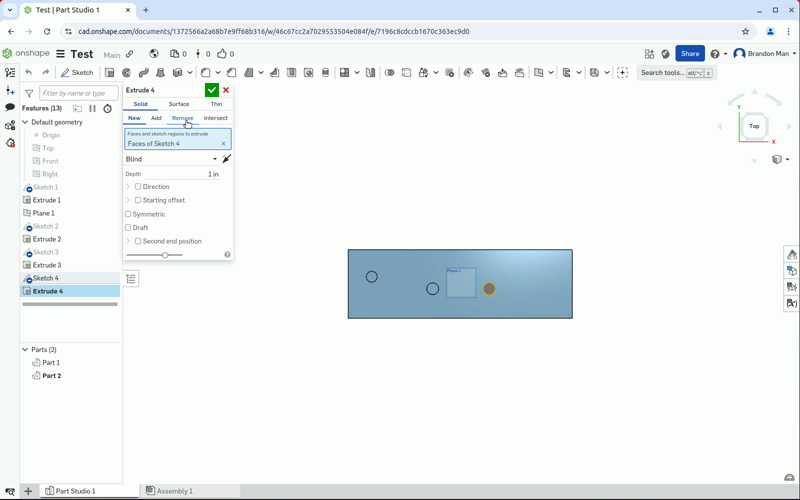
click(186, 120)
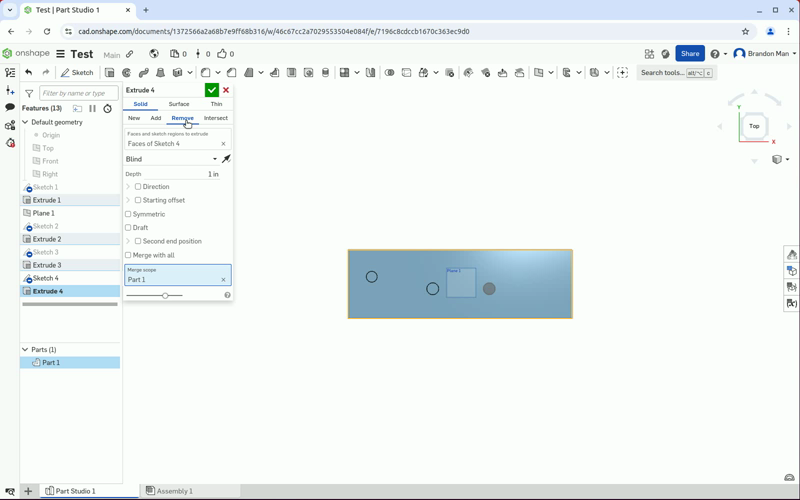
key(tab, 4)
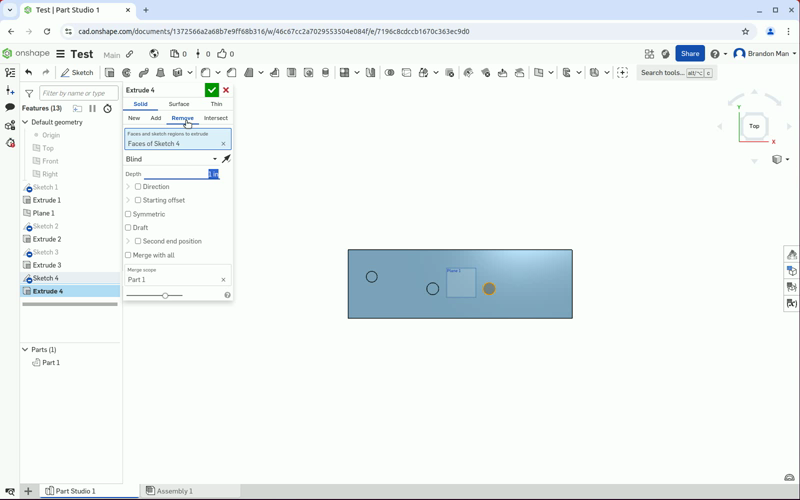
text(13.239)
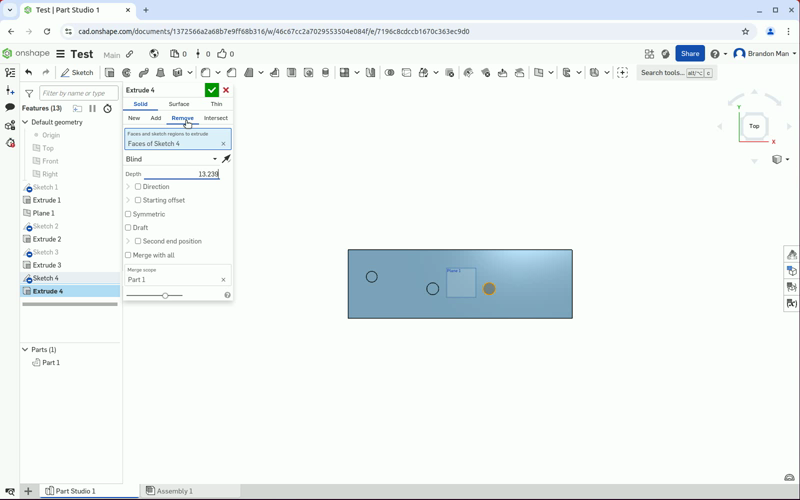
key(tab, 6)
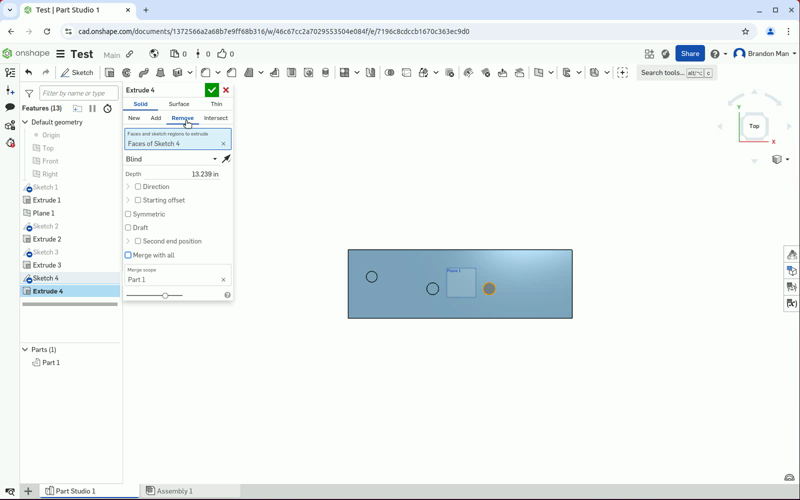
key(space)
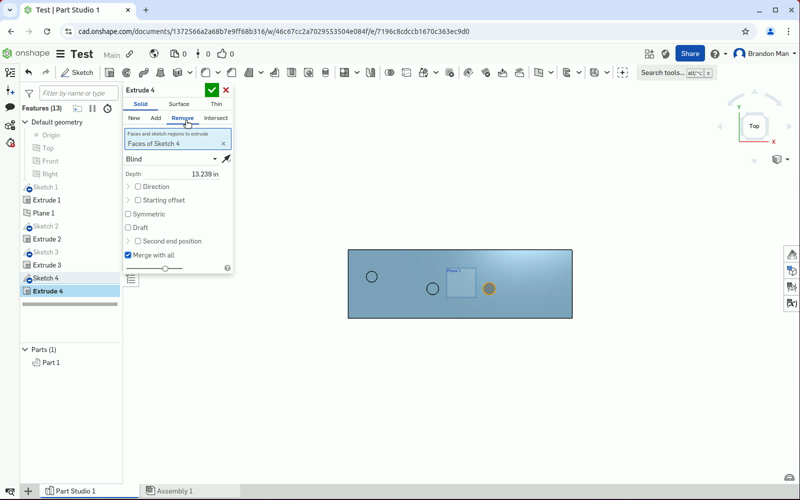
key(enter)
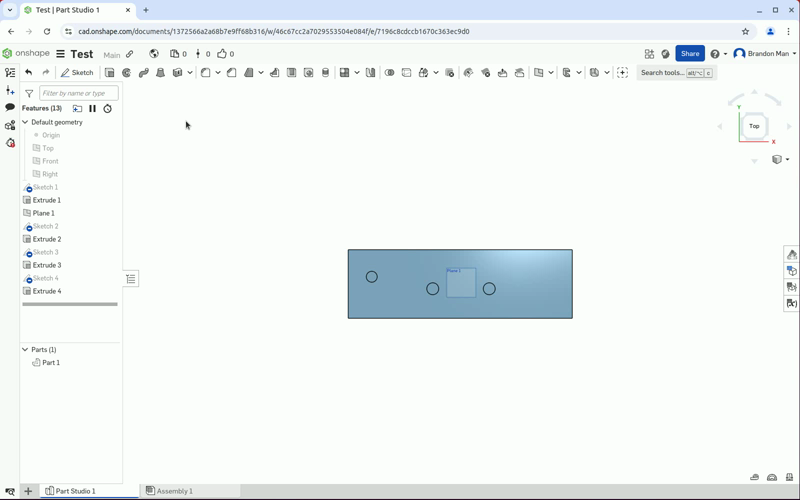
key(shift+h)
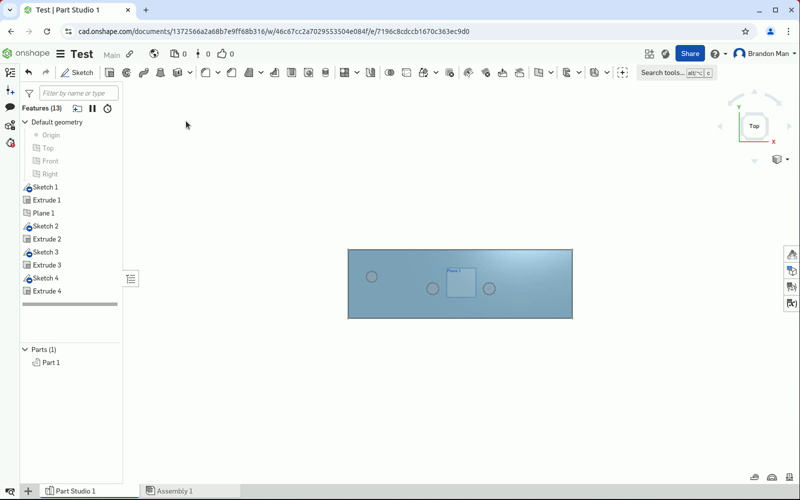
key(shift+h)
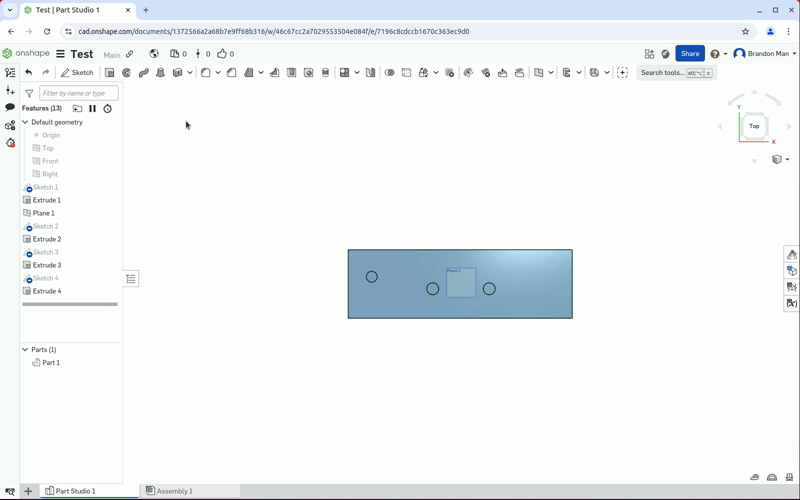
mouse_move(73, 189)
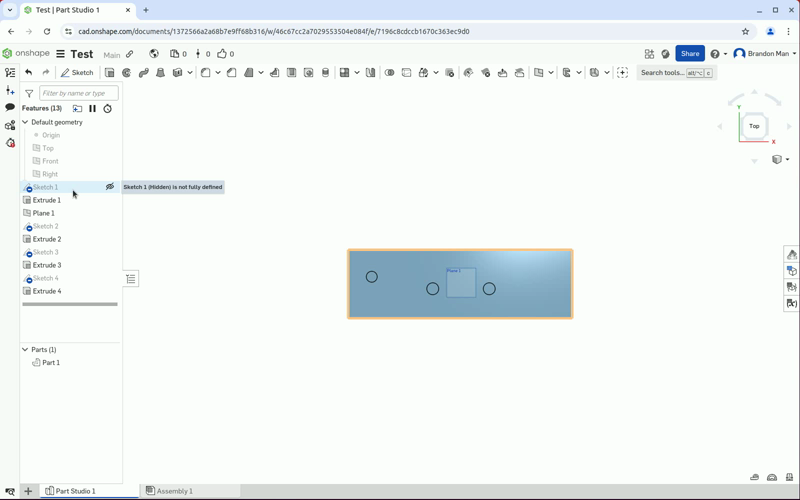
click(73, 189)
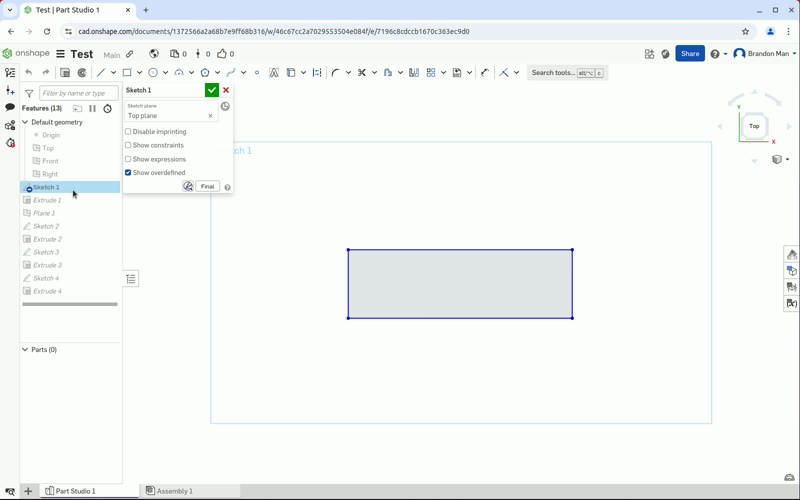
mouse_move(229, 92)
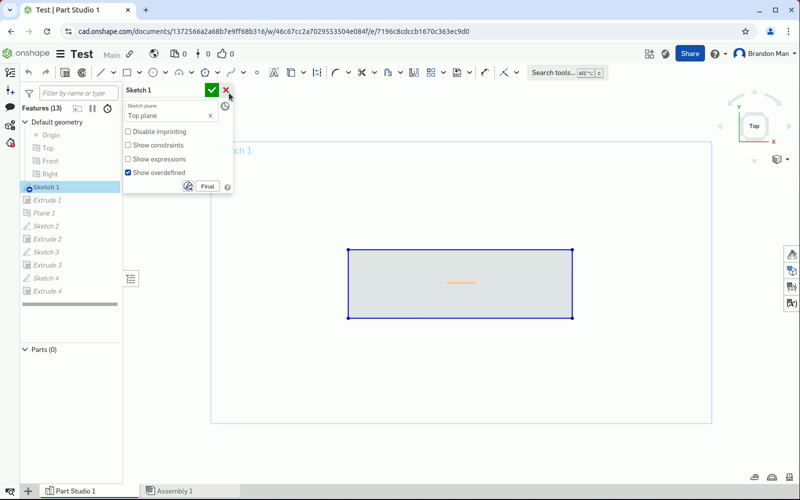
click(229, 92)
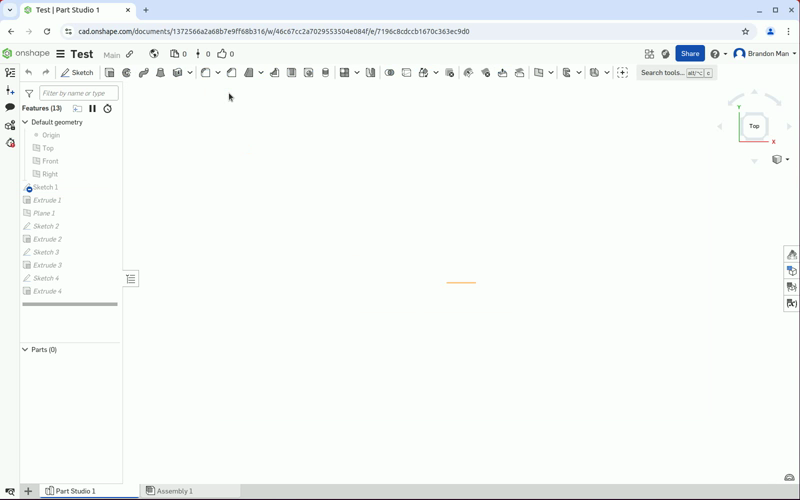
key(shift+s)
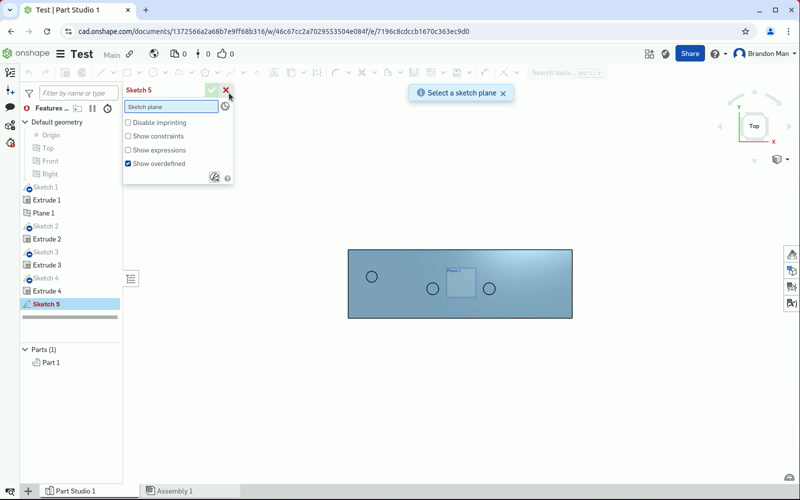
mouse_move(73, 215)
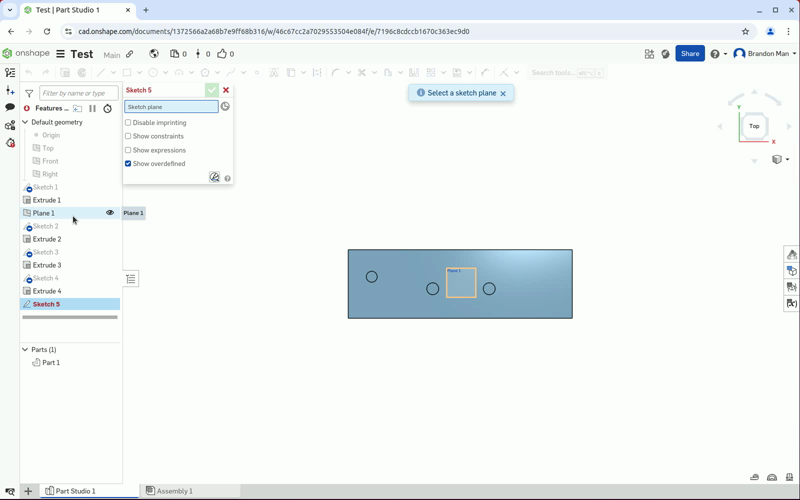
click(73, 215)
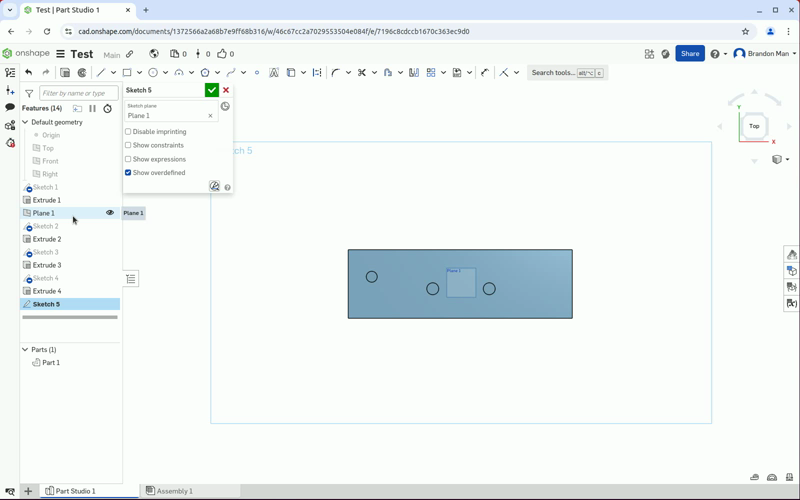
mouse_move(73, 352)
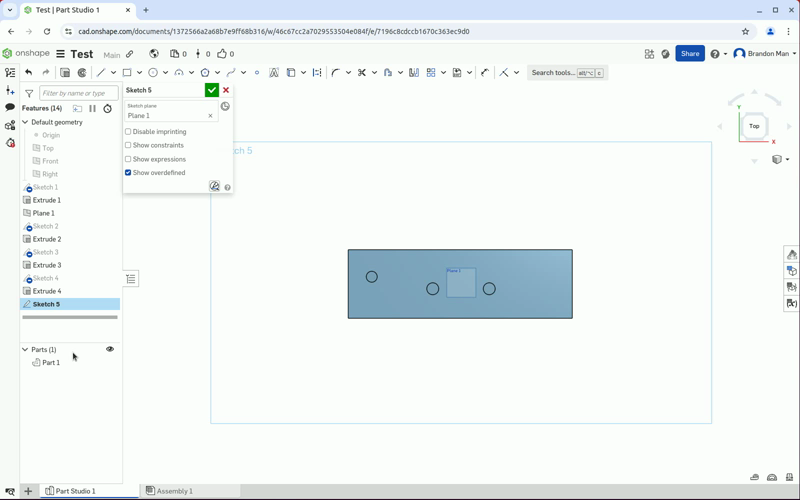
key(y)
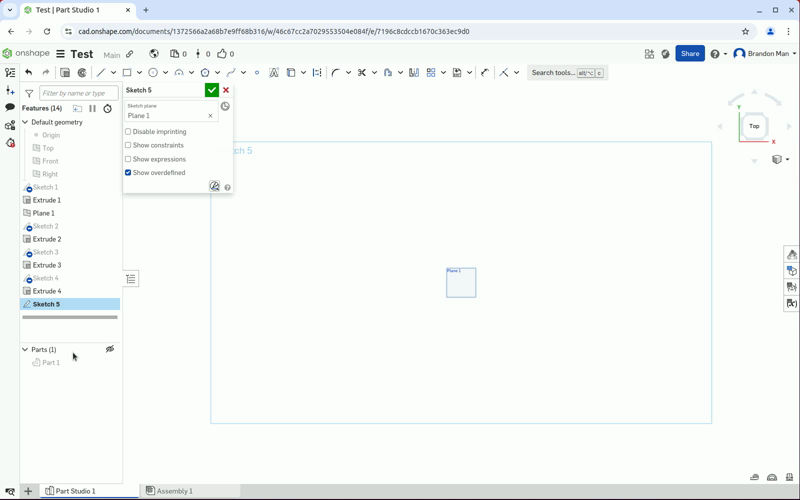
key(c)
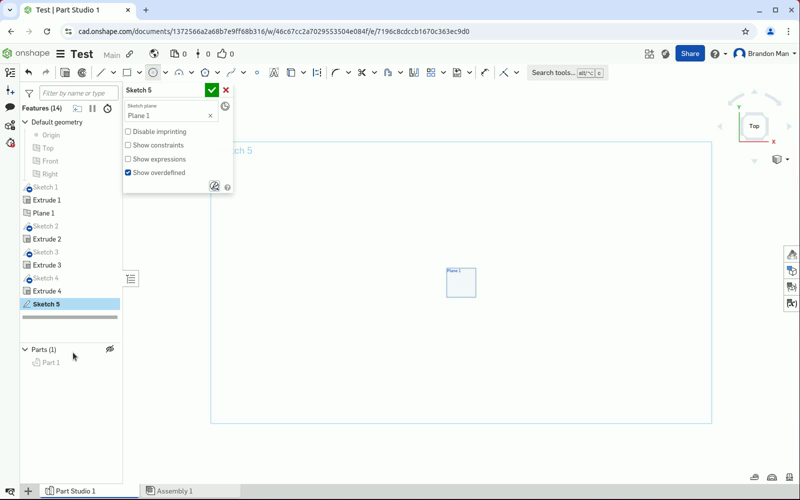
key_down(shift)
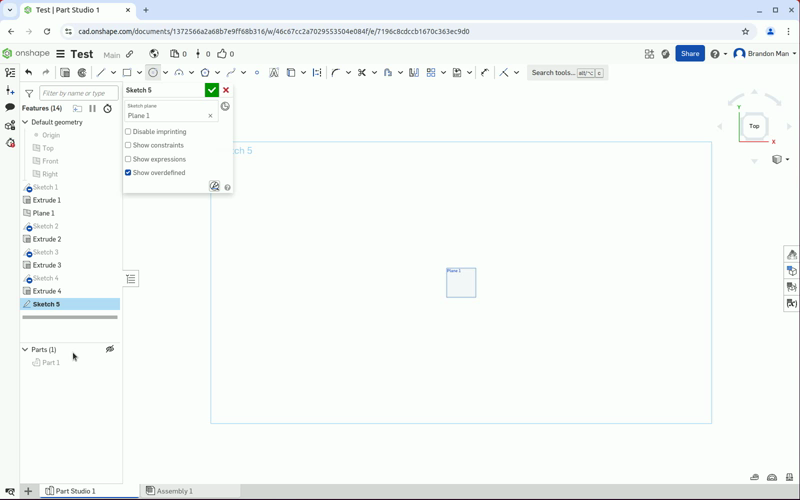
mouse_move(551, 276)
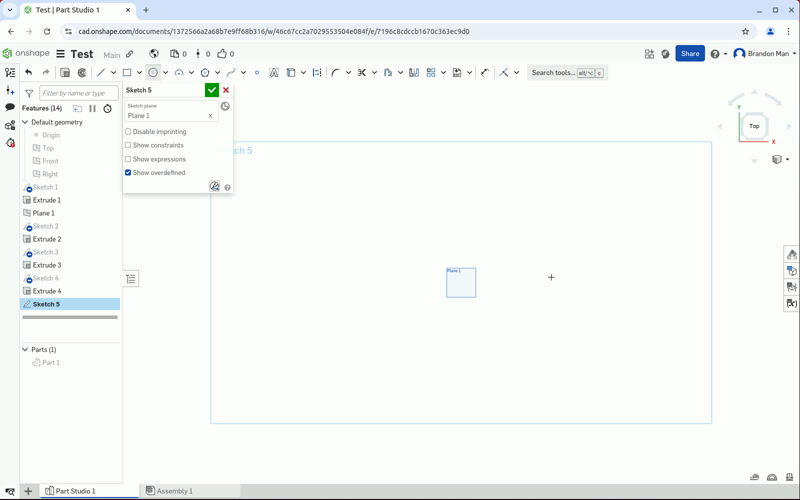
click(551, 276)
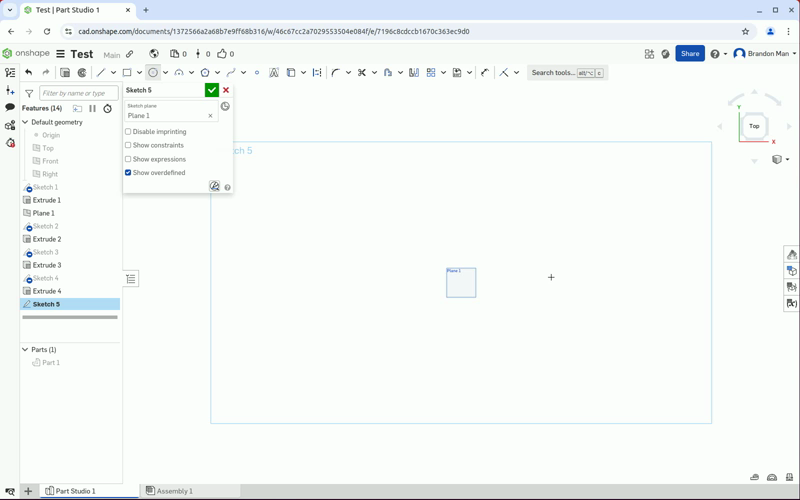
key_up(shift)
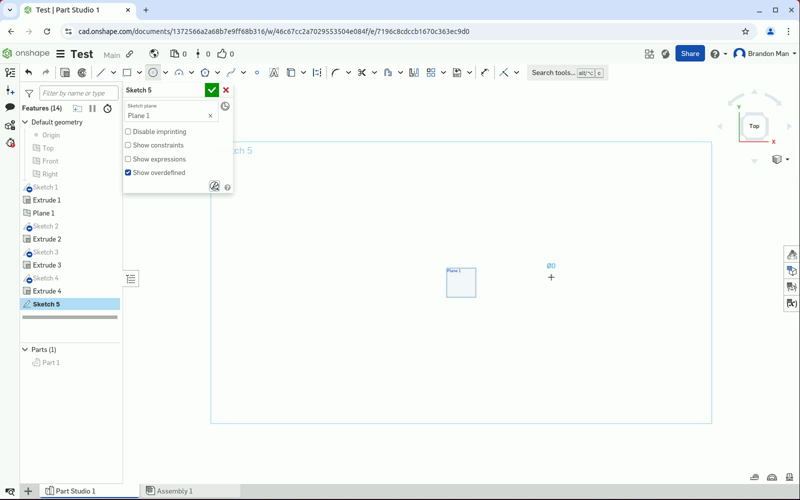
mouse_move(556, 276)
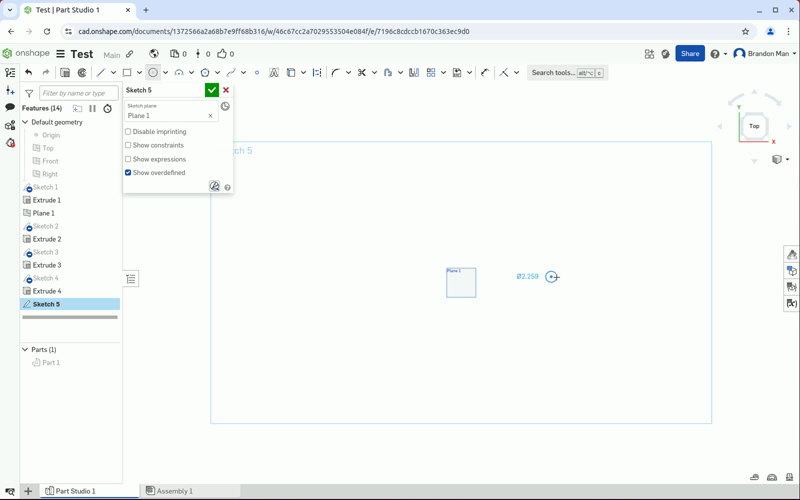
click(556, 276)
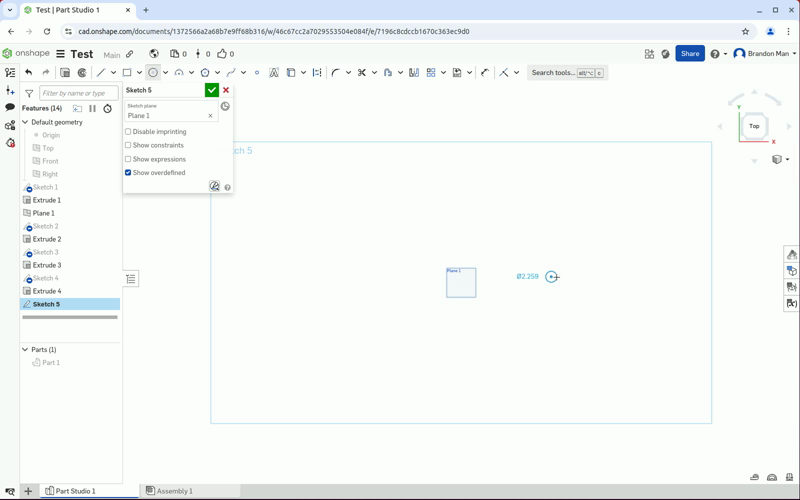
key(esc)
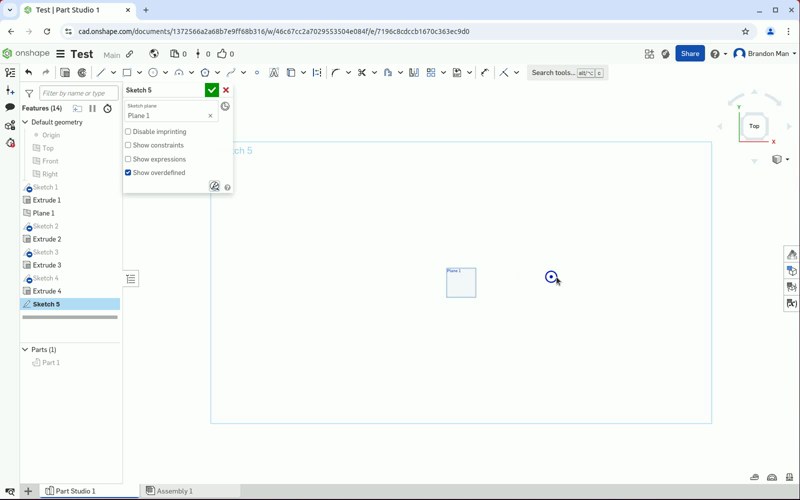
mouse_move(547, 276)
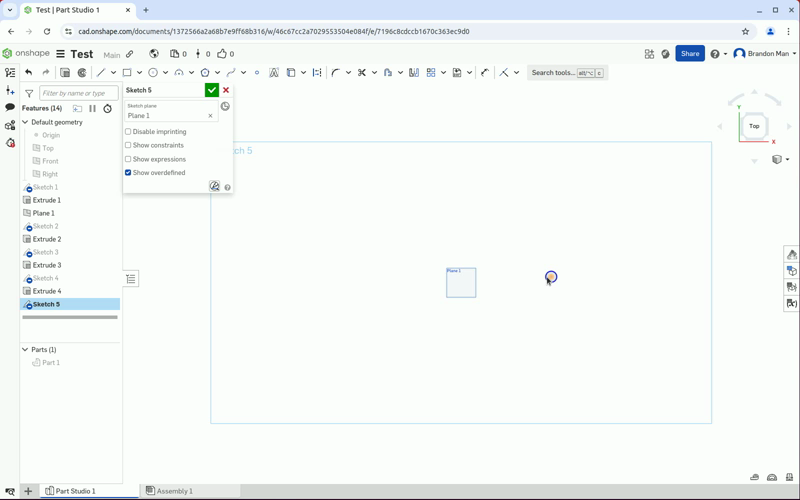
scroll(6)
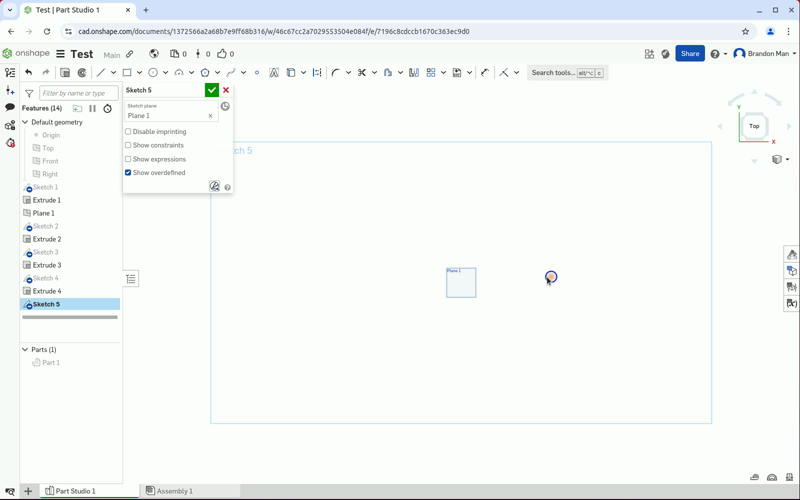
scroll(6)
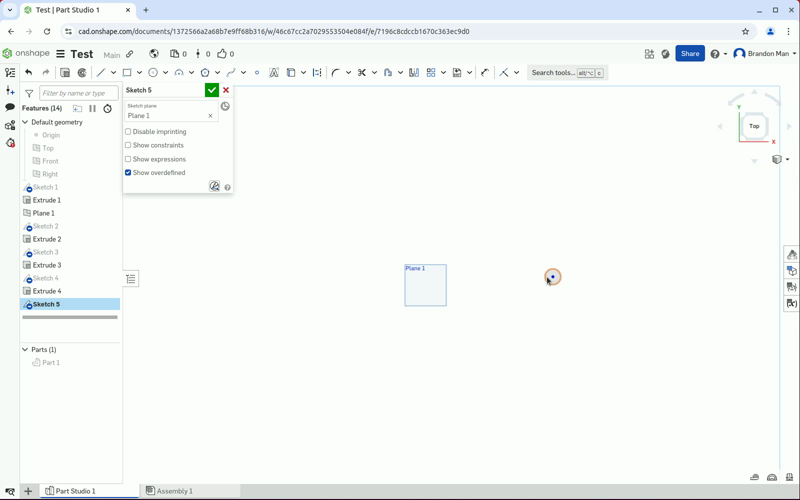
scroll(6)
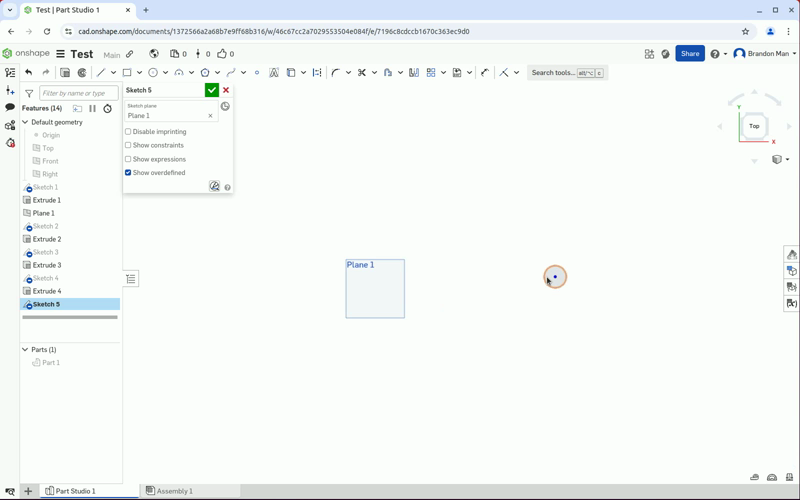
scroll(6)
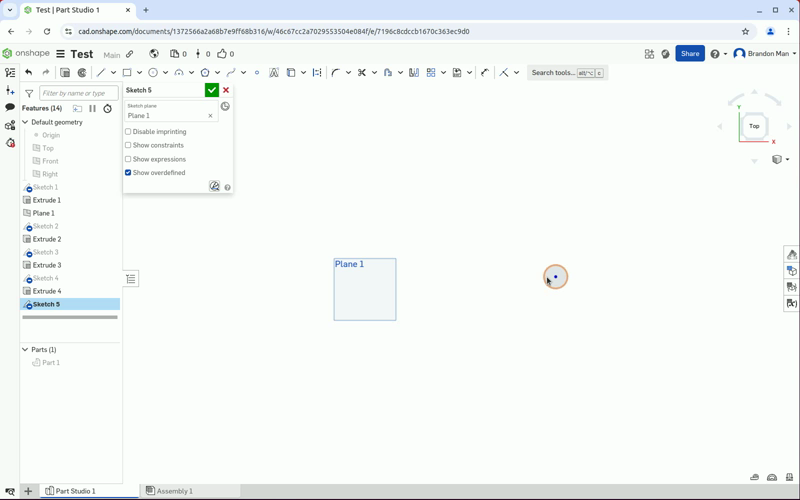
scroll(6)
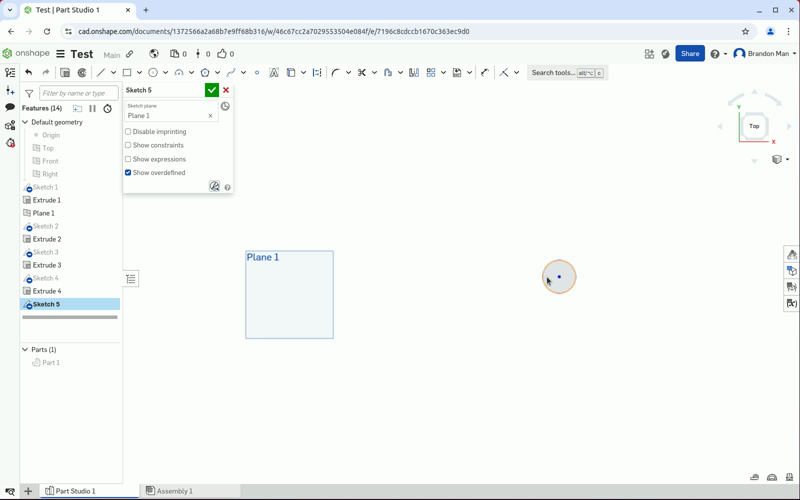
scroll(6)
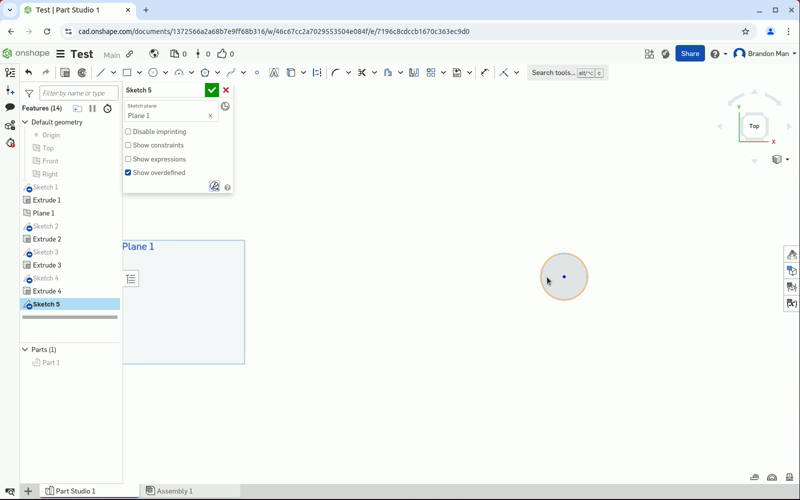
scroll(6)
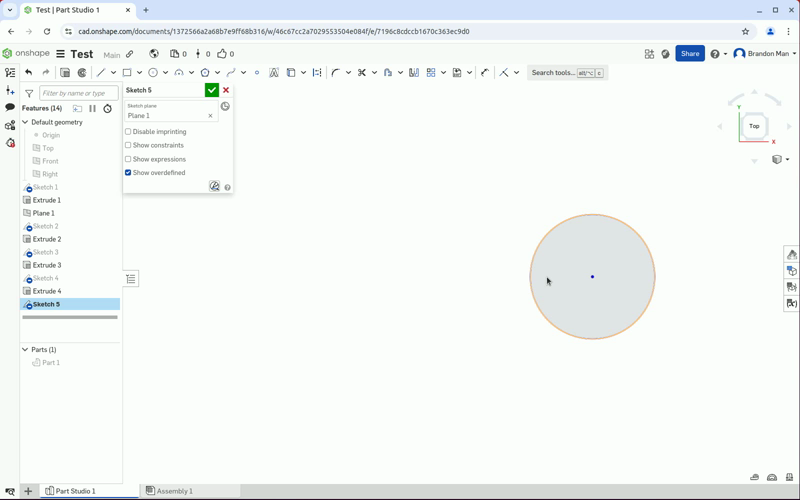
click(547, 276)
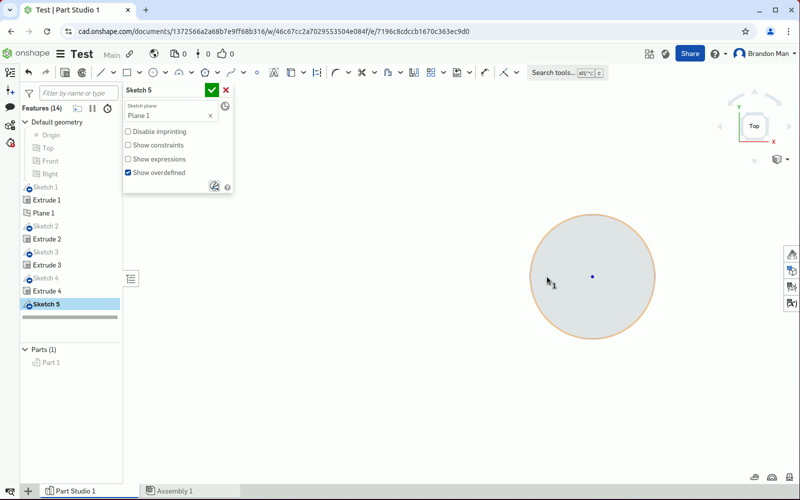
scroll(-6)
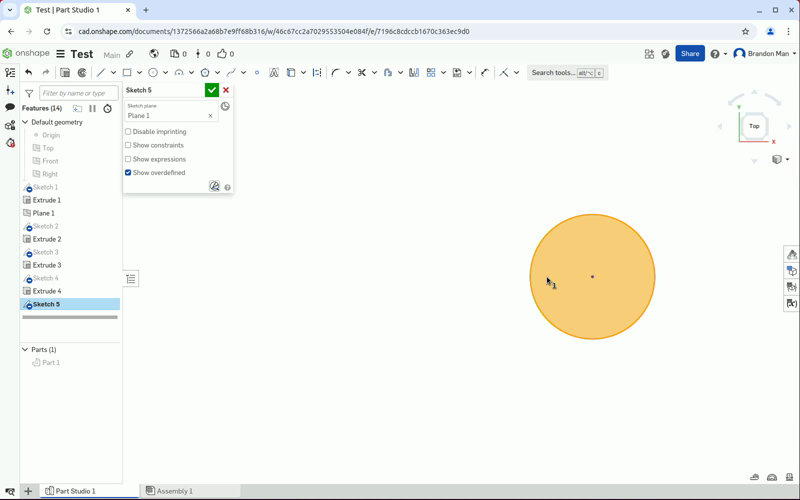
scroll(-6)
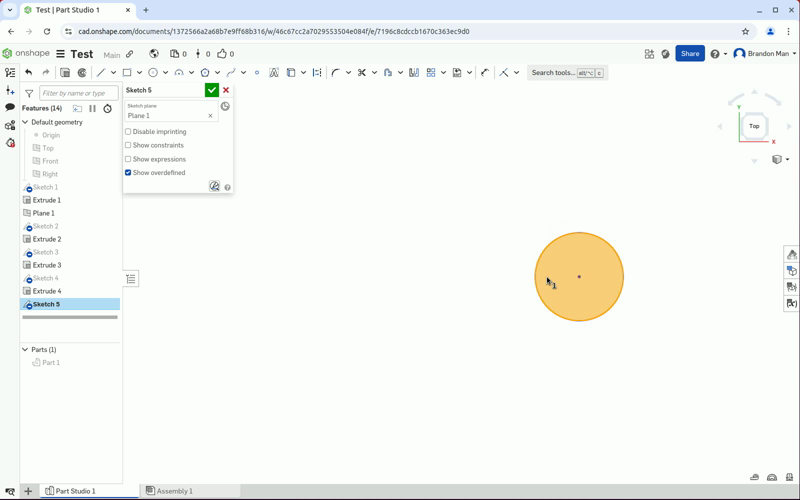
scroll(-6)
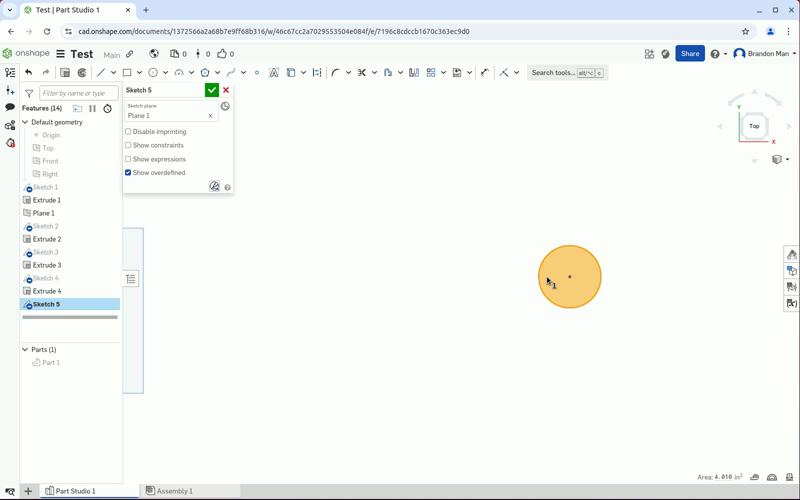
scroll(-6)
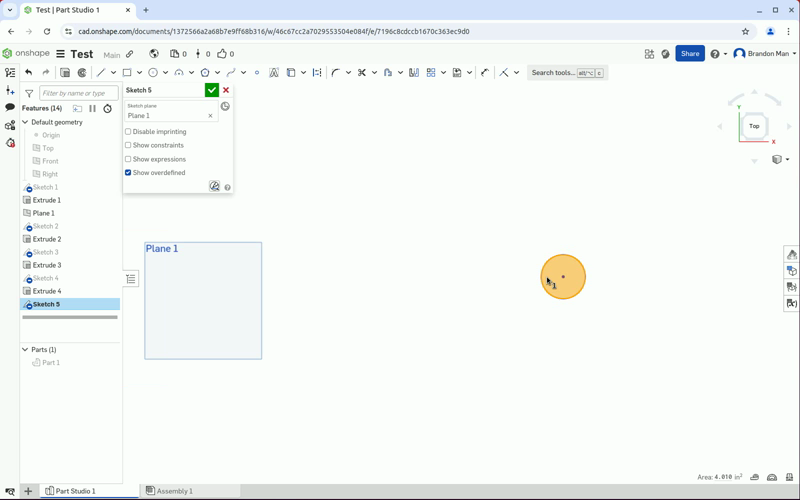
scroll(-6)
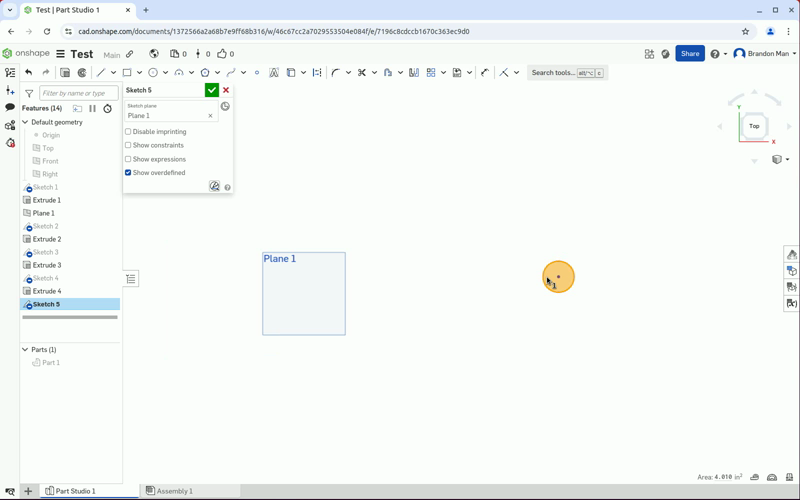
scroll(-6)
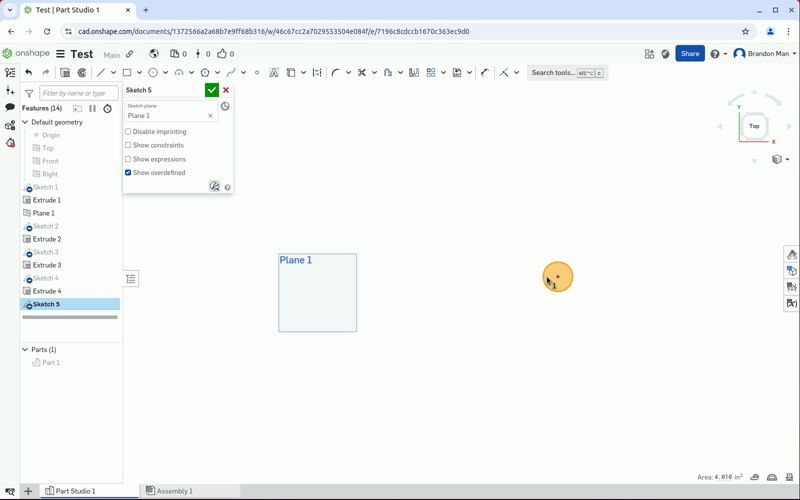
scroll(-6)
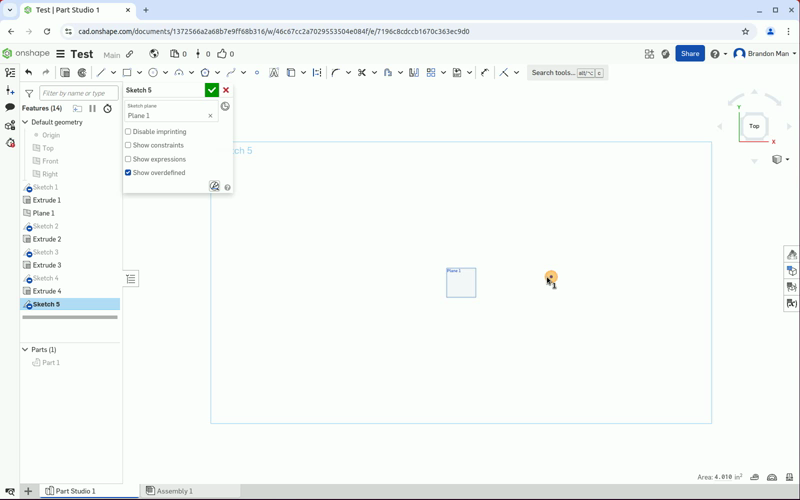
mouse_move(73, 352)
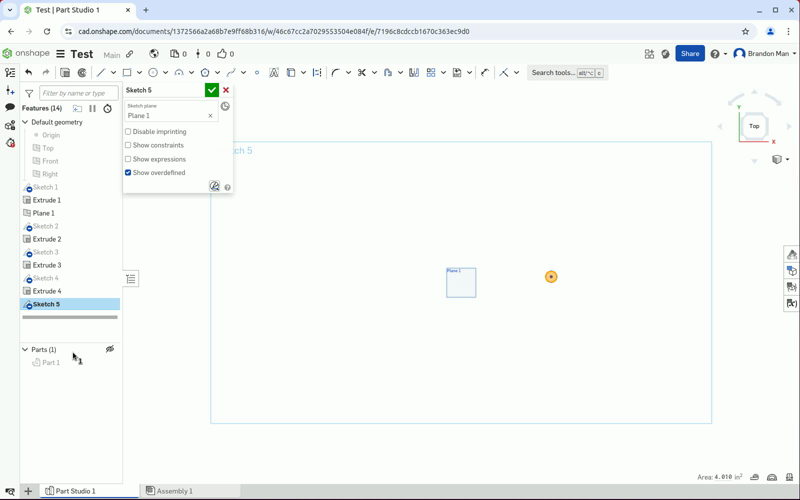
key(shift+y)
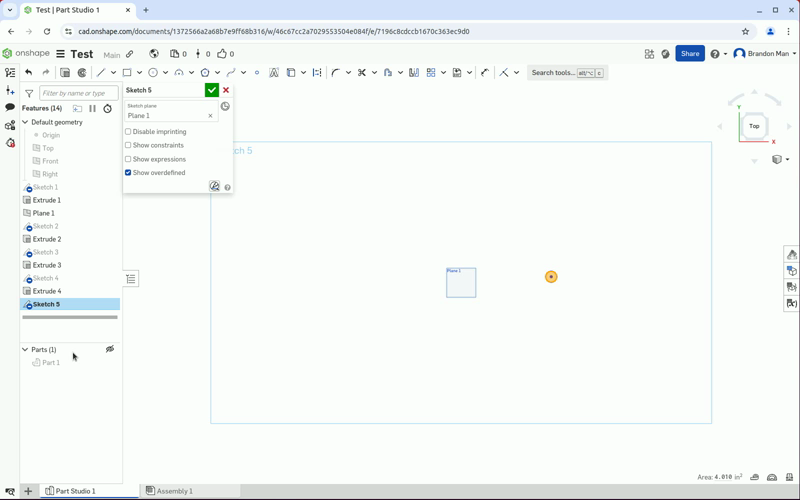
key(shift+e)
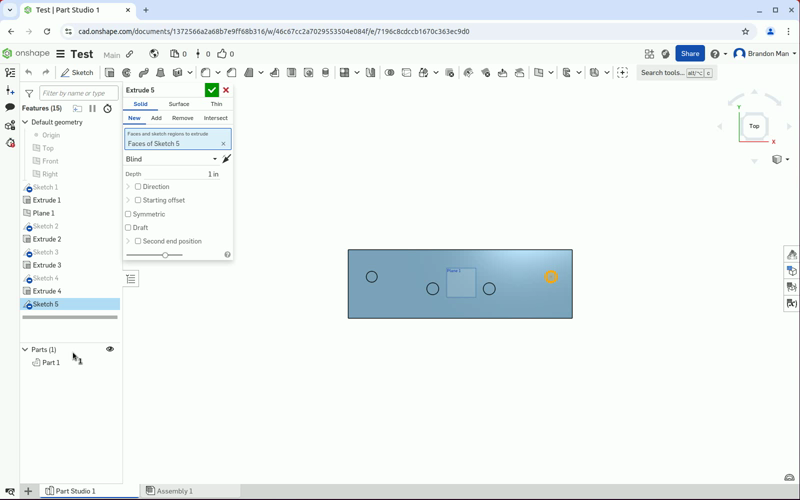
mouse_move(143, 106)
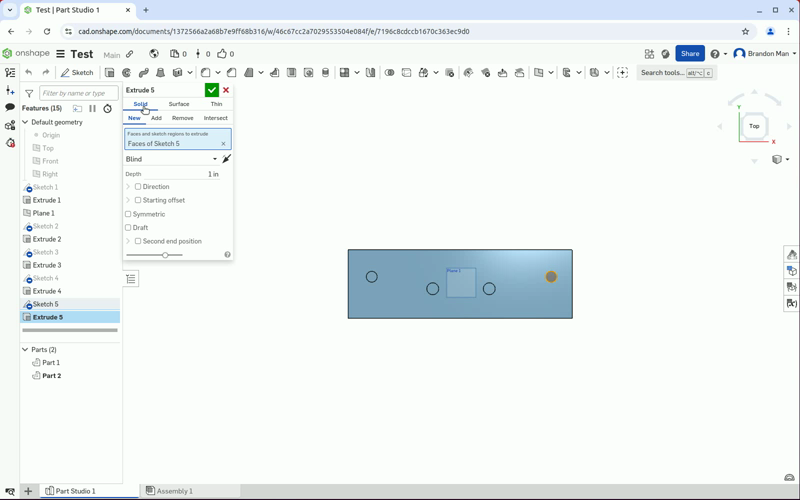
click(143, 106)
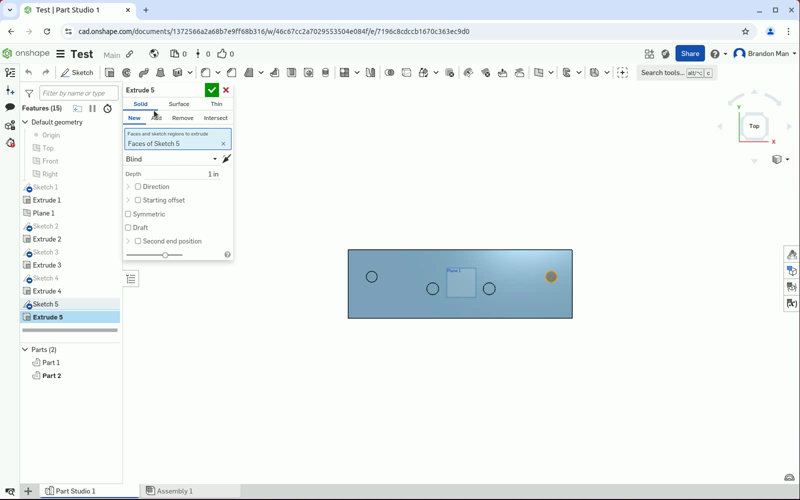
mouse_move(186, 120)
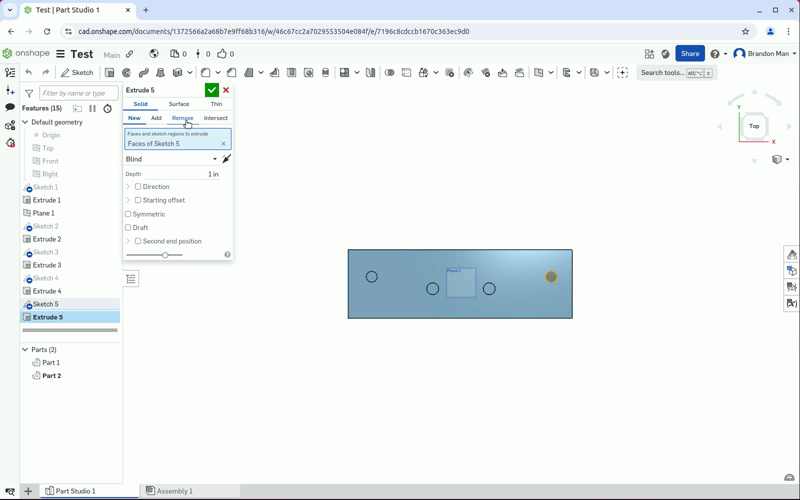
click(186, 120)
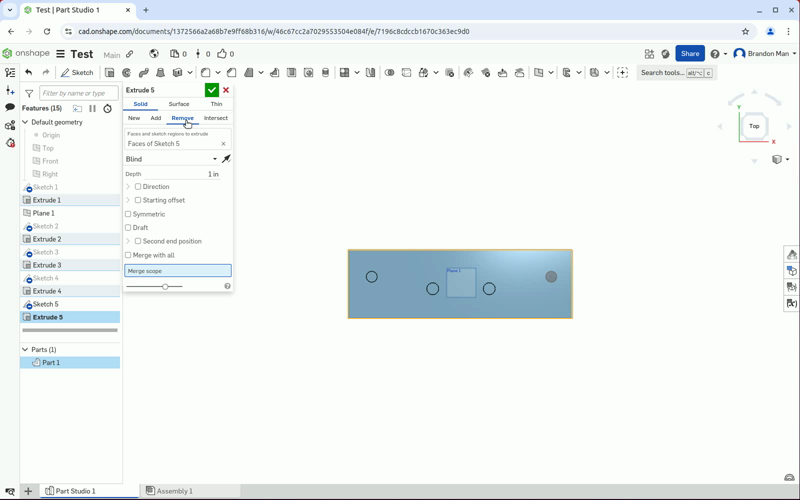
key(tab, 4)
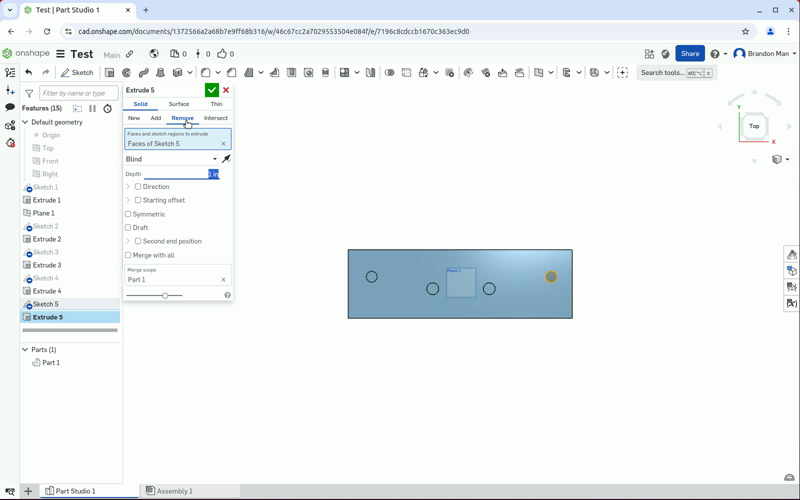
text(13.239)
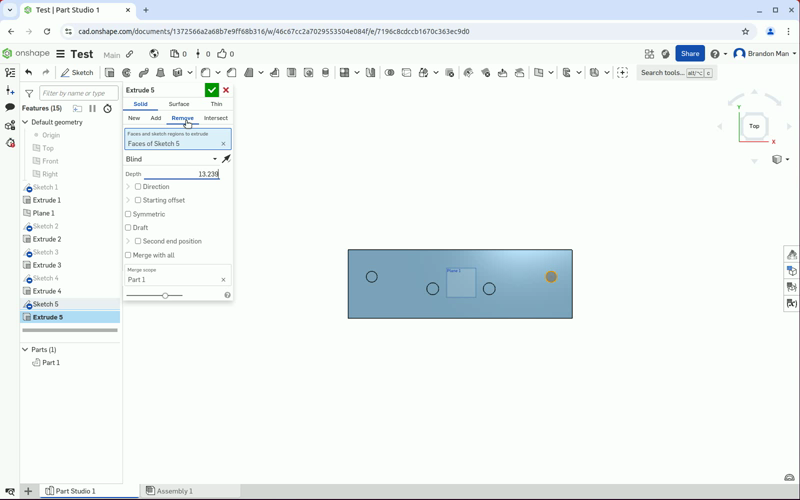
key(tab, 6)
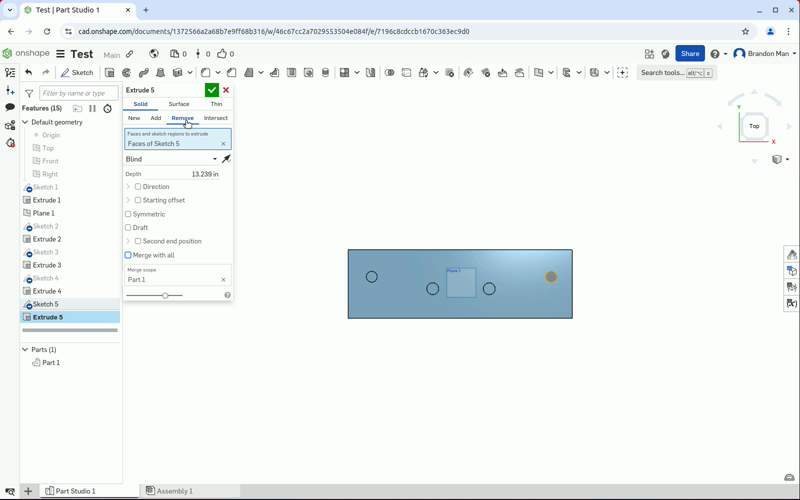
key(space)
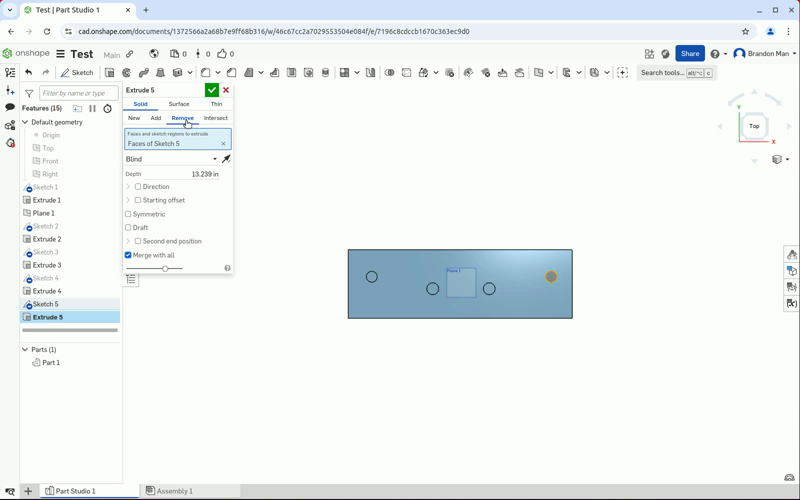
key(enter)
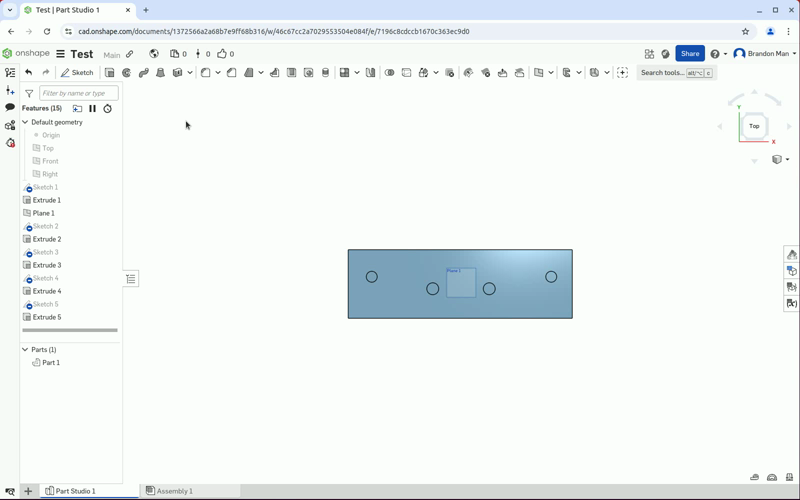
key(shift+h)
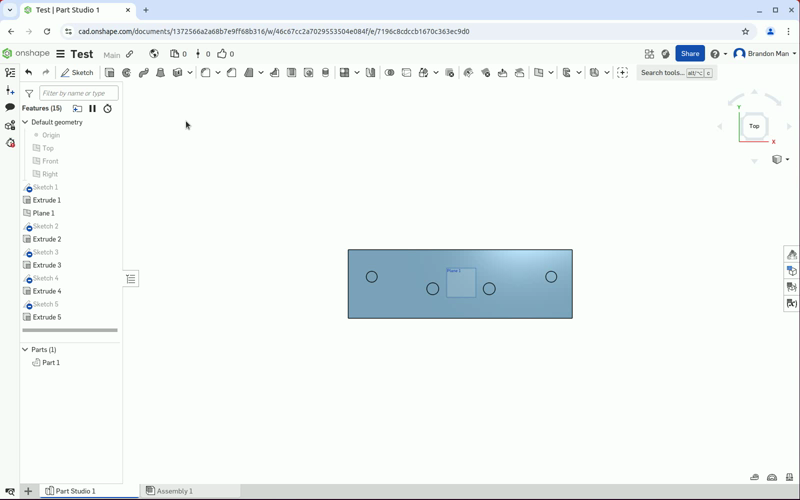
key(shift+h)
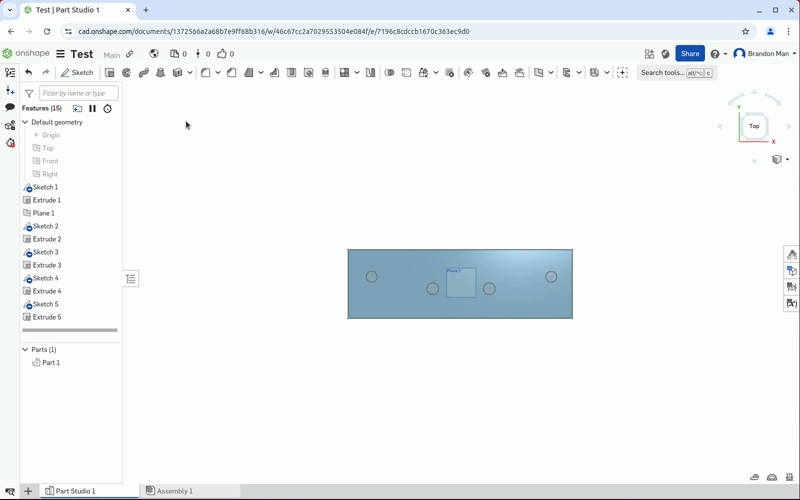
key(shift+7)
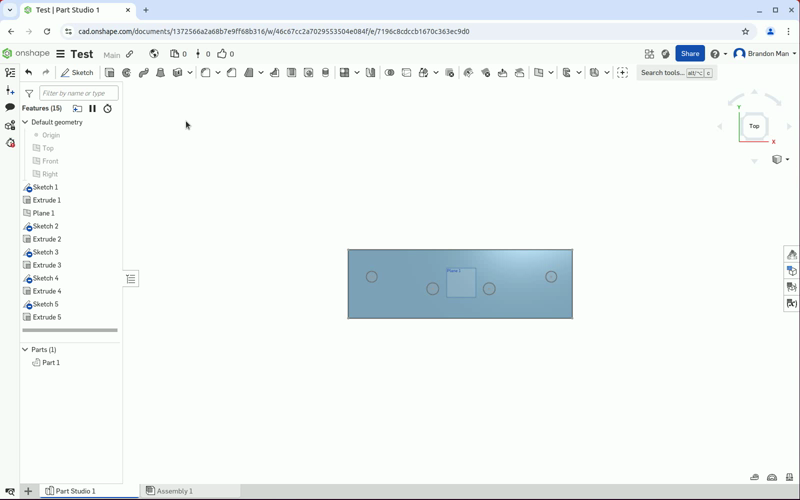
key(up, 3)
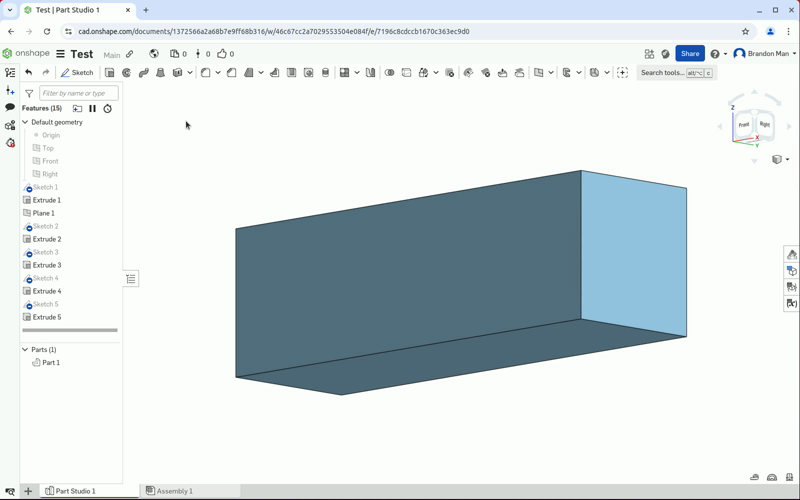
key(left, 3)
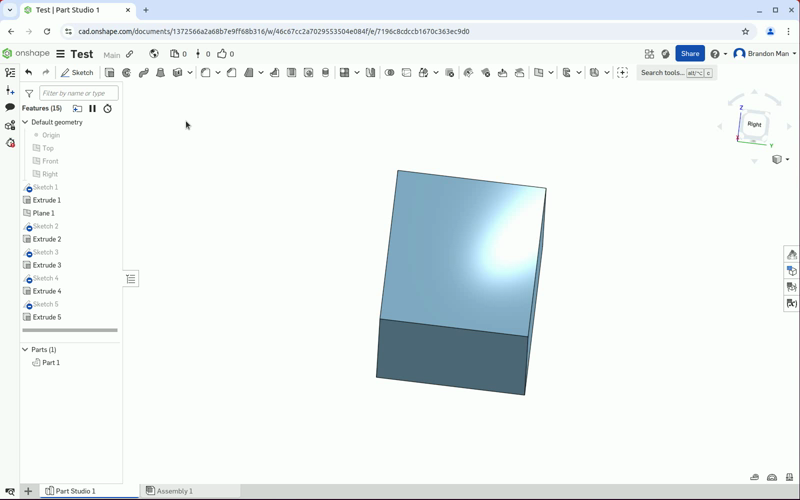
key(right, 3)
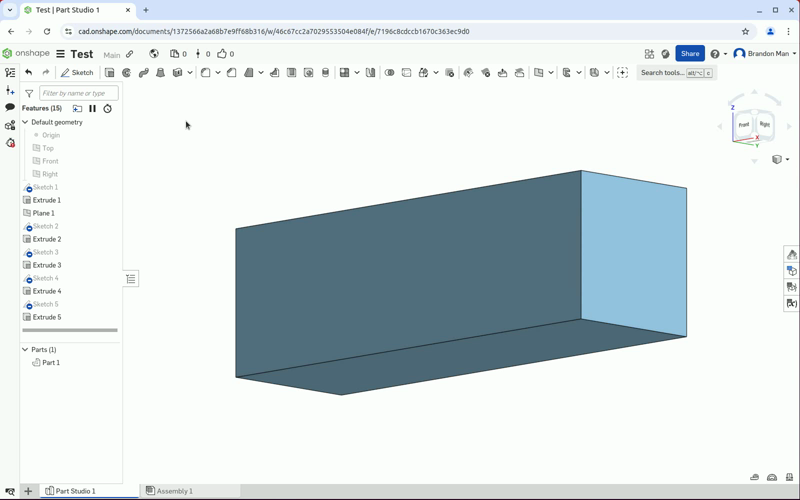
key(down, 3)
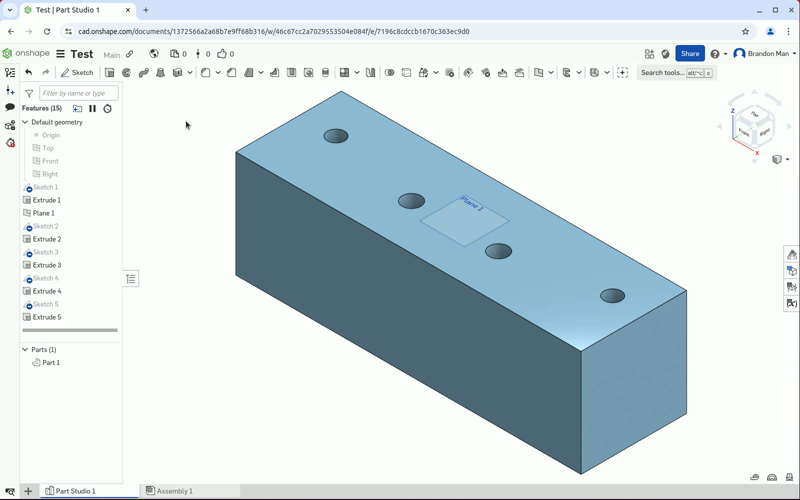
mouse_move(73, 189)
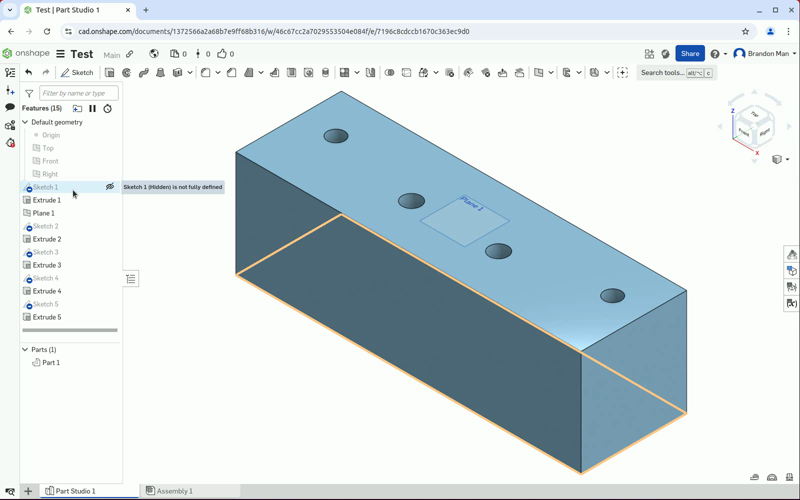
click(73, 189)